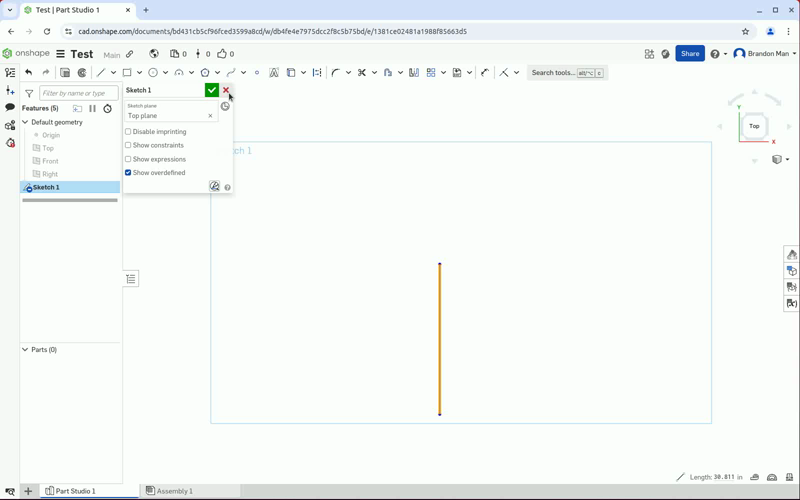
key(shift+h)
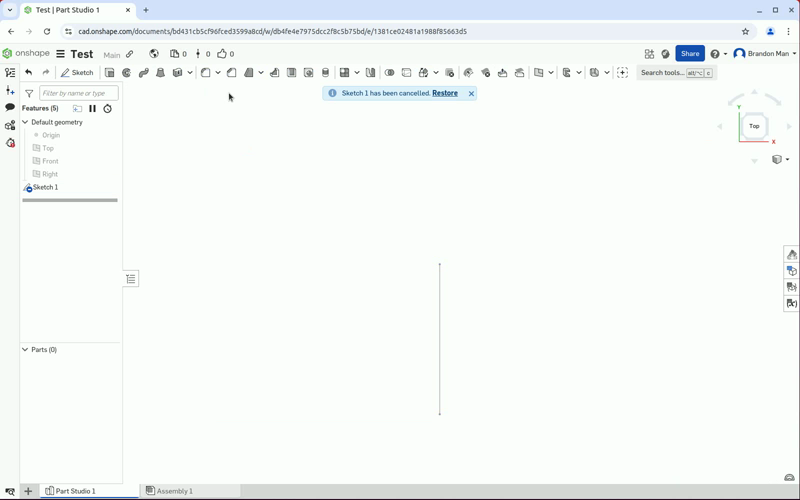
key(shift+s)
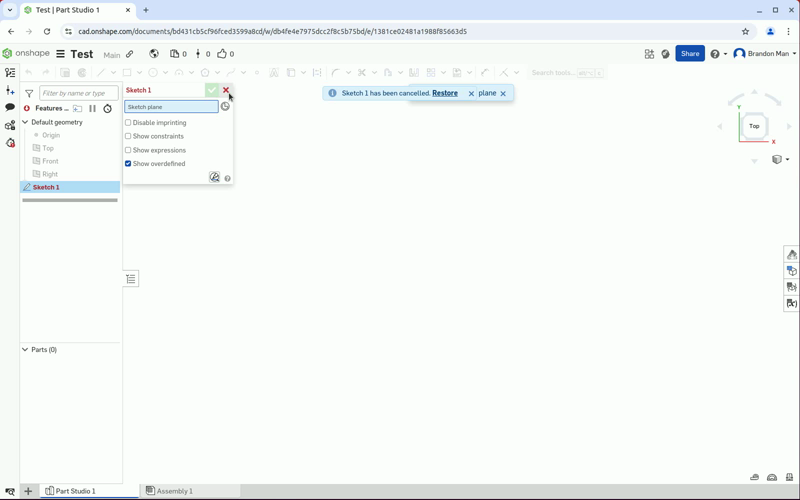
mouse_move(73, 150)
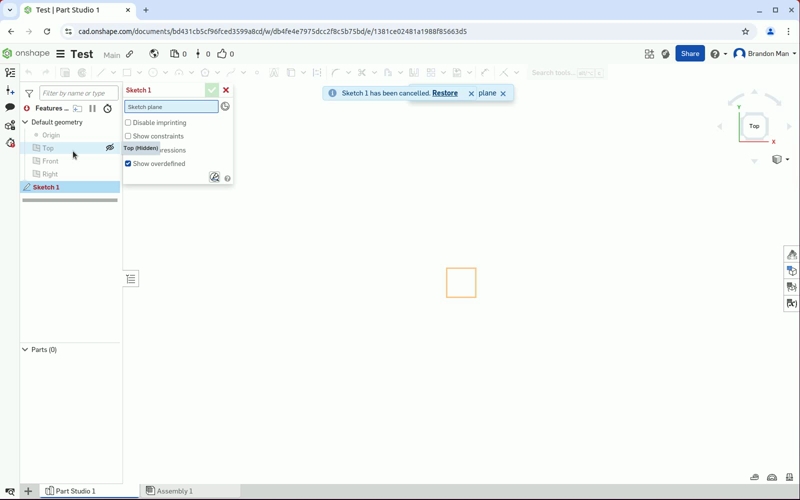
click(73, 150)
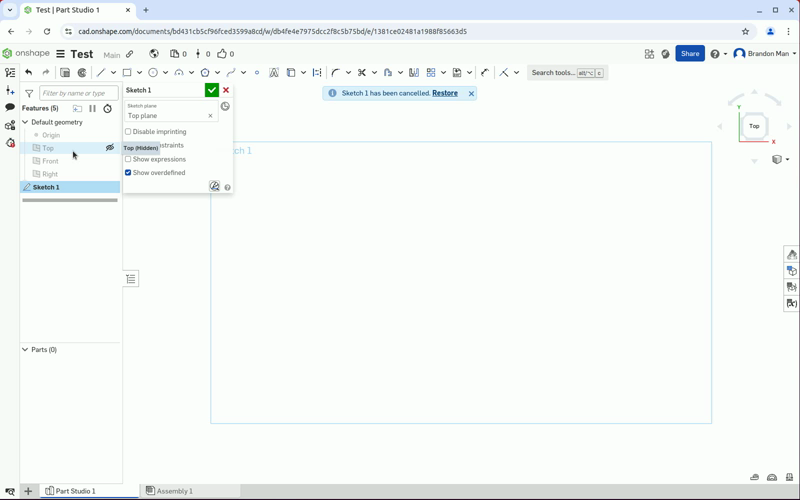
mouse_move(73, 352)
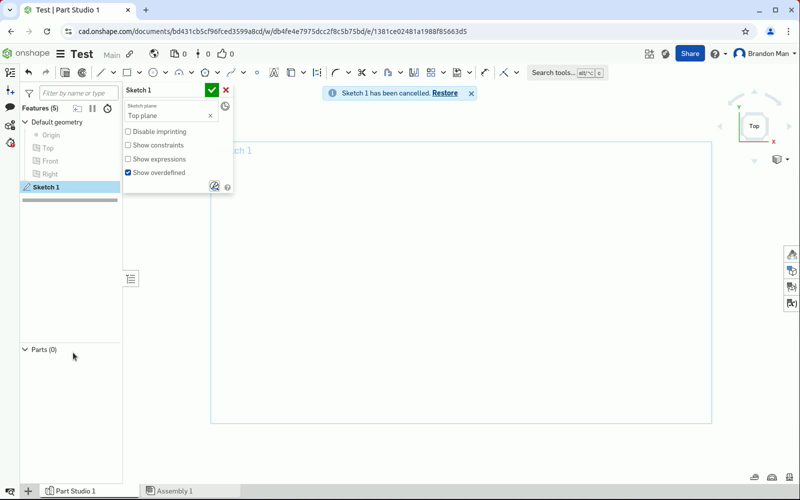
key(y)
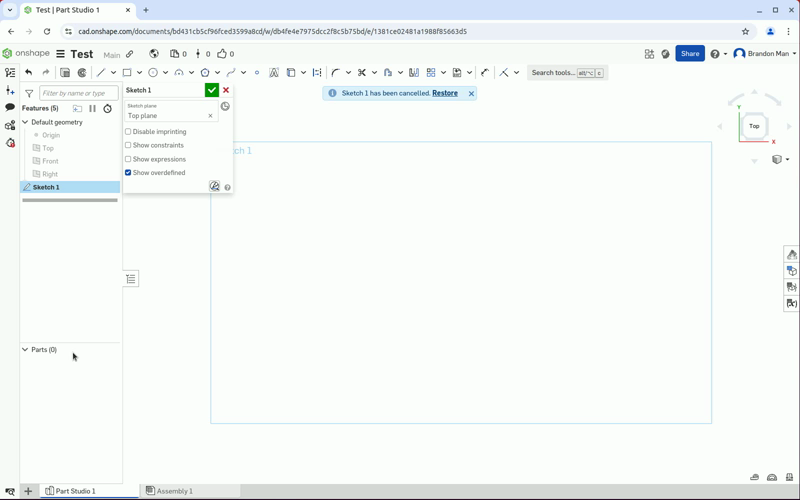
key(l)
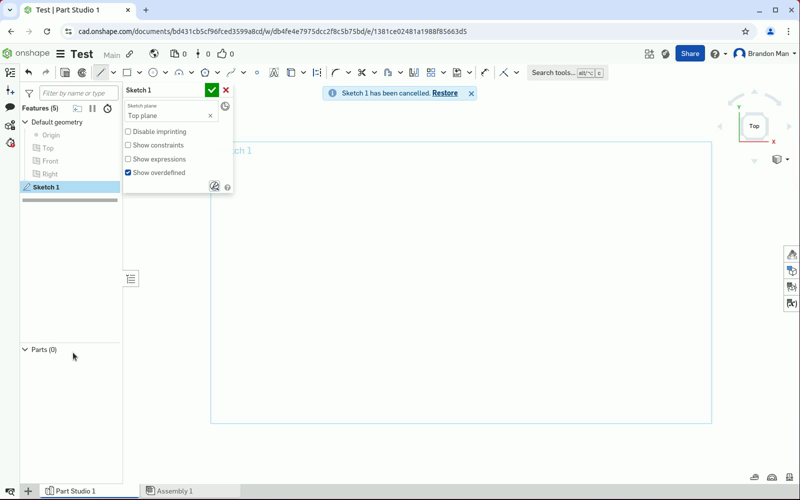
key_down(shift)
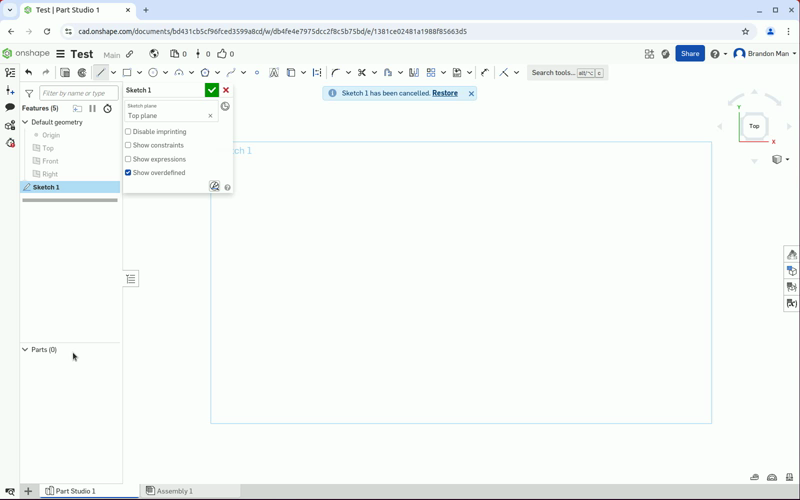
mouse_move(411, 291)
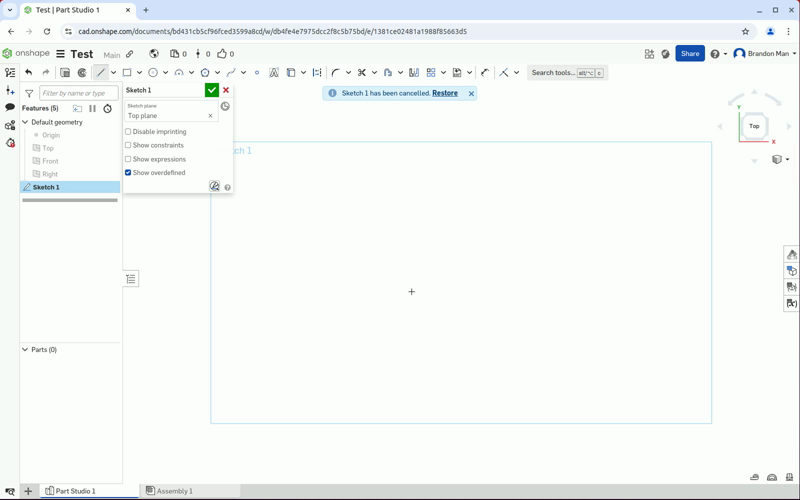
click(411, 291)
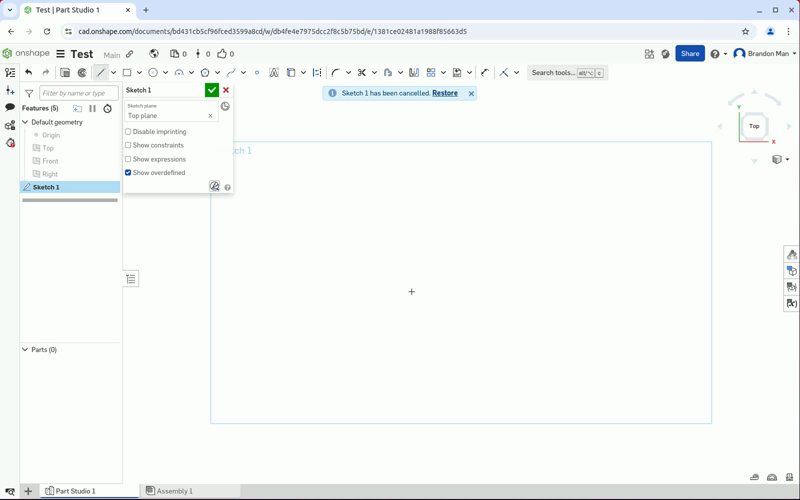
key_up(shift)
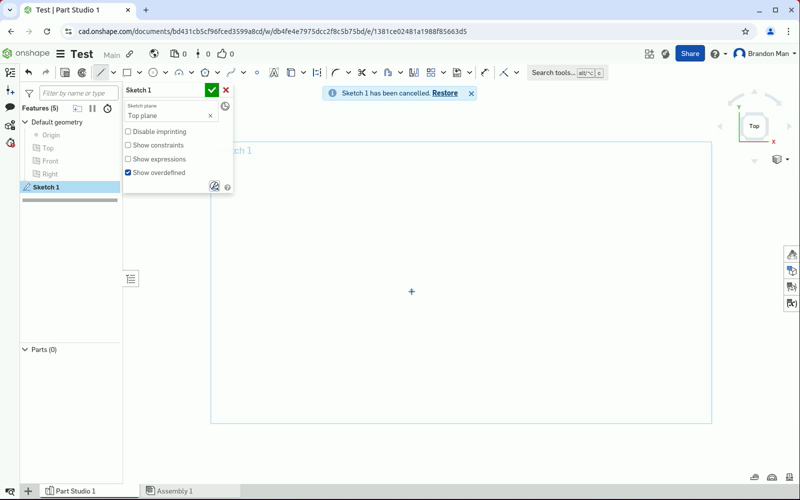
key_down(shift)
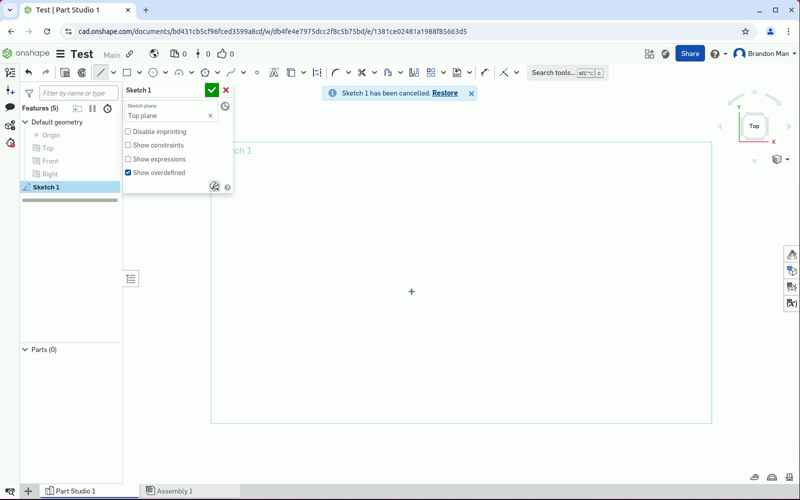
mouse_move(441, 291)
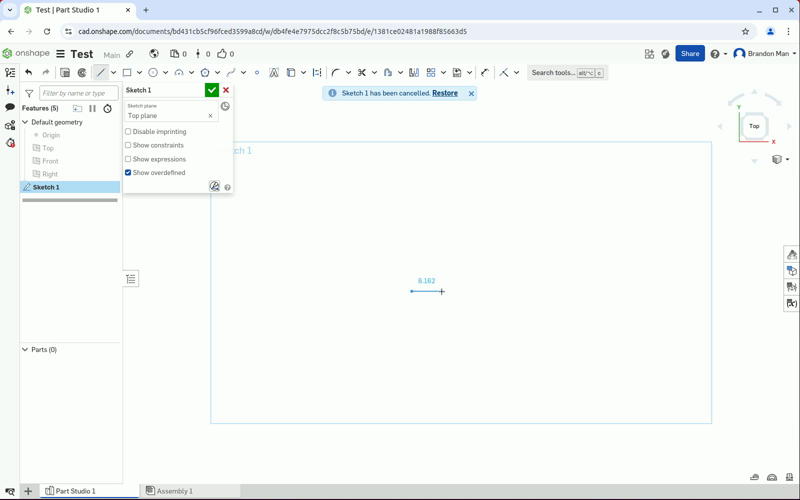
mouse_move(448, 308)
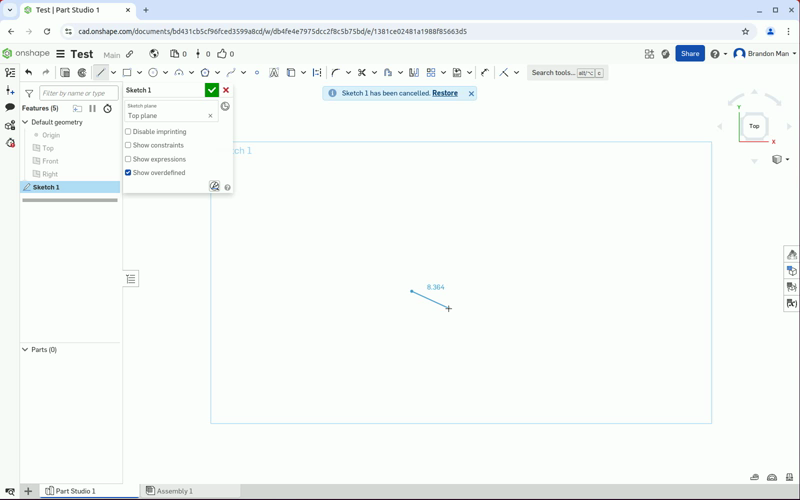
click(448, 308)
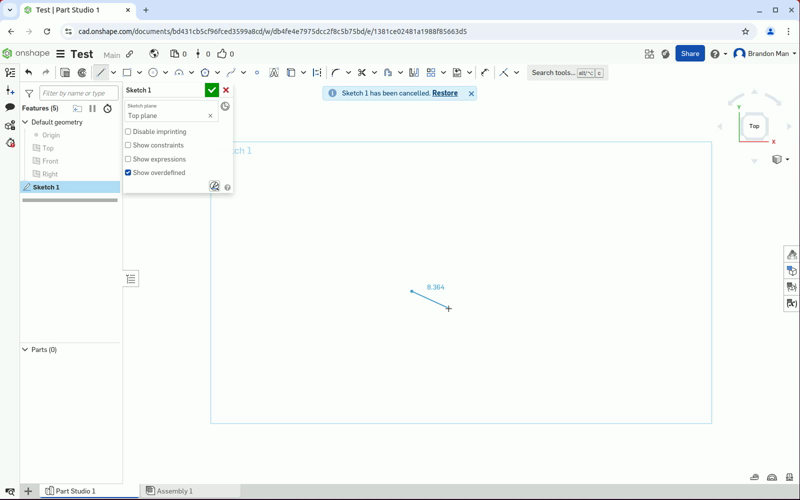
key_up(shift)
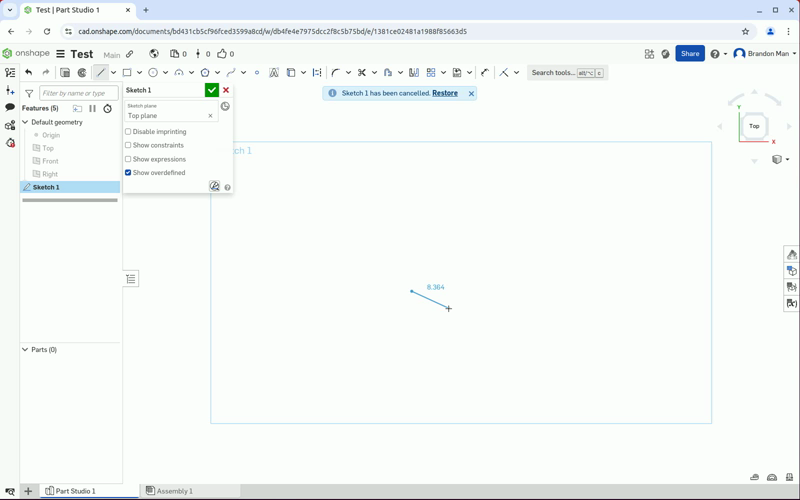
key(esc)
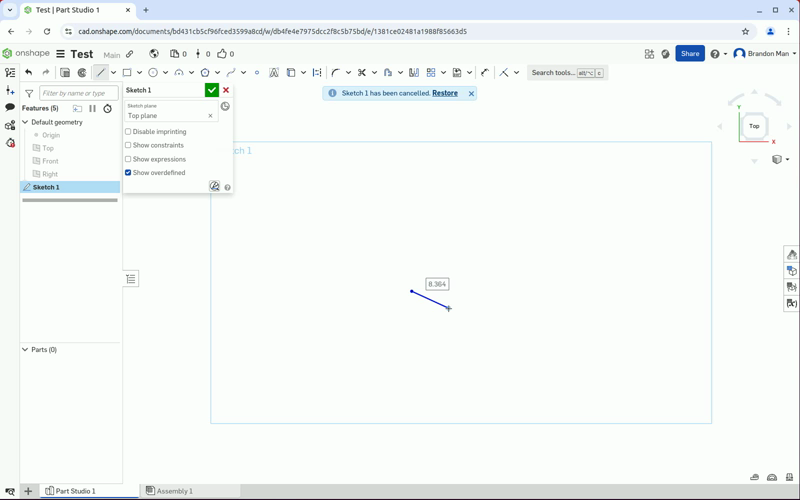
key(a)
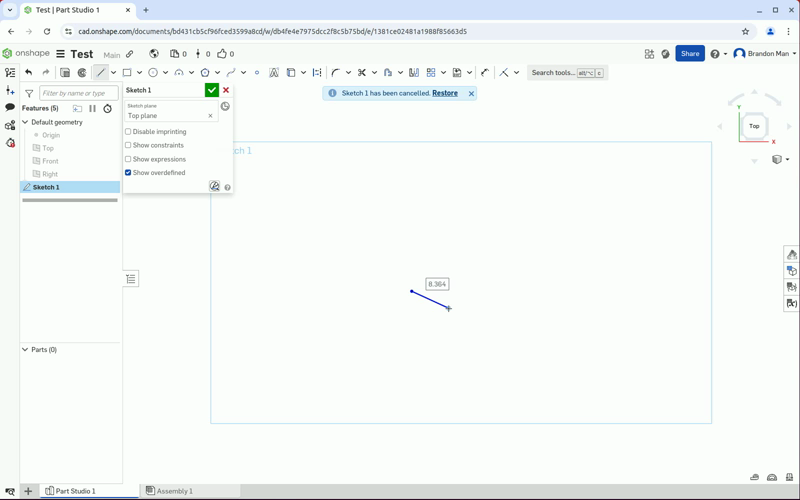
mouse_move(448, 308)
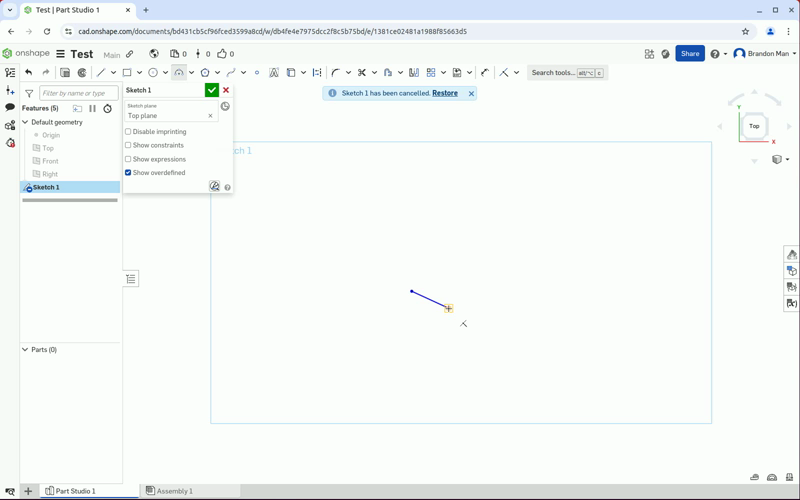
click(448, 308)
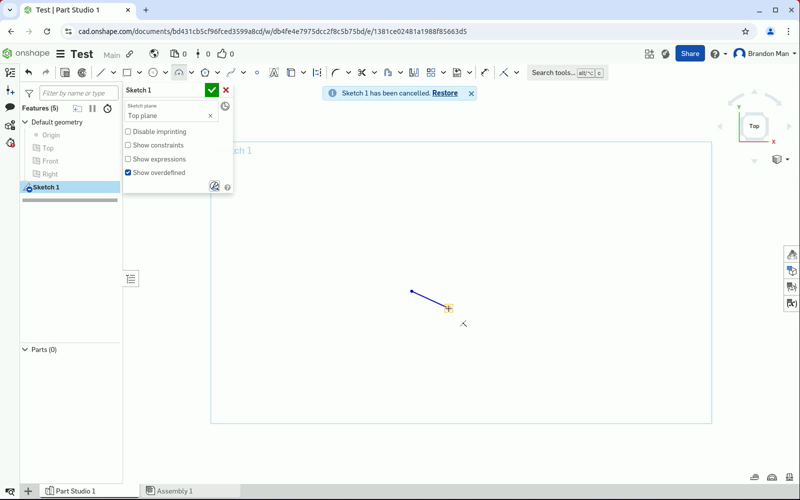
key_down(shift)
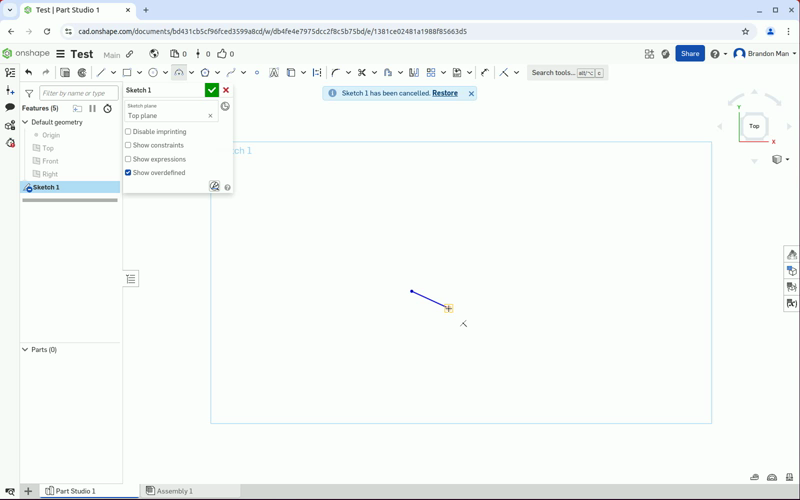
mouse_move(472, 308)
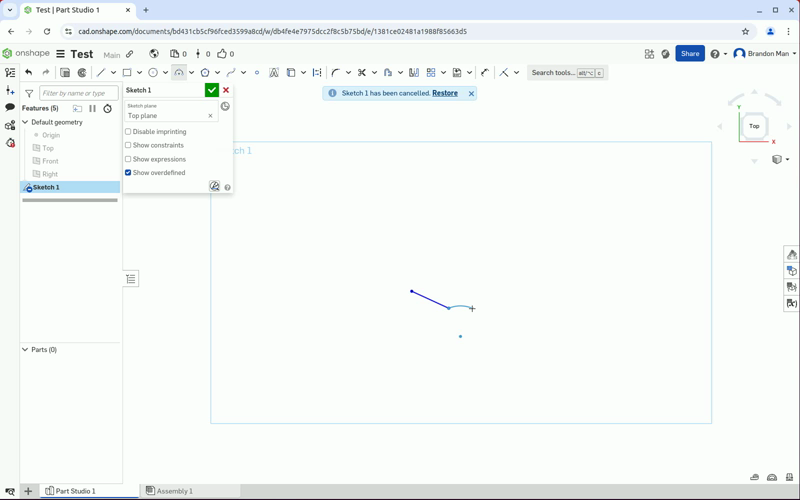
click(472, 308)
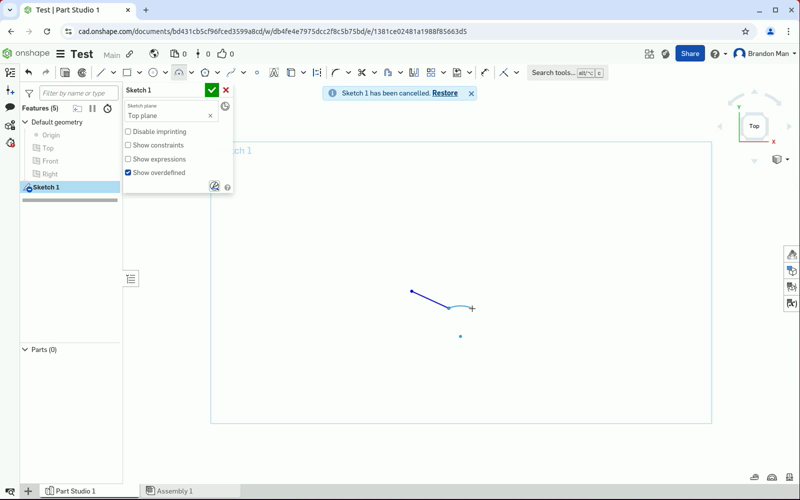
mouse_move(460, 311)
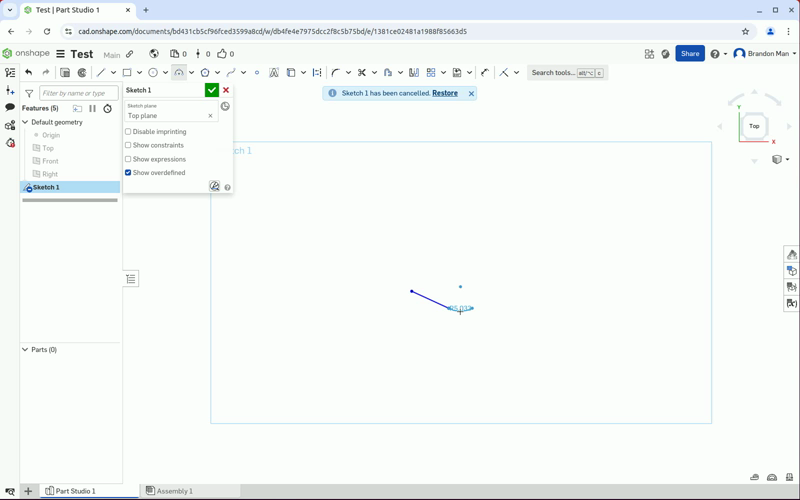
click(460, 311)
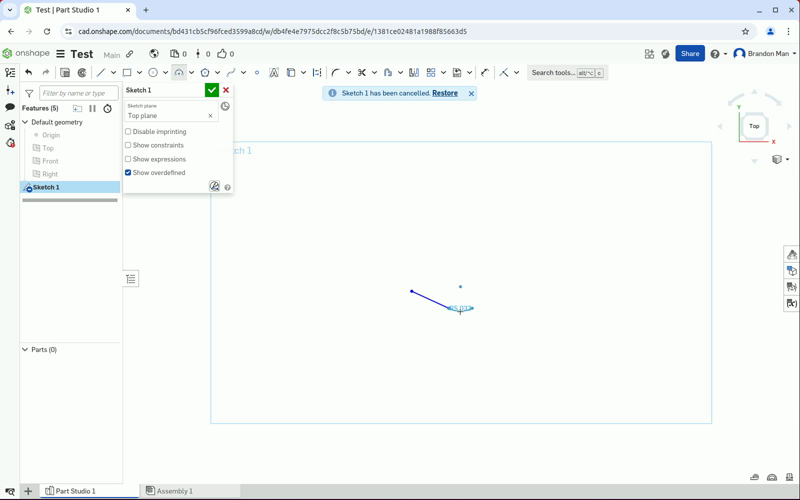
key_up(shift)
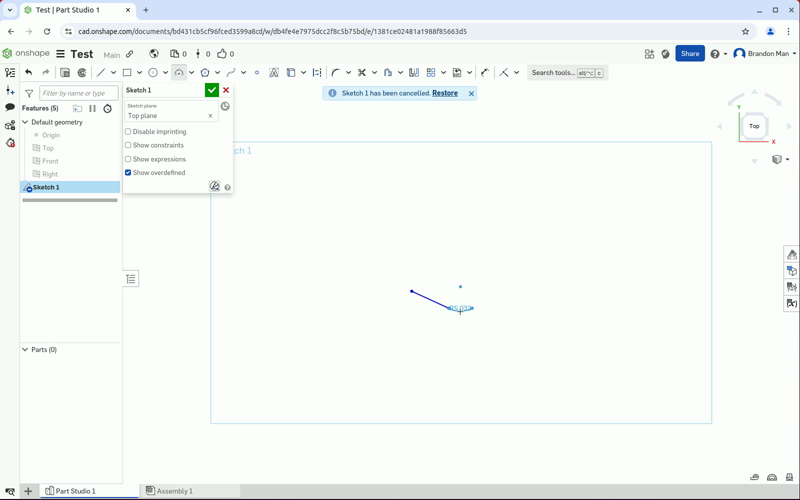
key(esc)
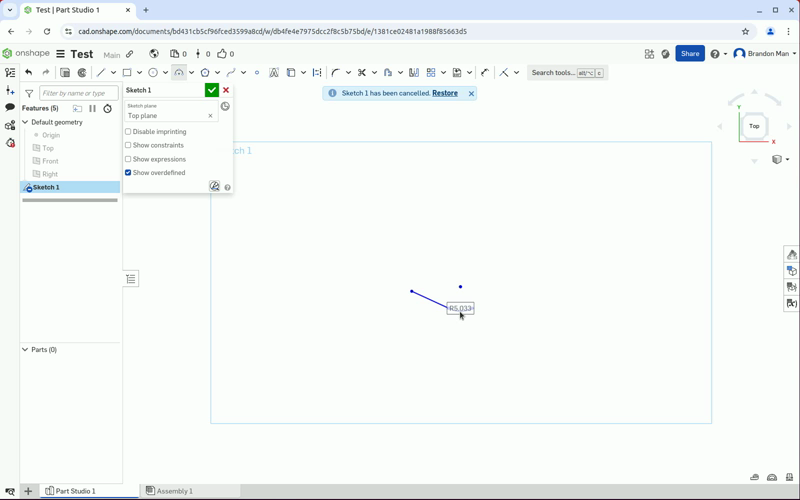
key(l)
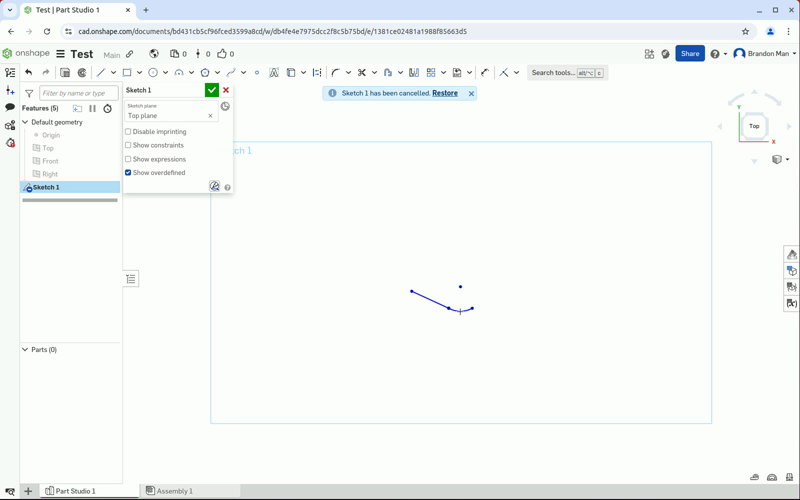
mouse_move(472, 308)
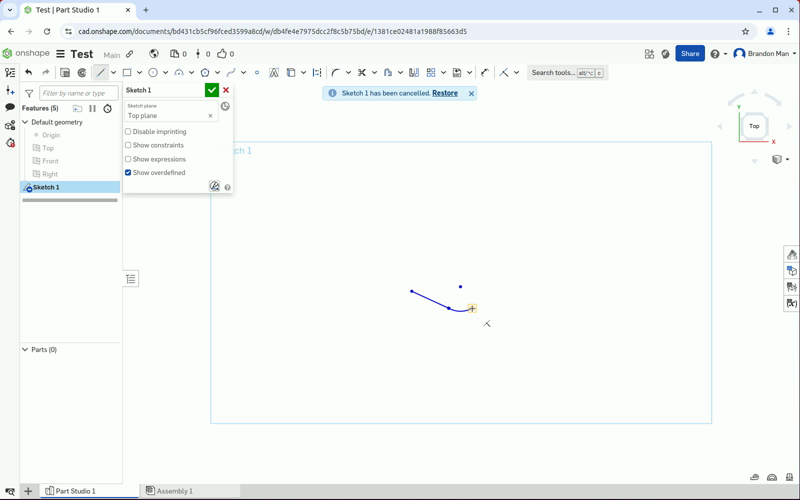
click(472, 308)
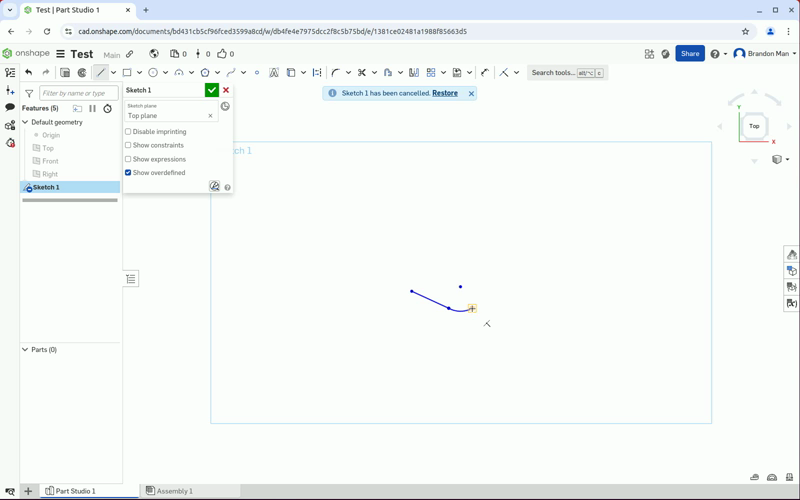
key_down(shift)
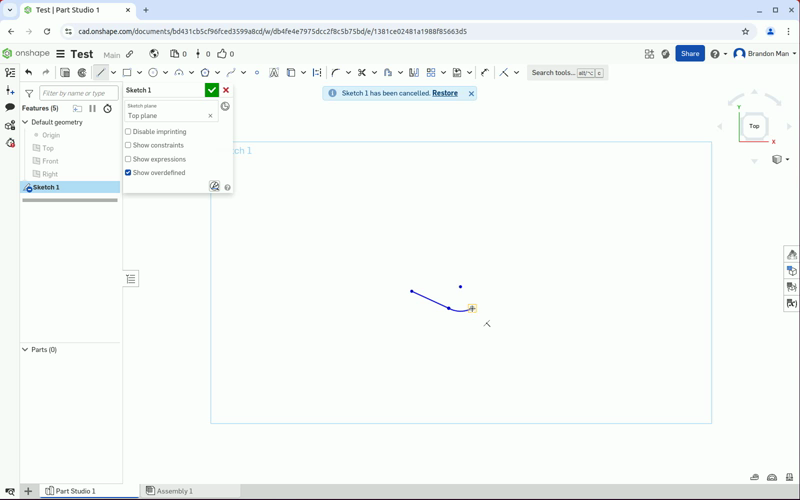
mouse_move(502, 308)
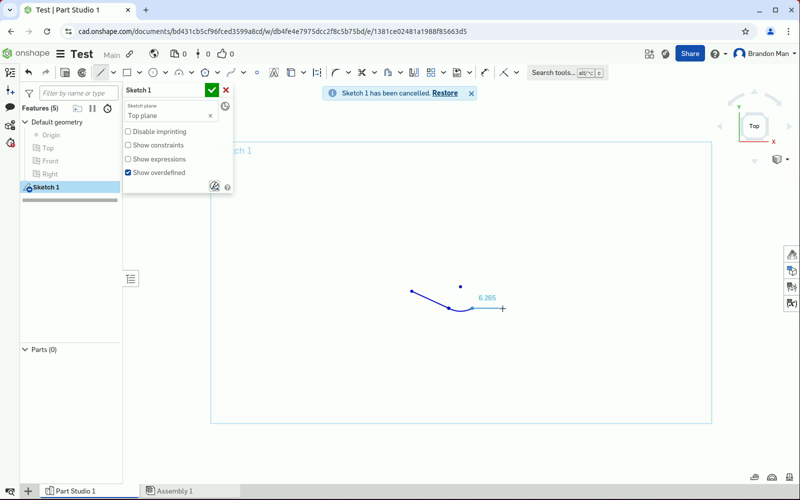
mouse_move(509, 291)
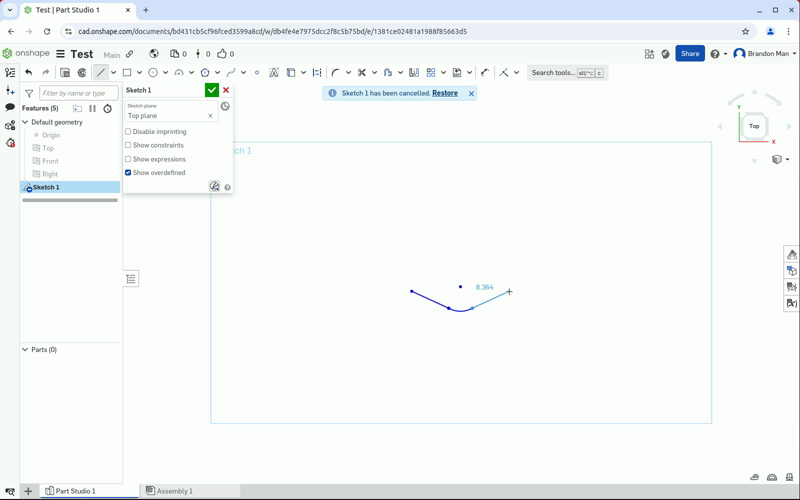
click(509, 291)
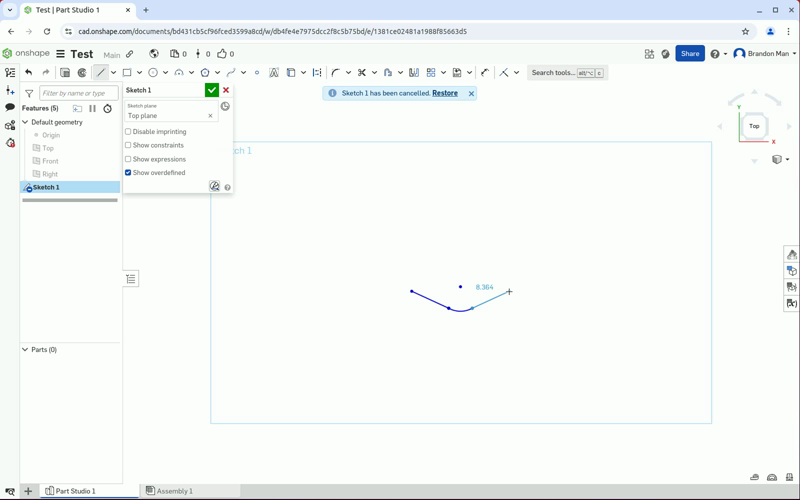
key_up(shift)
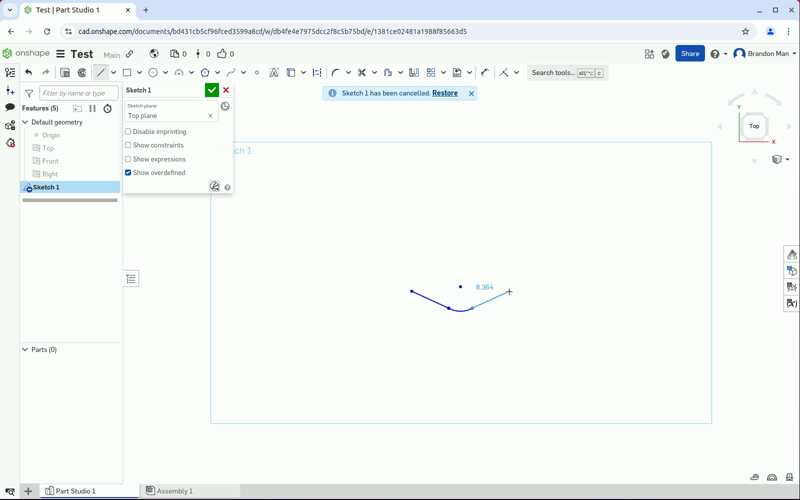
key(esc)
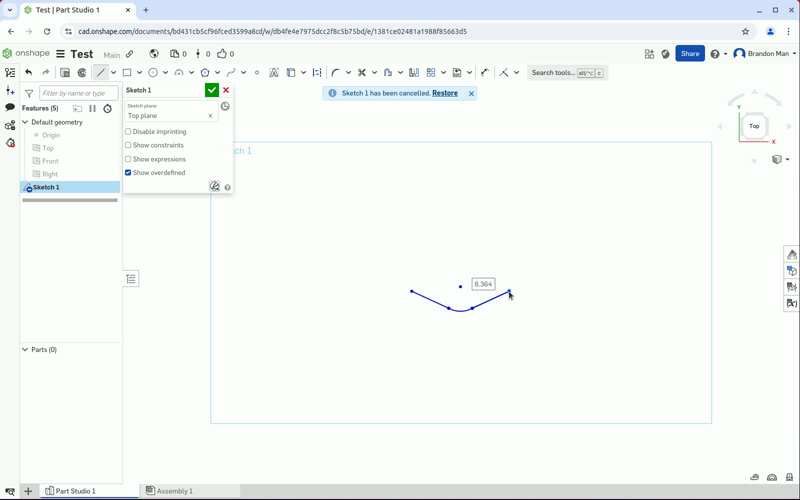
key(a)
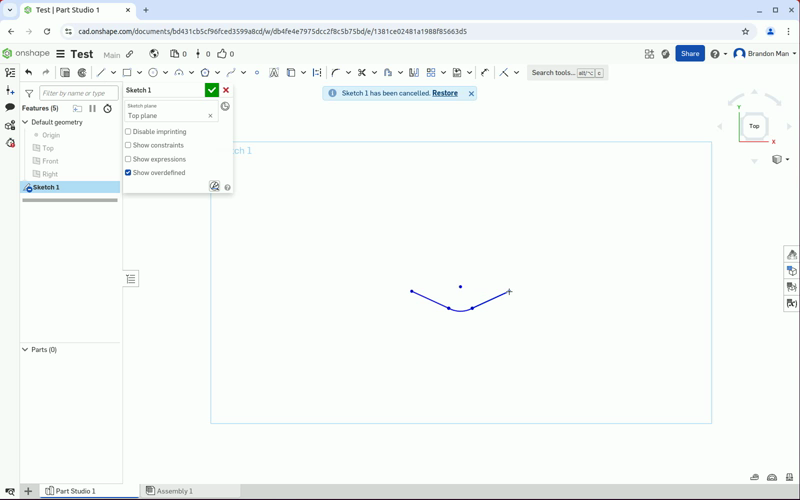
mouse_move(509, 291)
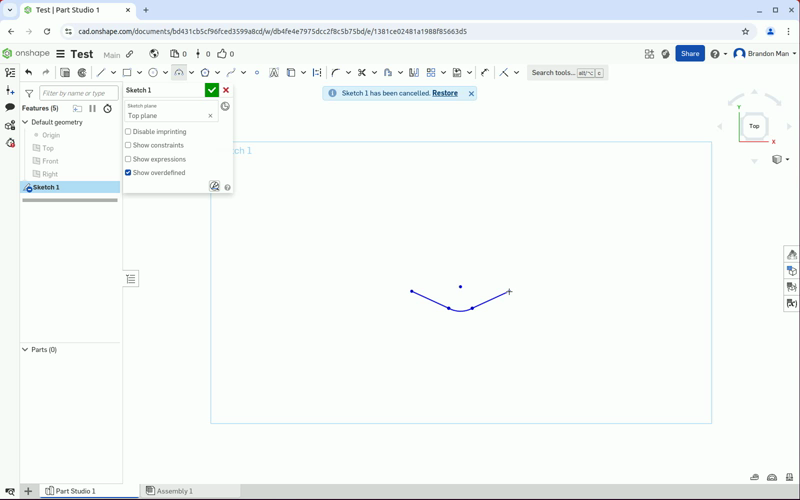
click(509, 291)
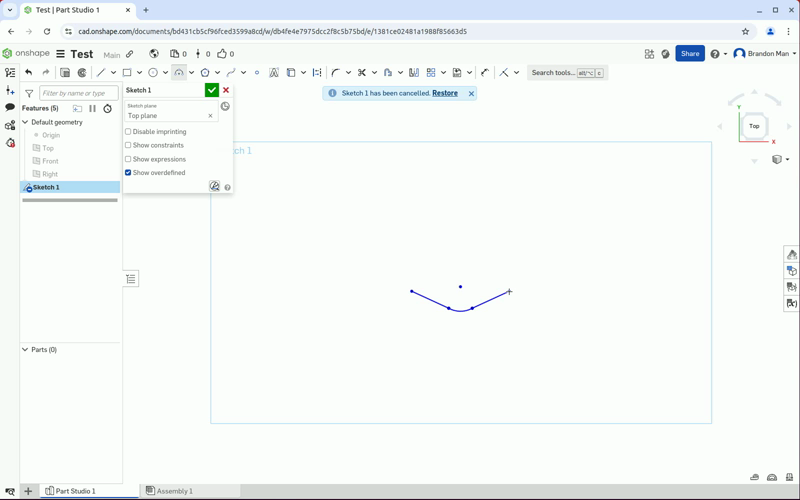
key_down(shift)
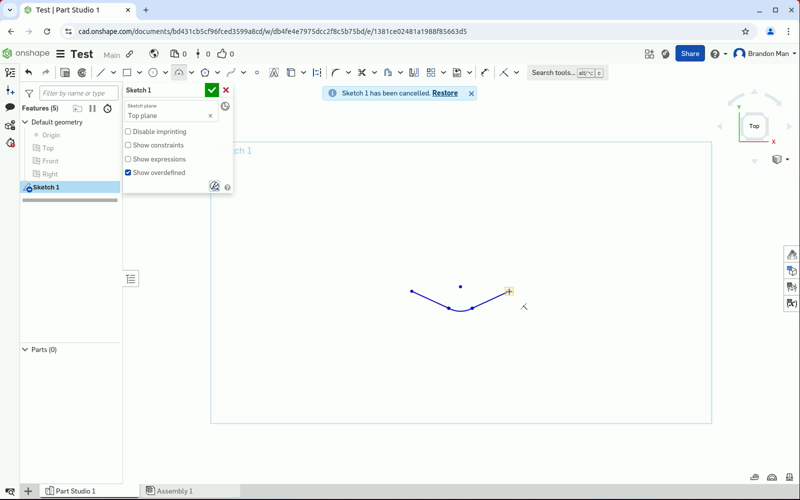
mouse_move(509, 273)
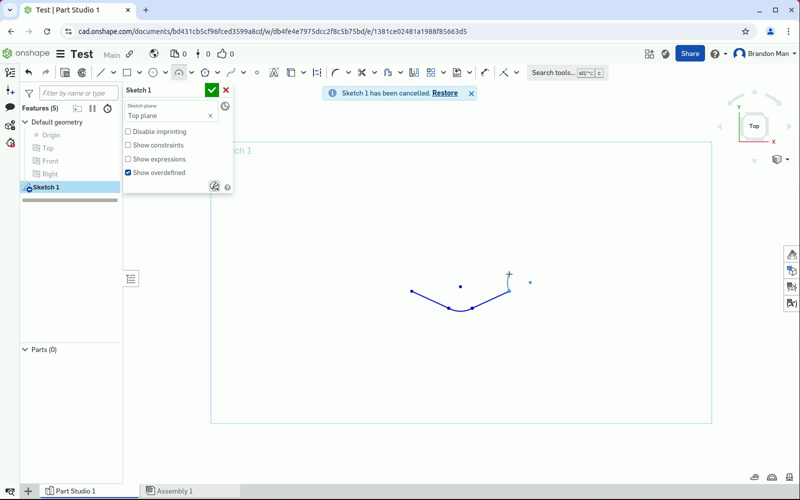
click(509, 273)
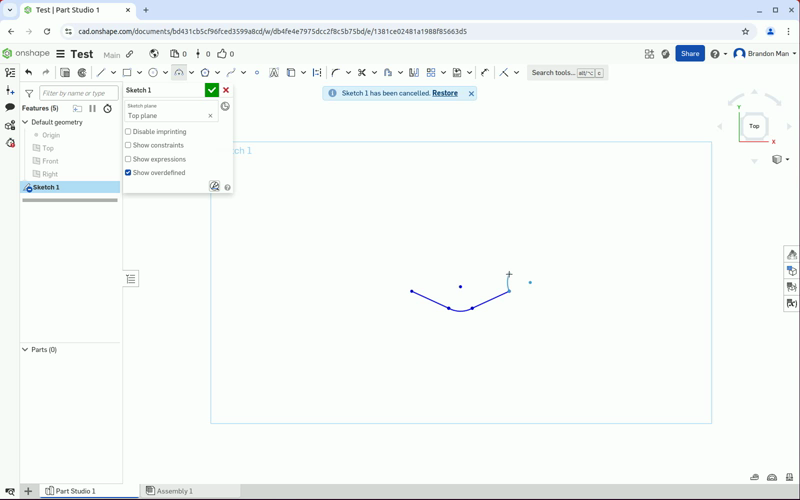
mouse_move(515, 282)
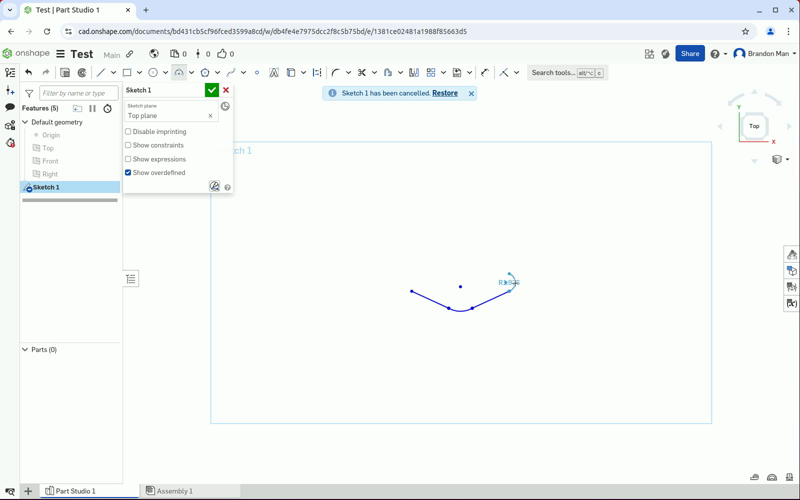
click(515, 282)
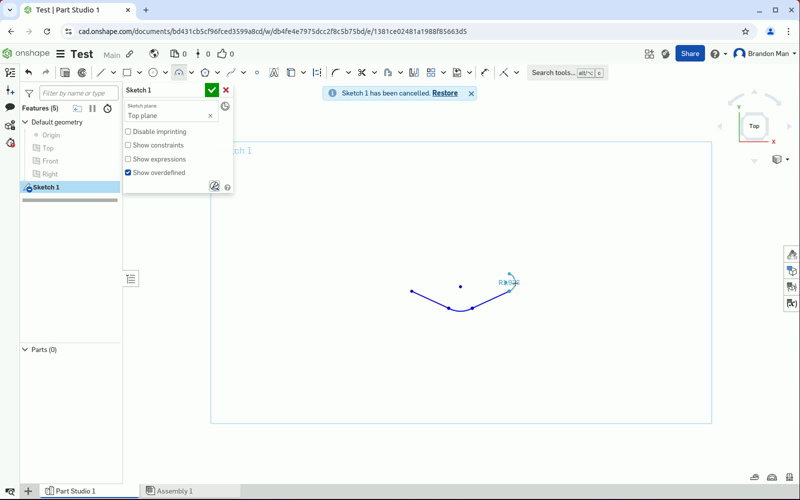
key_up(shift)
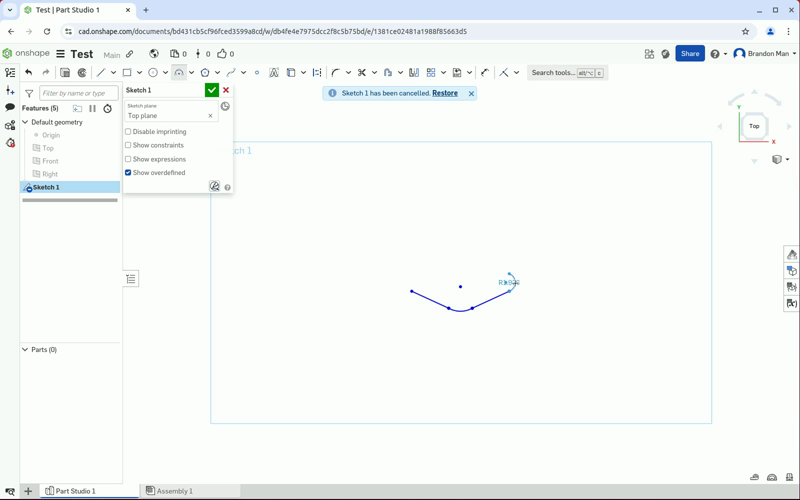
key(esc)
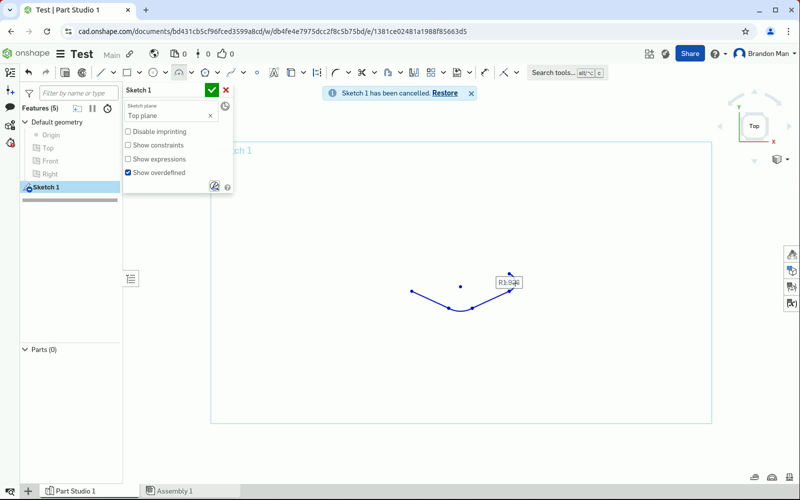
key(l)
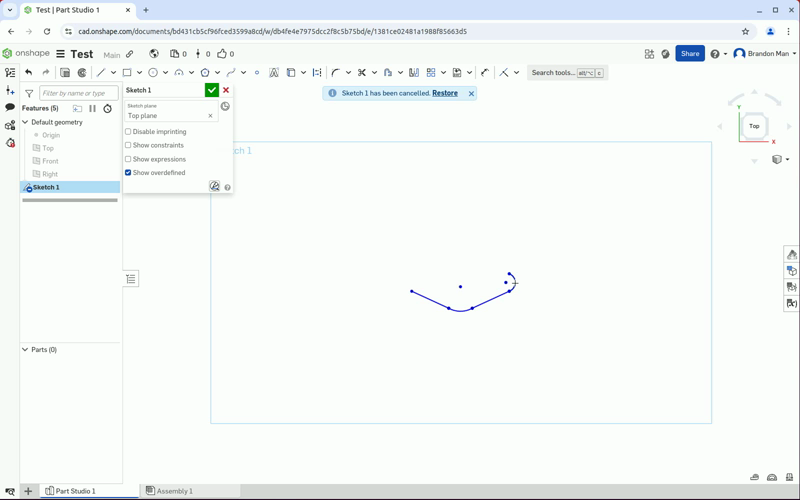
mouse_move(509, 273)
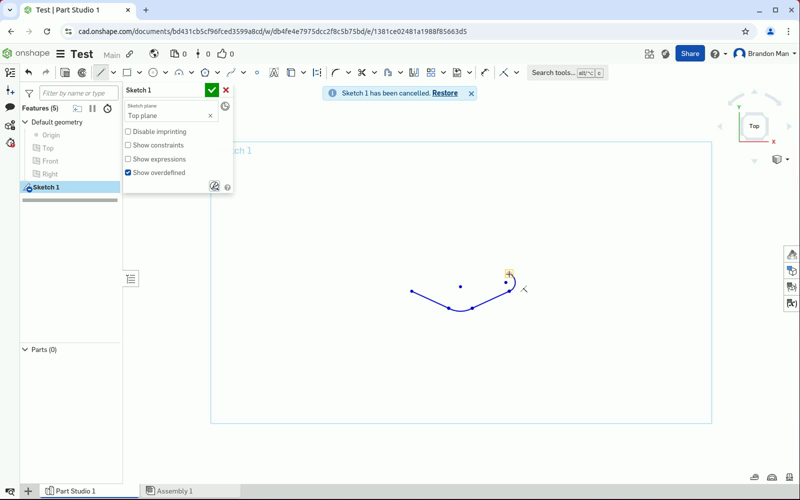
click(509, 273)
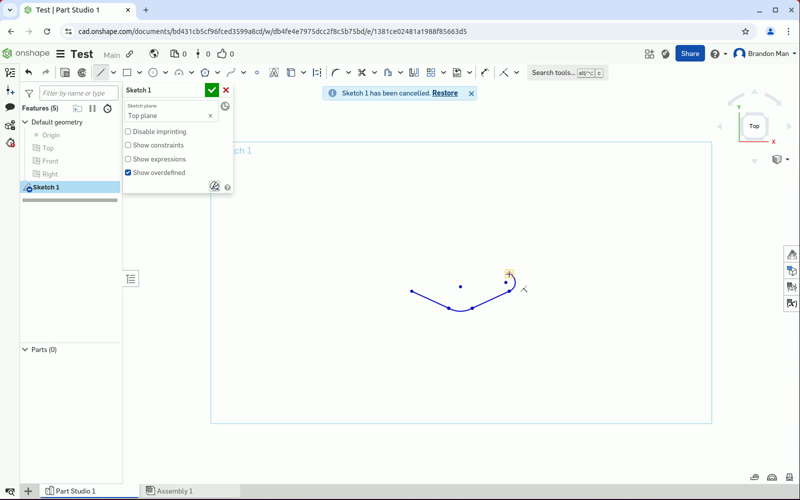
key_down(shift)
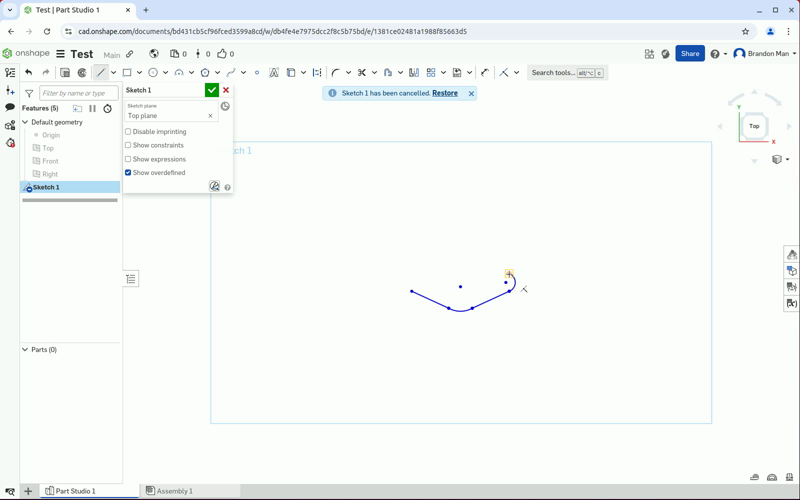
mouse_move(539, 273)
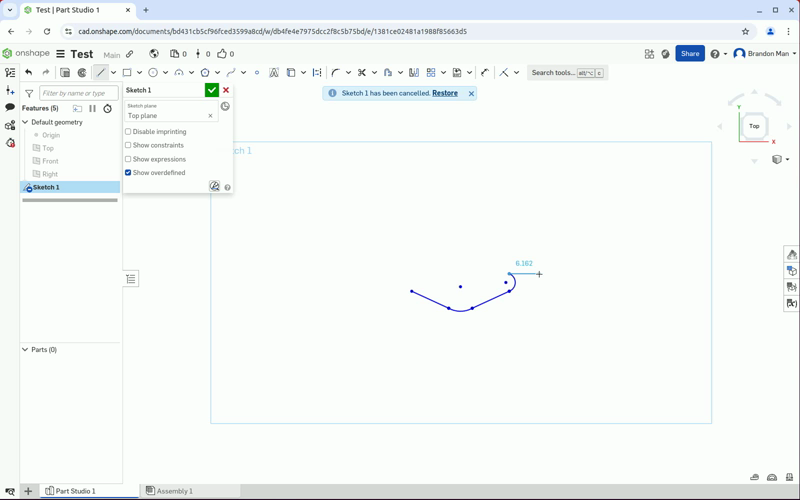
mouse_move(472, 257)
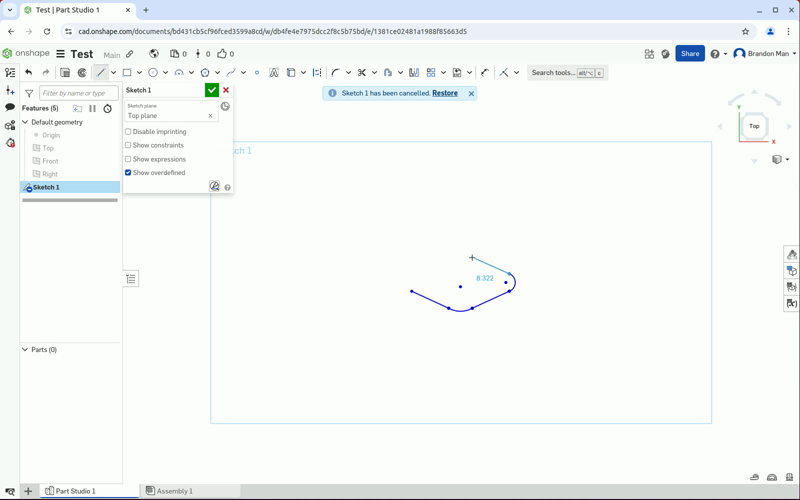
click(472, 257)
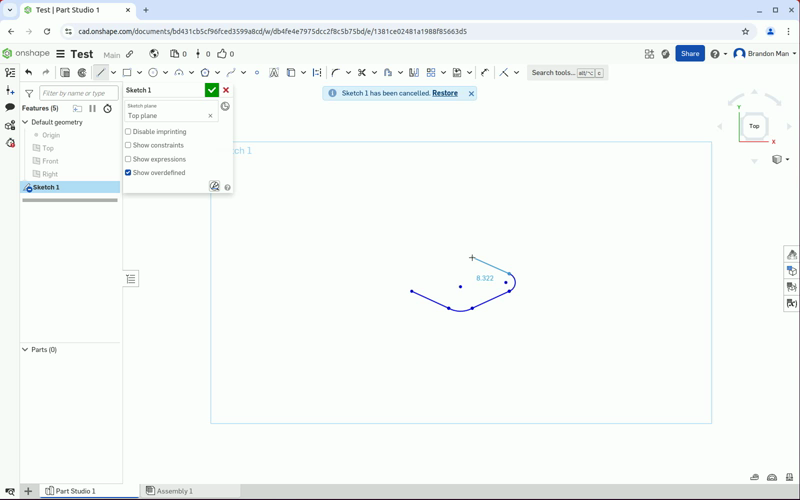
key_up(shift)
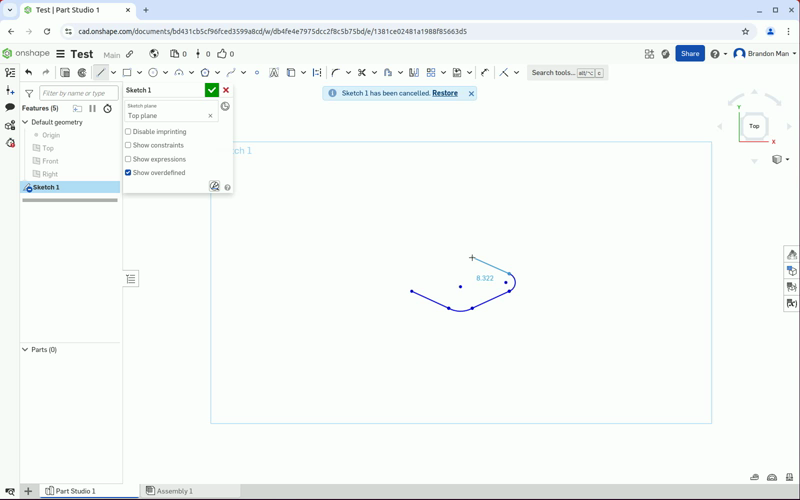
key(esc)
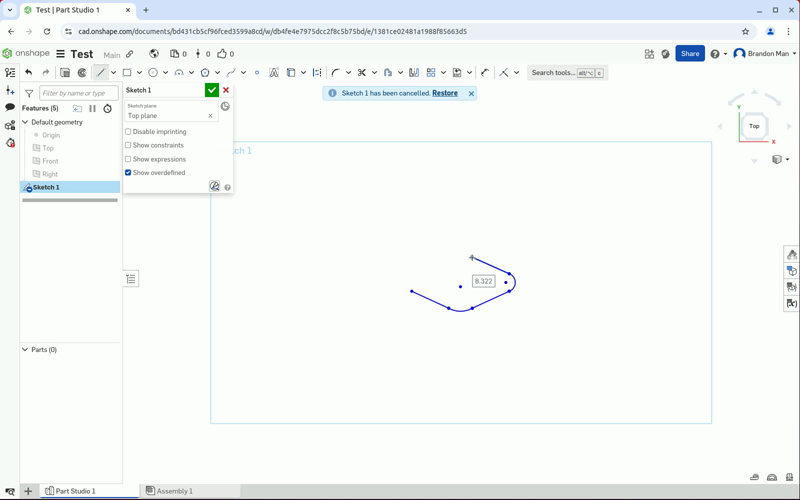
key(a)
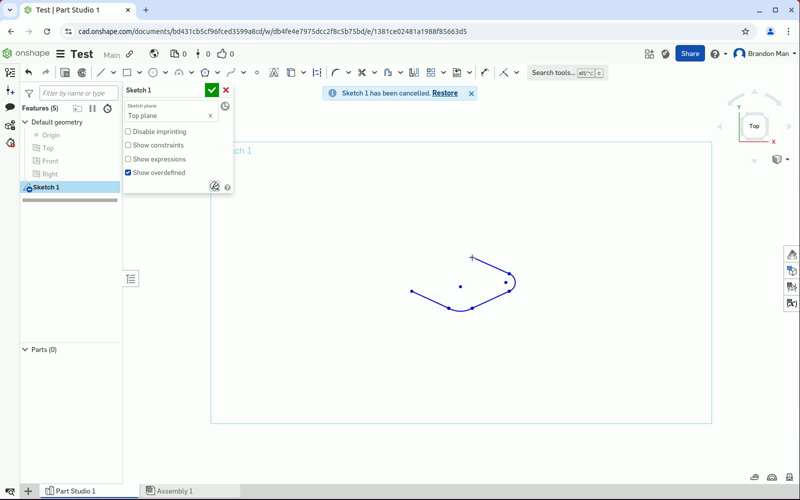
mouse_move(472, 257)
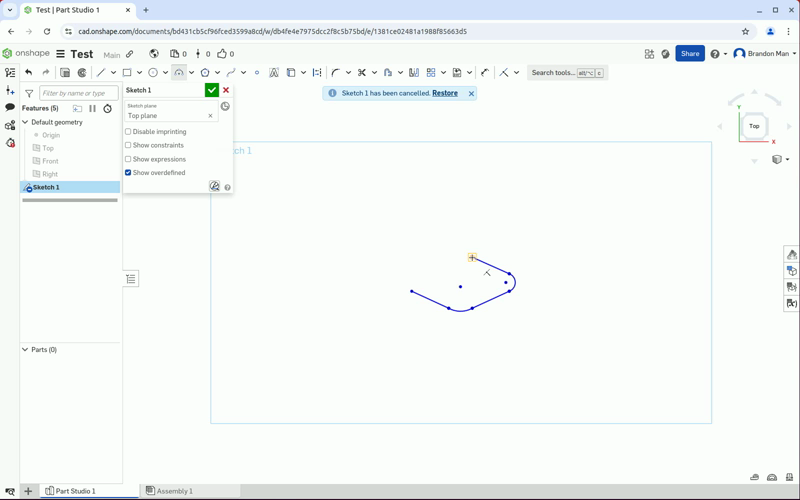
click(472, 257)
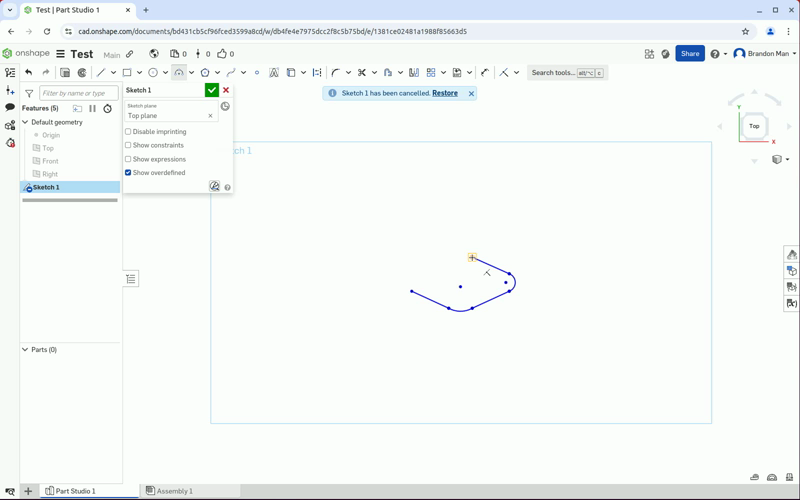
key_down(shift)
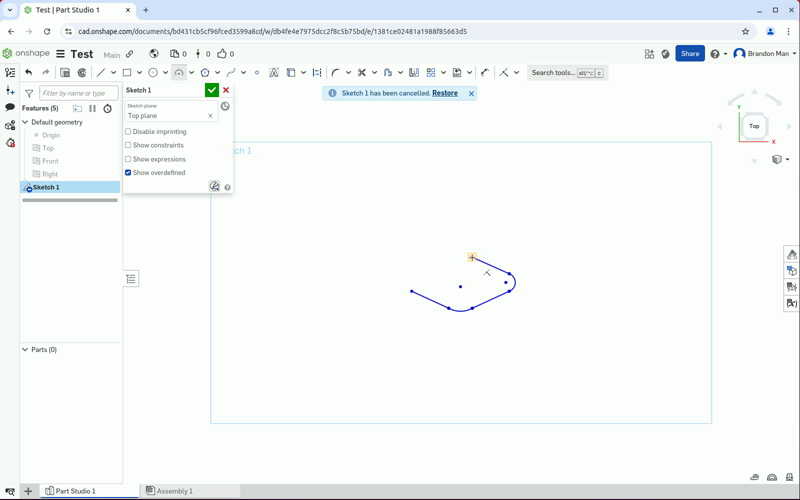
mouse_move(448, 257)
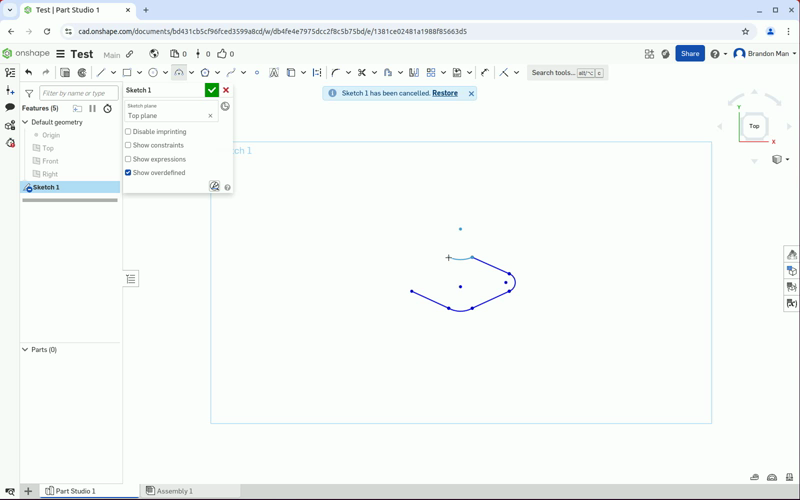
click(448, 257)
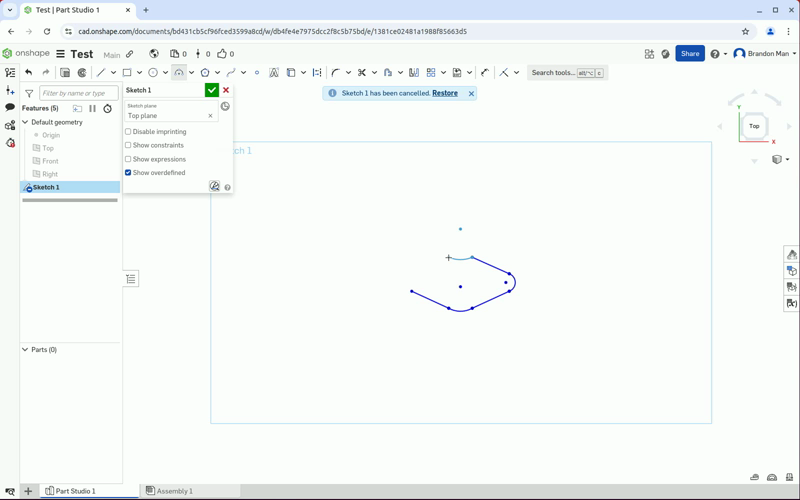
mouse_move(460, 255)
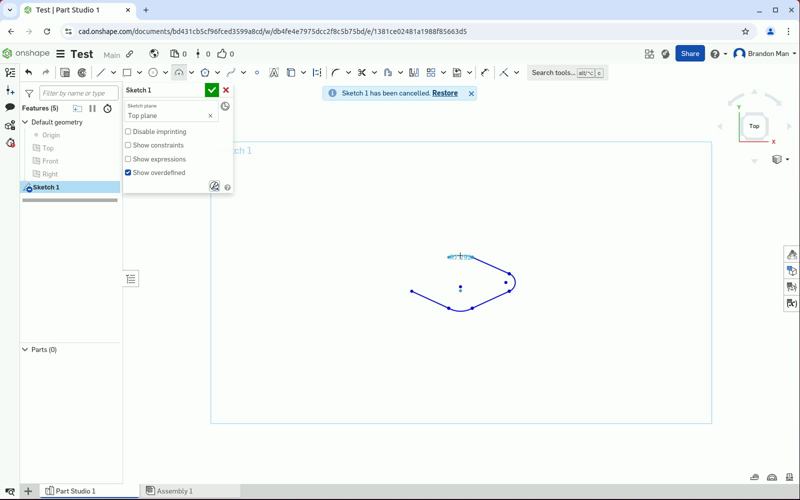
click(460, 255)
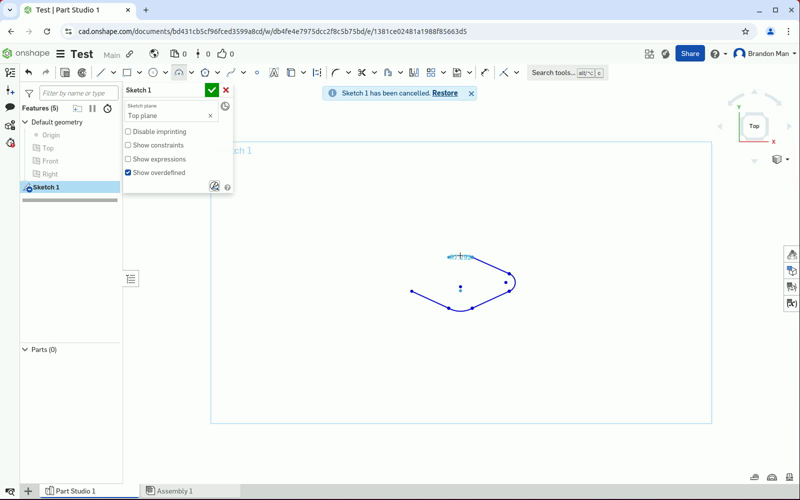
key_up(shift)
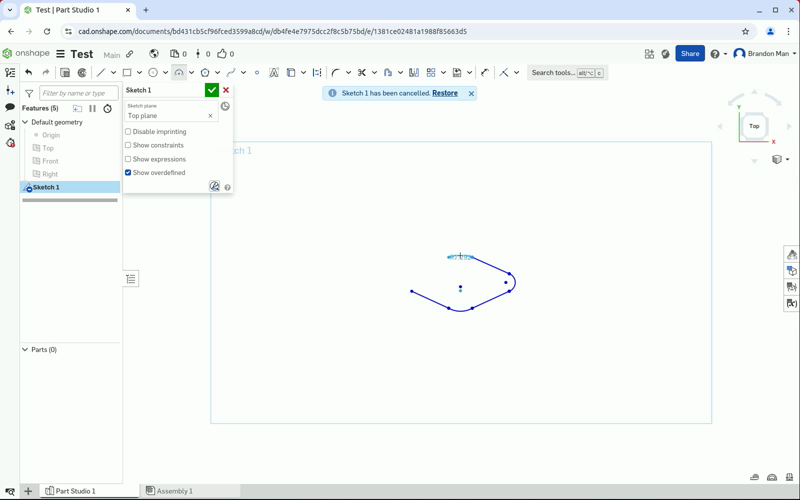
key(esc)
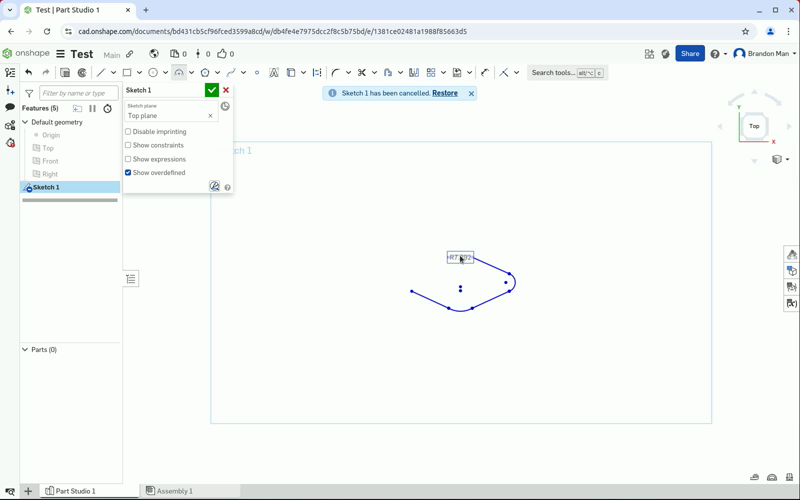
key(l)
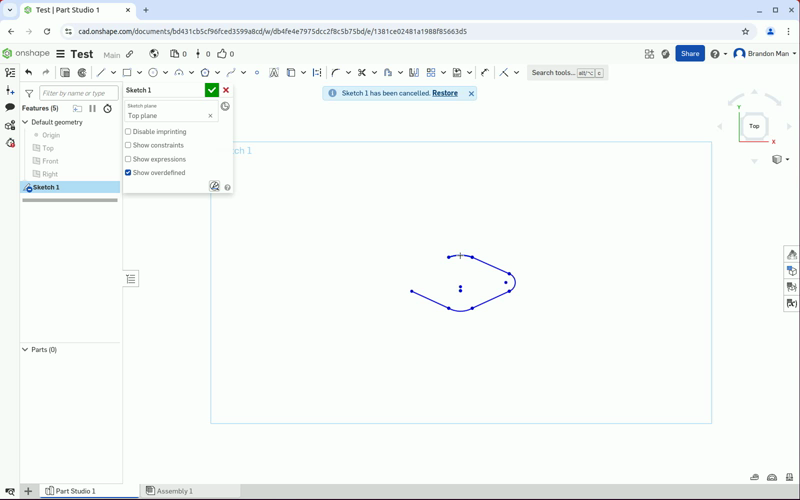
mouse_move(448, 257)
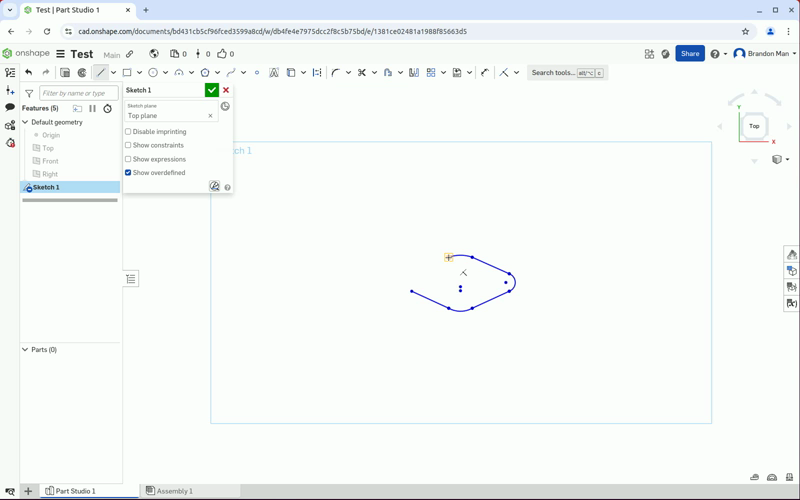
click(448, 257)
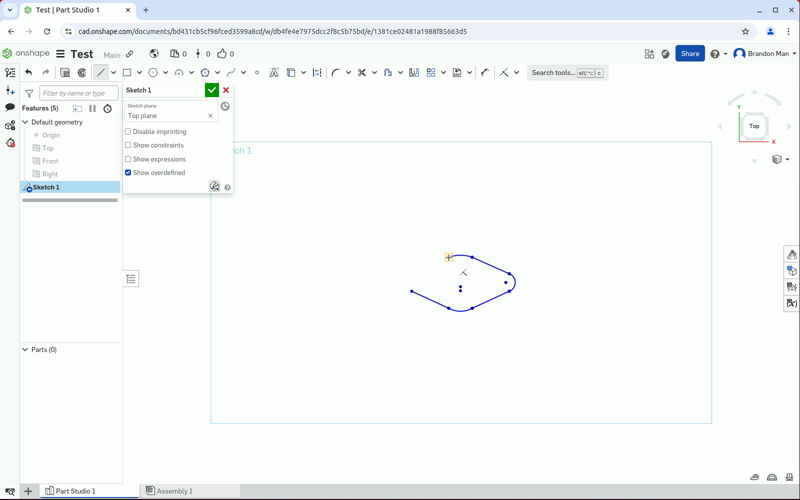
key_down(shift)
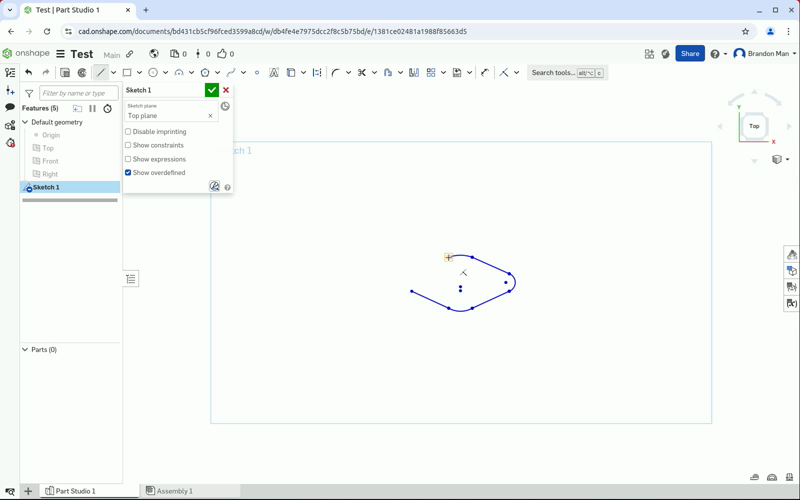
mouse_move(478, 257)
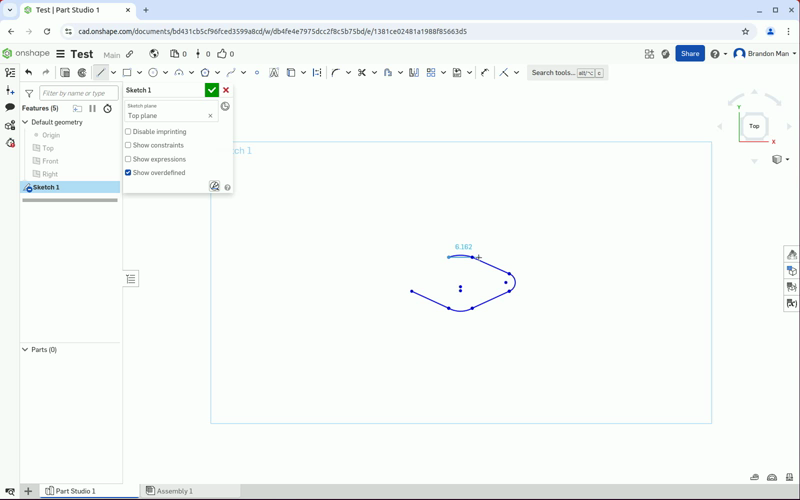
mouse_move(411, 273)
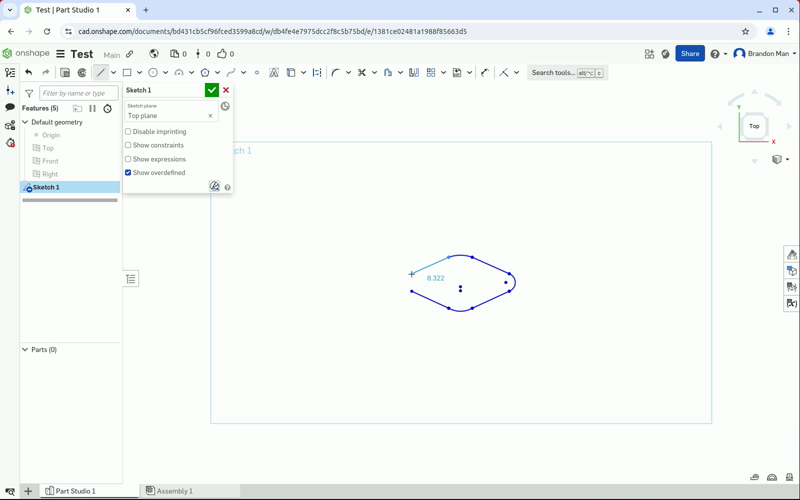
click(411, 273)
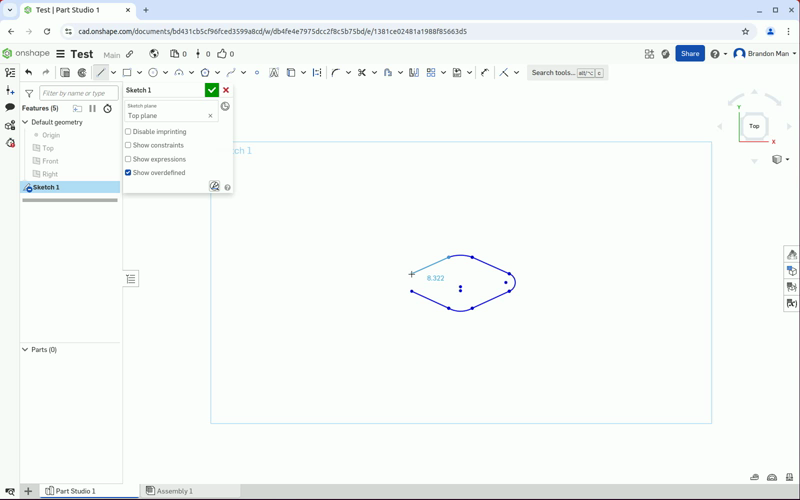
key_up(shift)
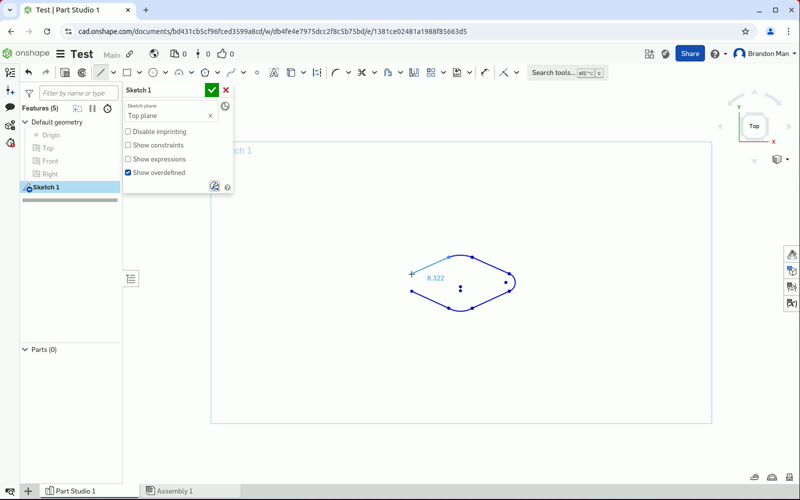
key(esc)
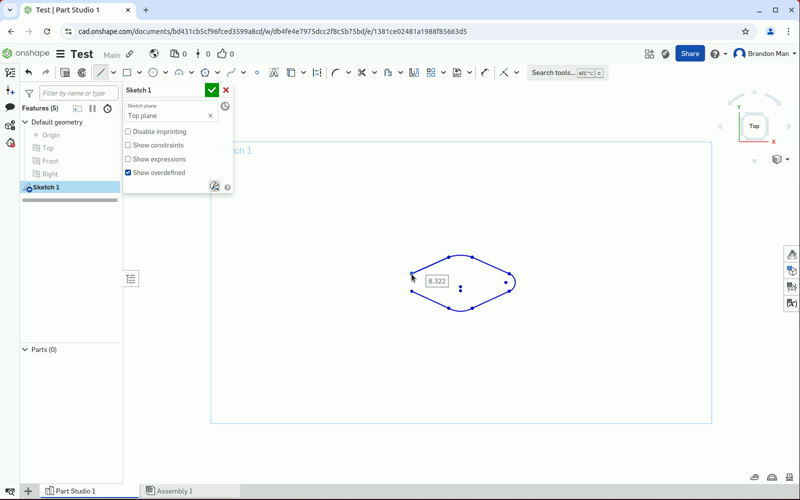
key(a)
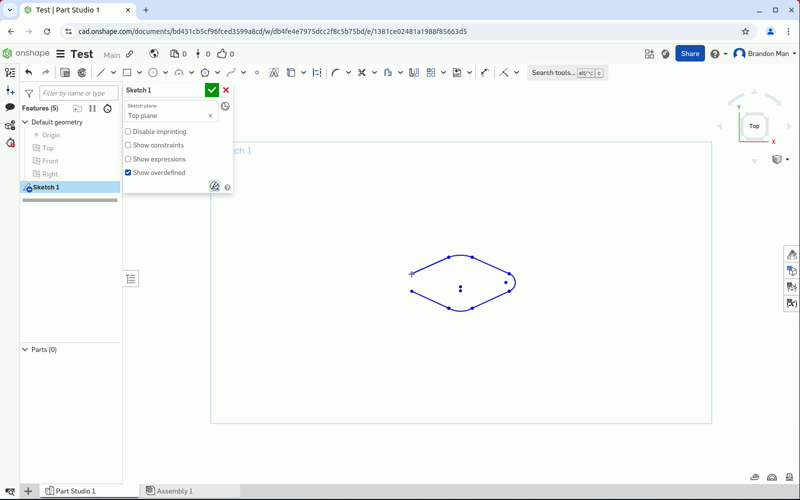
mouse_move(411, 273)
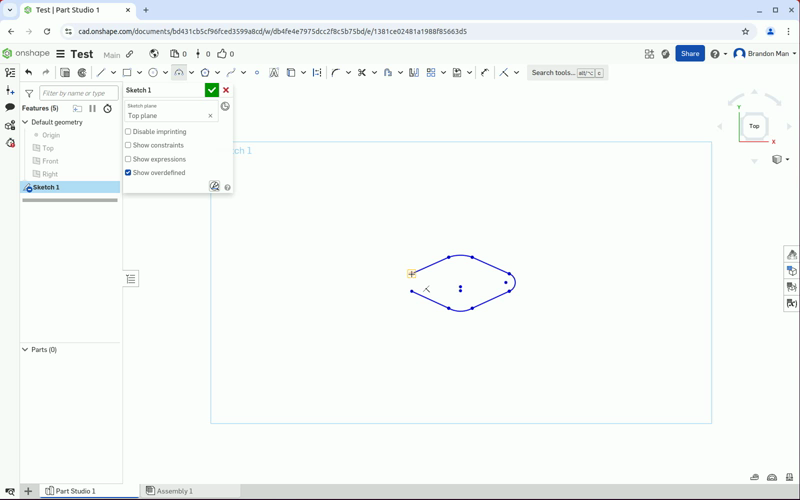
click(411, 273)
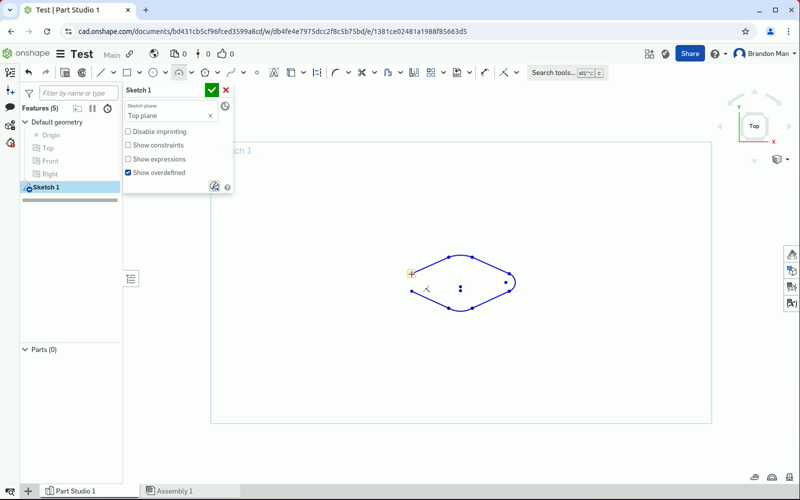
mouse_move(411, 291)
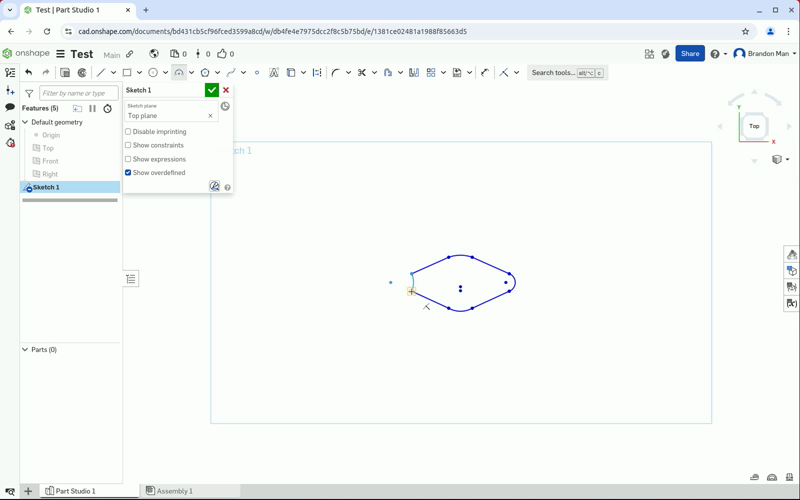
click(411, 291)
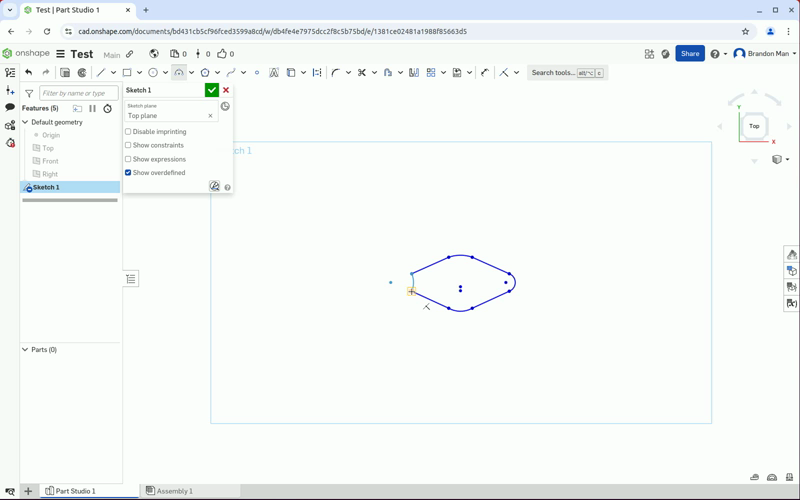
key_down(shift)
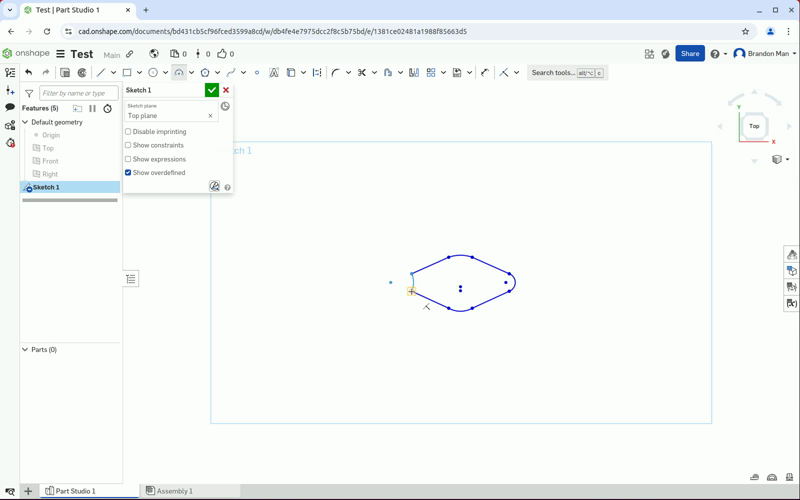
mouse_move(405, 282)
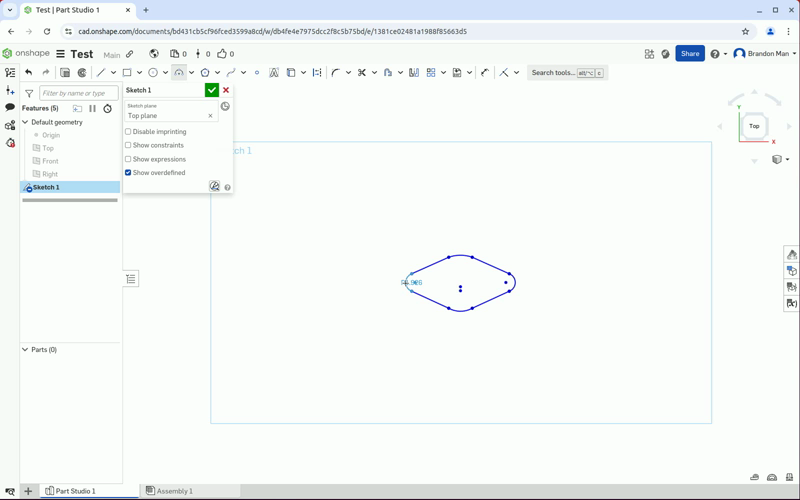
click(405, 282)
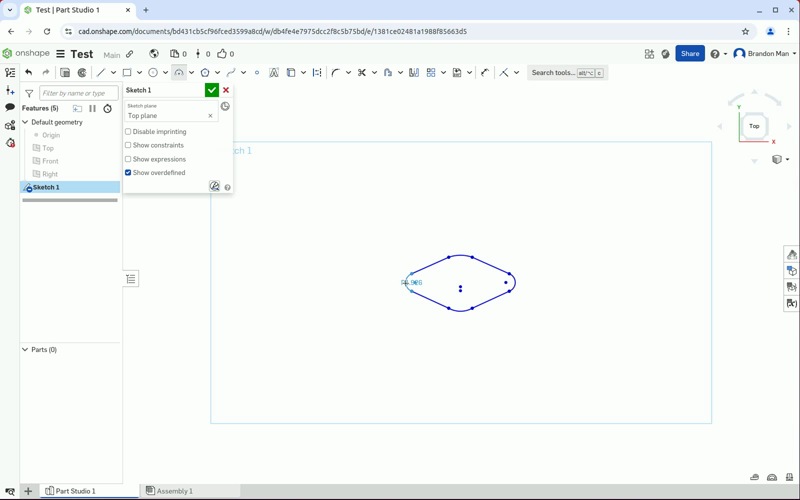
key_up(shift)
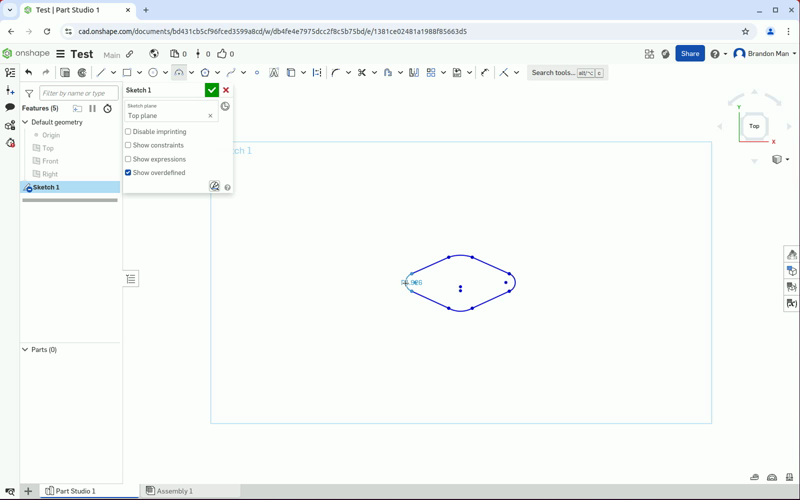
key(esc)
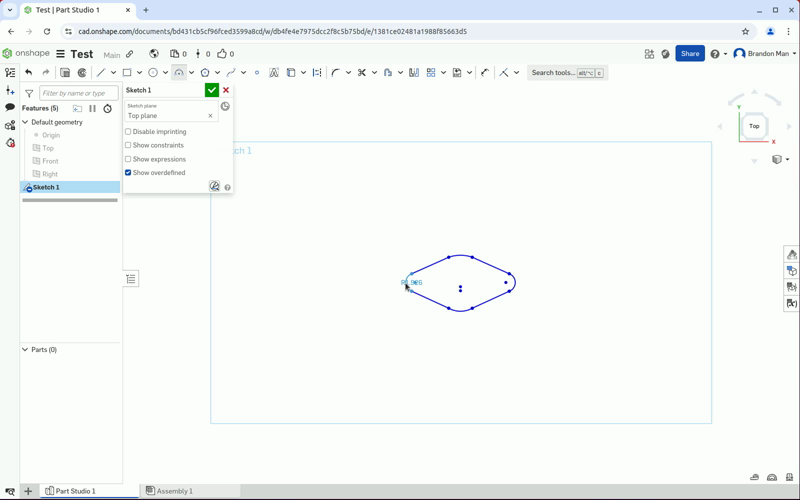
key(c)
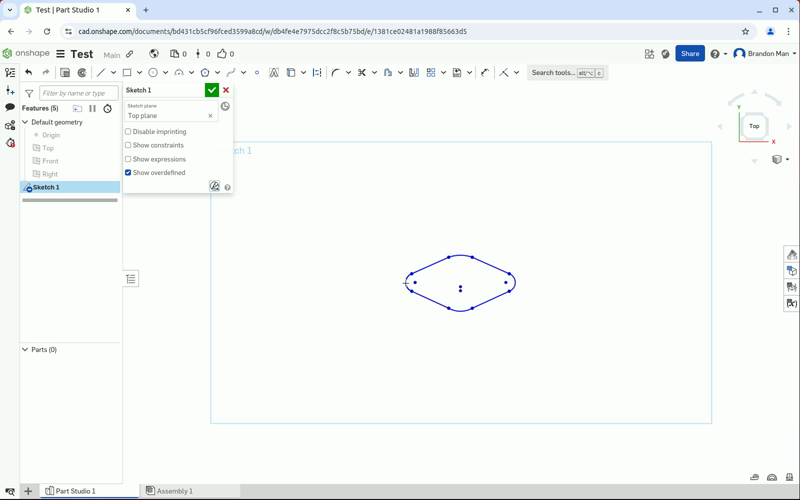
key_down(shift)
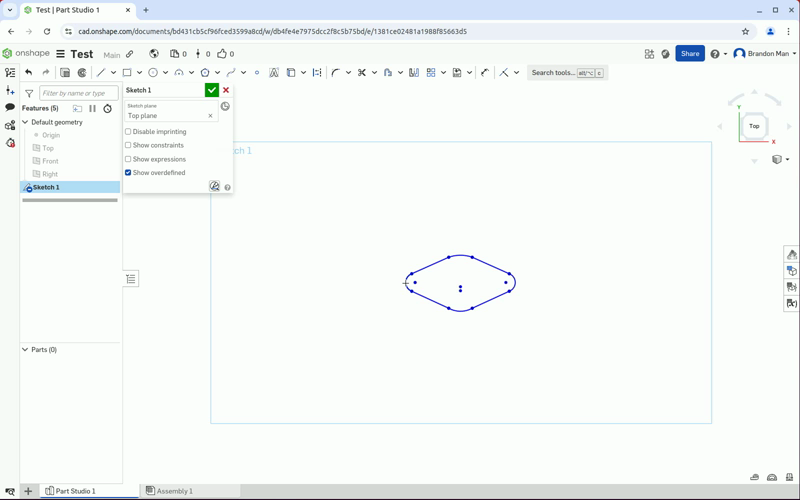
mouse_move(460, 282)
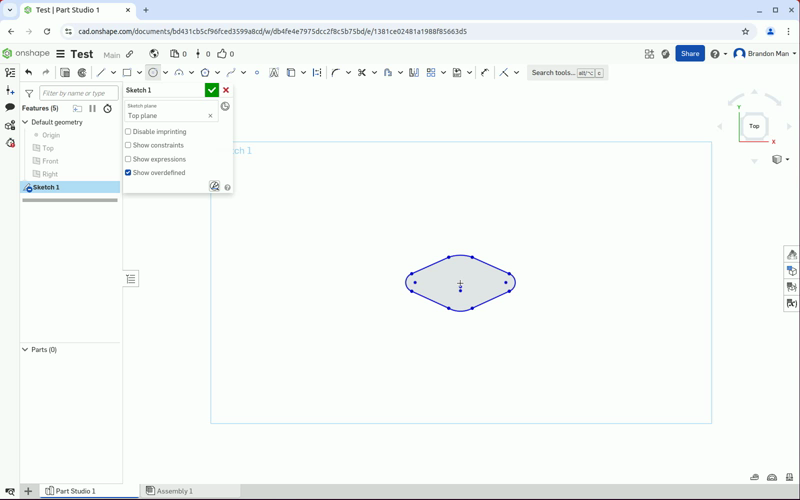
scroll(6)
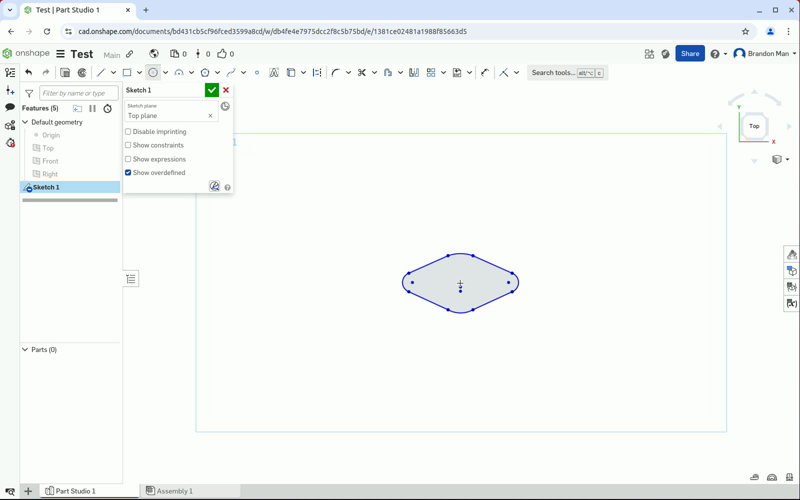
scroll(6)
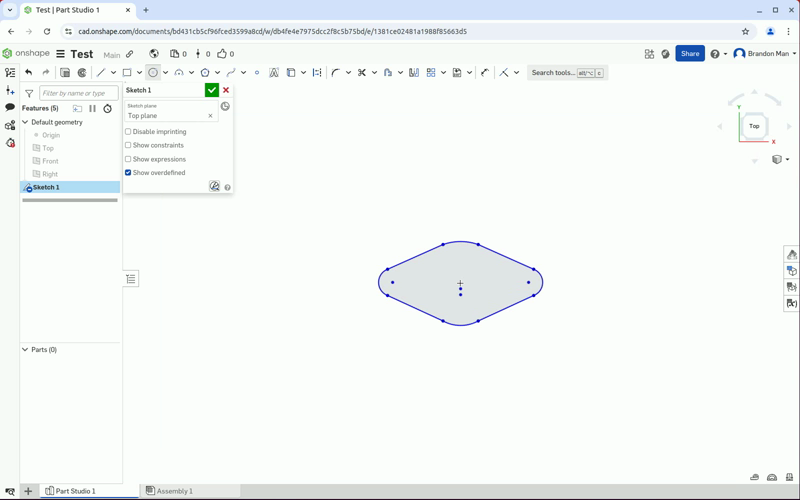
scroll(6)
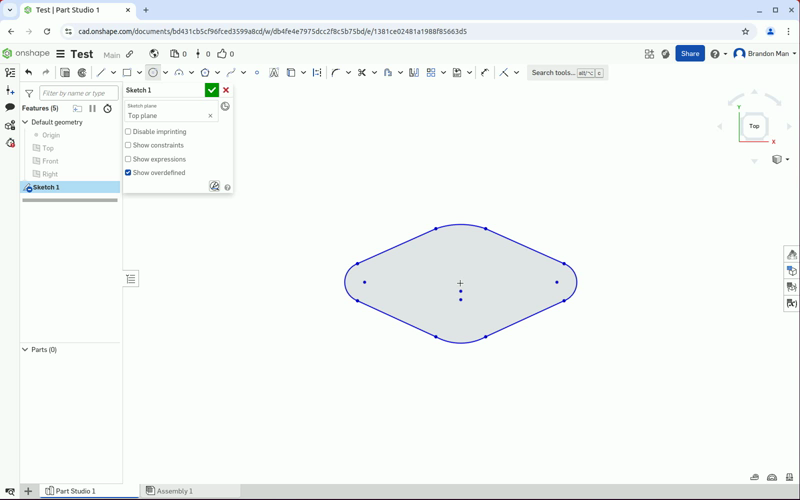
scroll(6)
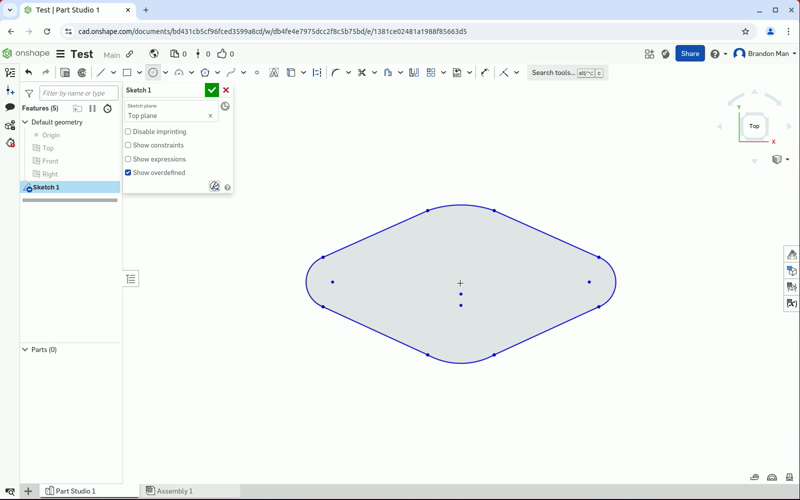
scroll(6)
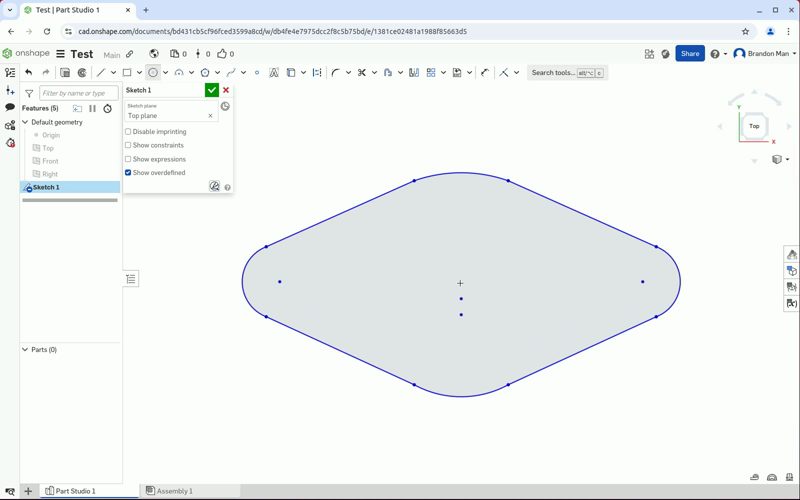
scroll(6)
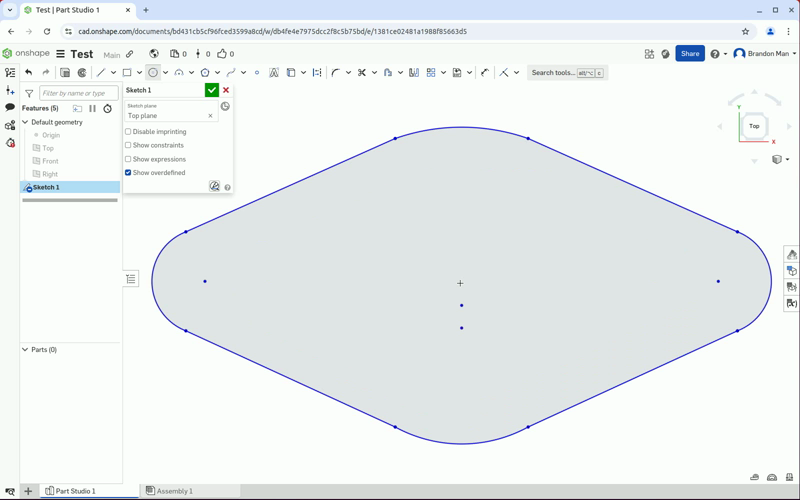
scroll(6)
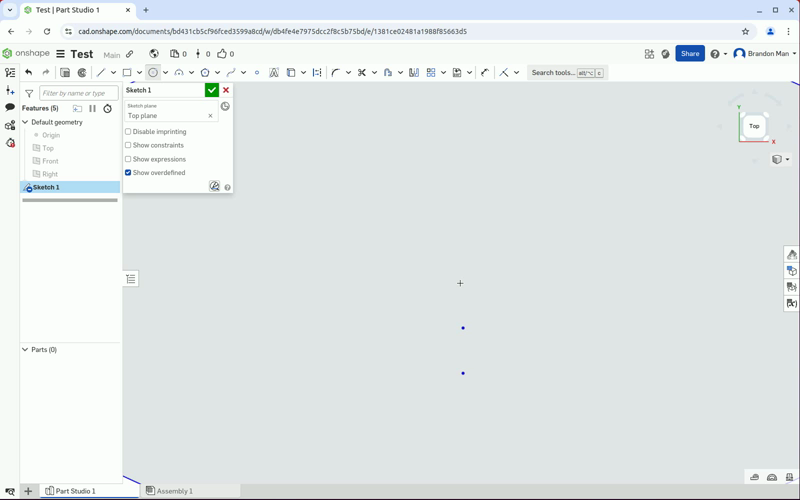
click(460, 282)
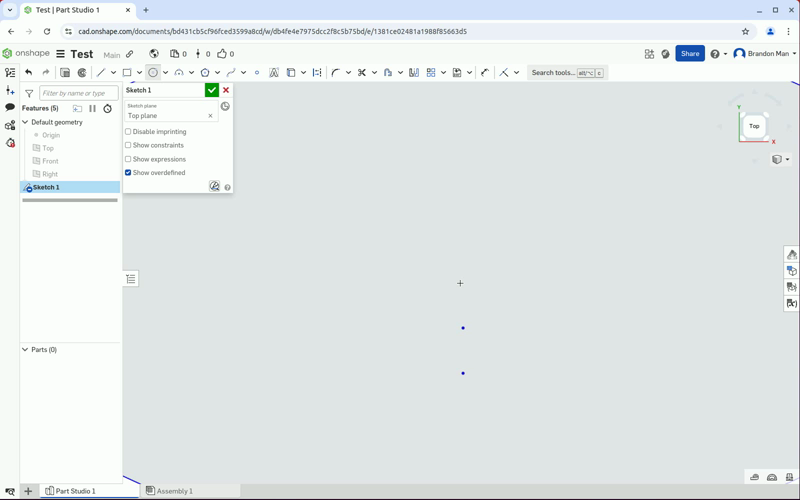
scroll(-6)
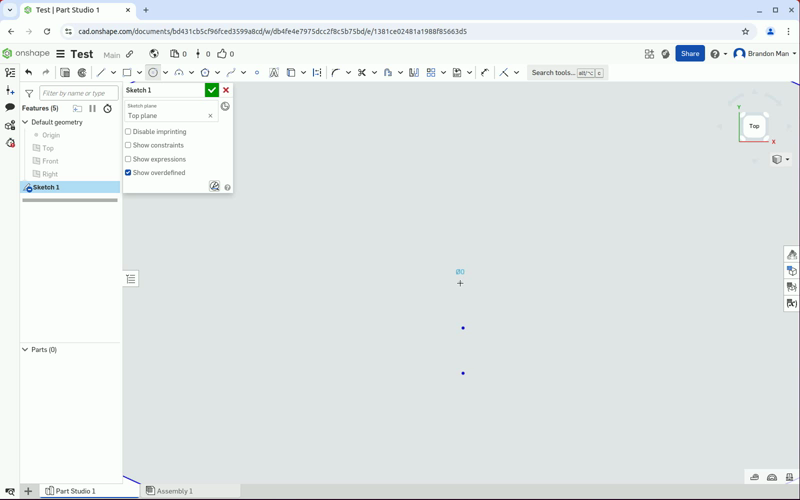
scroll(-6)
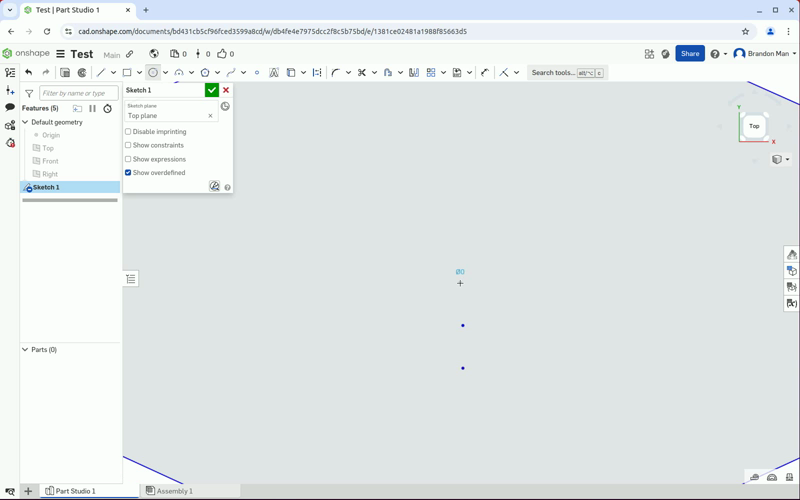
scroll(-6)
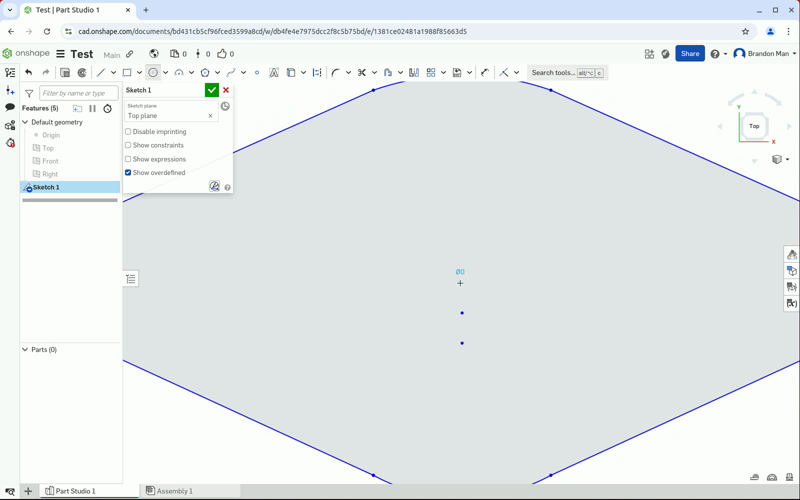
scroll(-6)
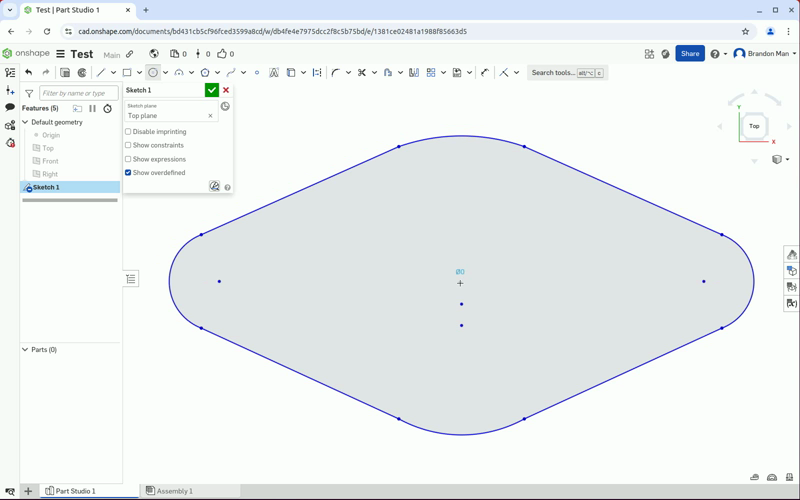
scroll(-6)
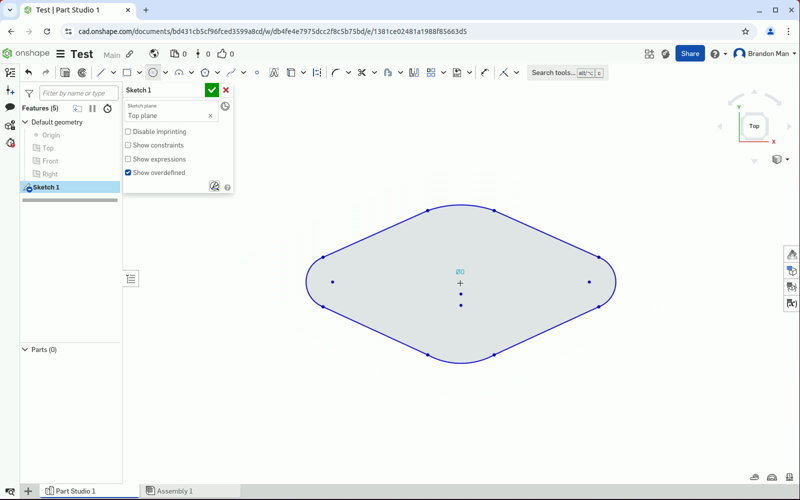
scroll(-6)
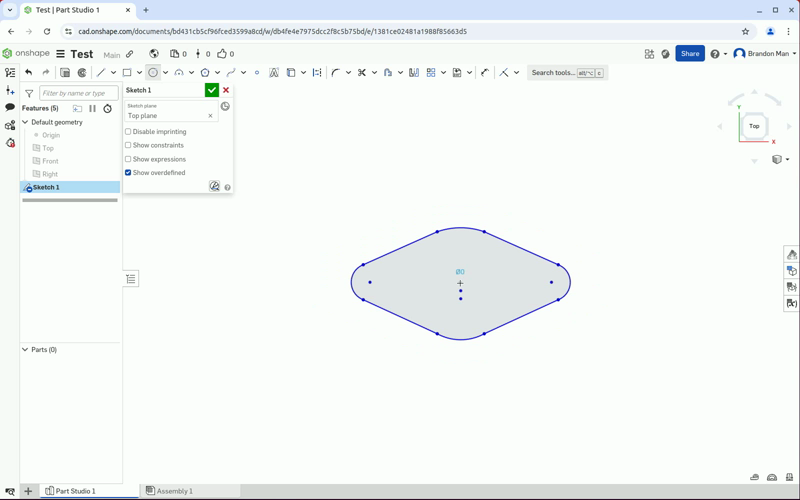
scroll(-6)
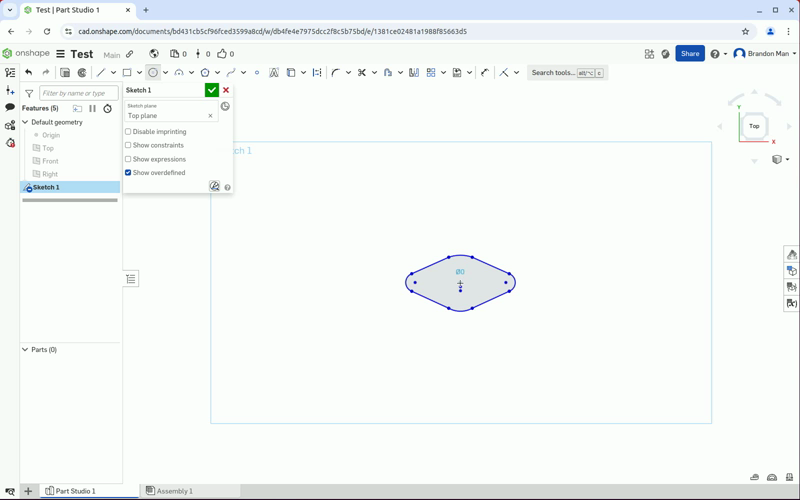
key_up(shift)
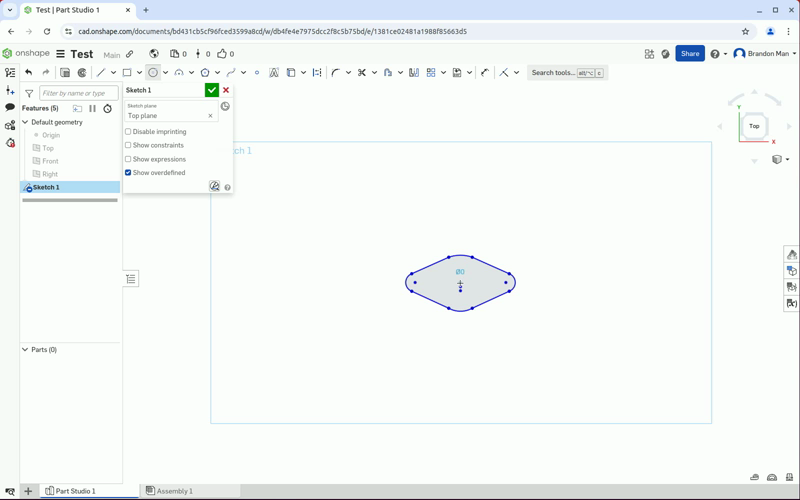
mouse_move(479, 282)
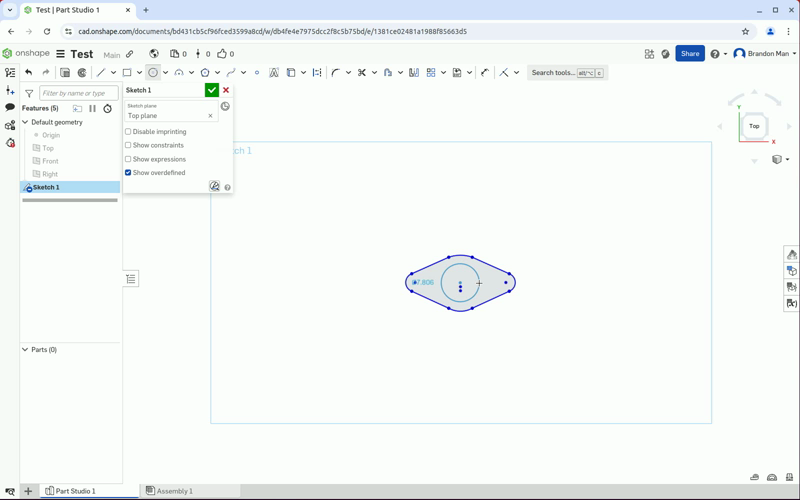
click(479, 282)
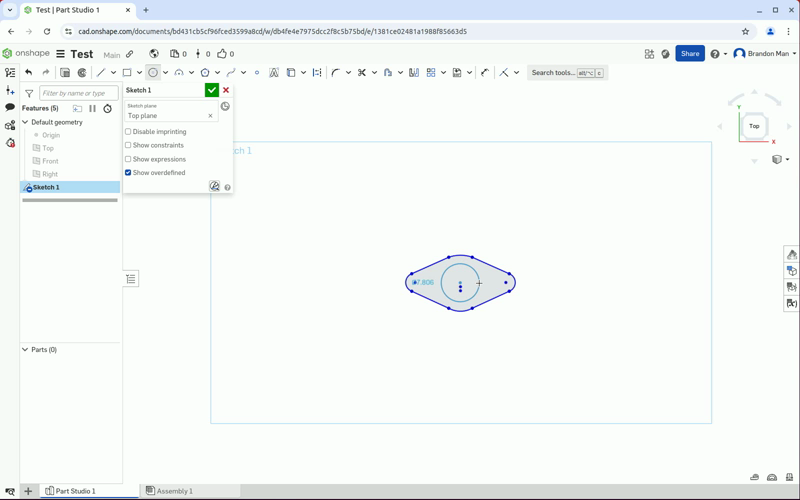
key(esc)
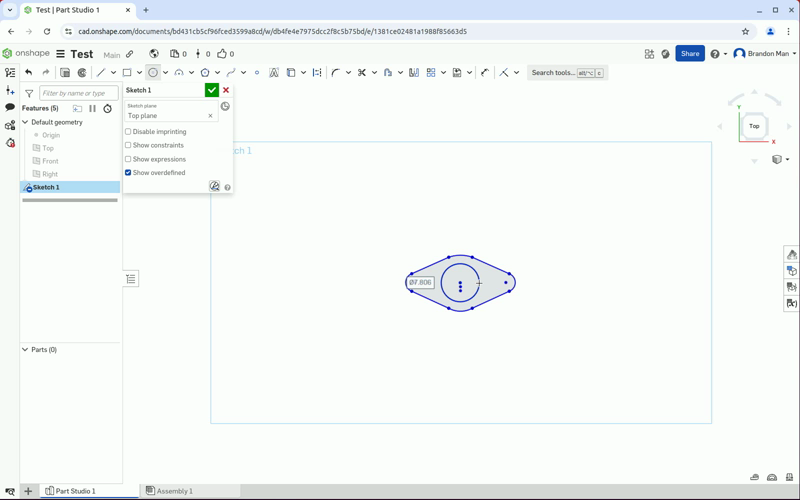
mouse_move(421, 272)
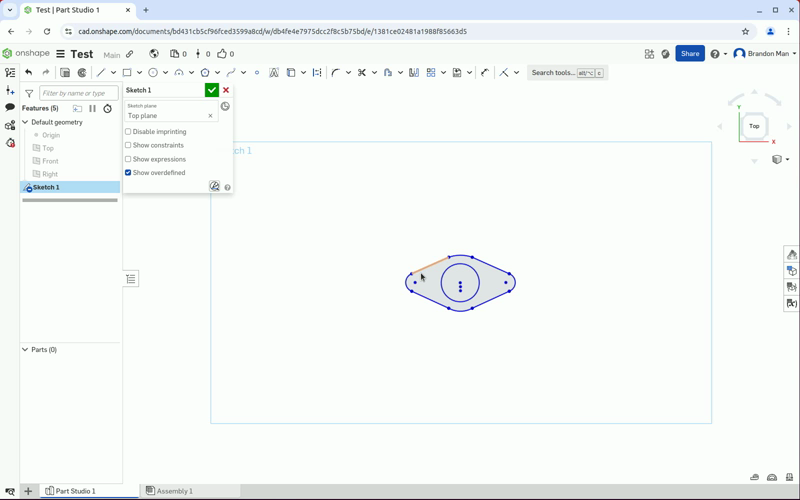
click(421, 272)
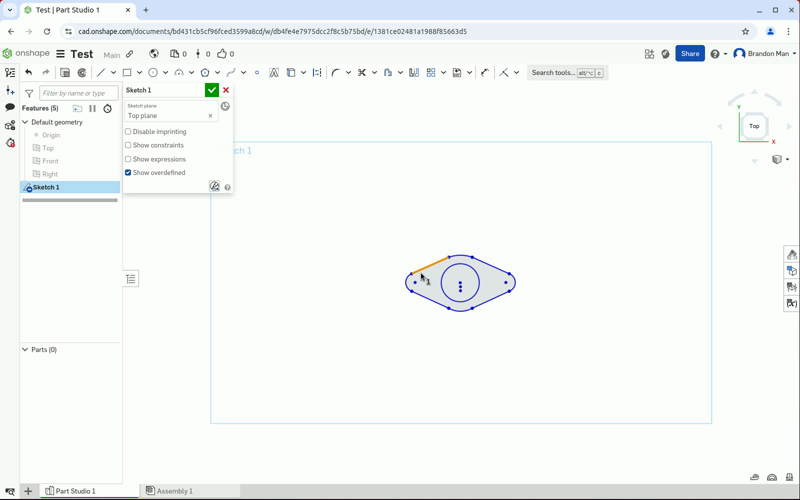
mouse_move(73, 352)
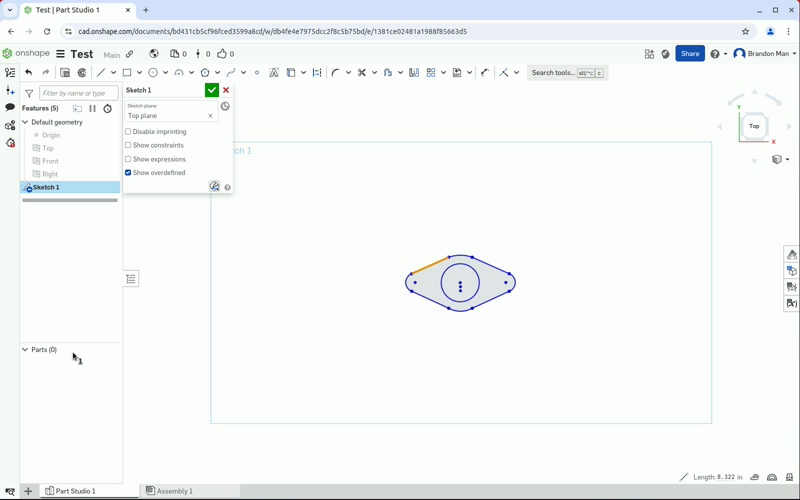
key(shift+y)
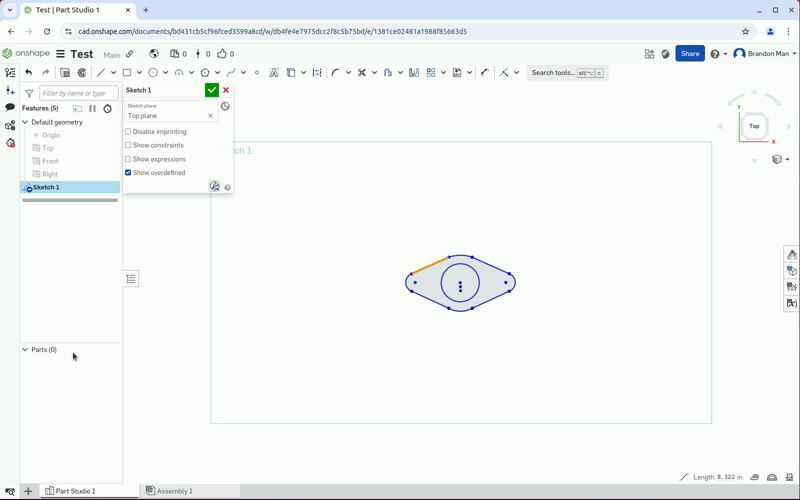
key(shift+e)
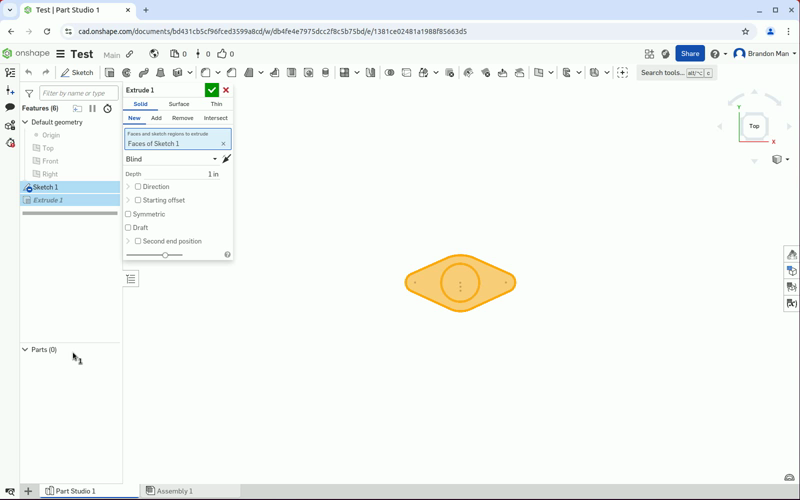
mouse_move(143, 106)
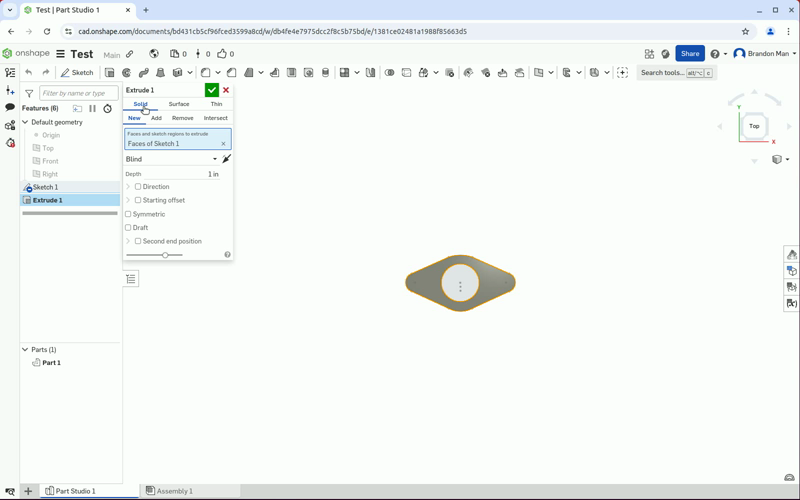
click(143, 106)
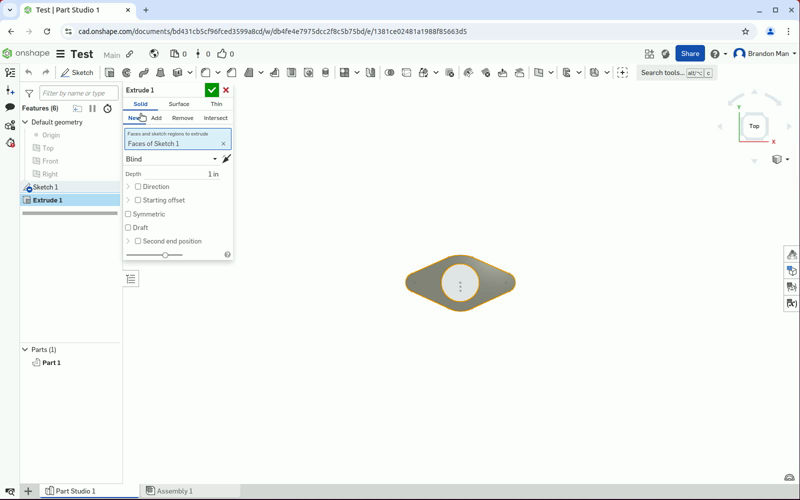
mouse_move(137, 120)
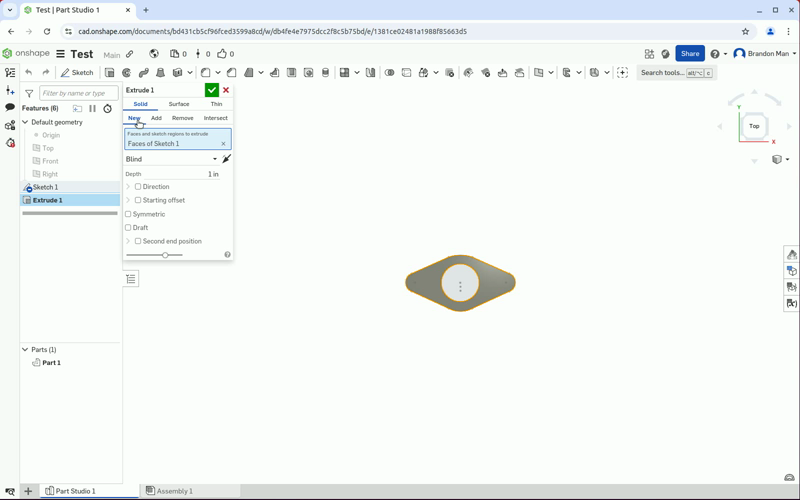
click(137, 120)
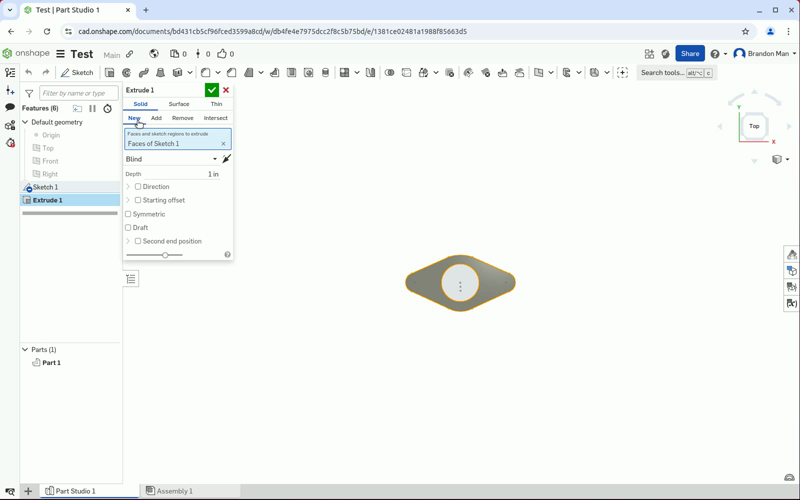
key(tab, 4)
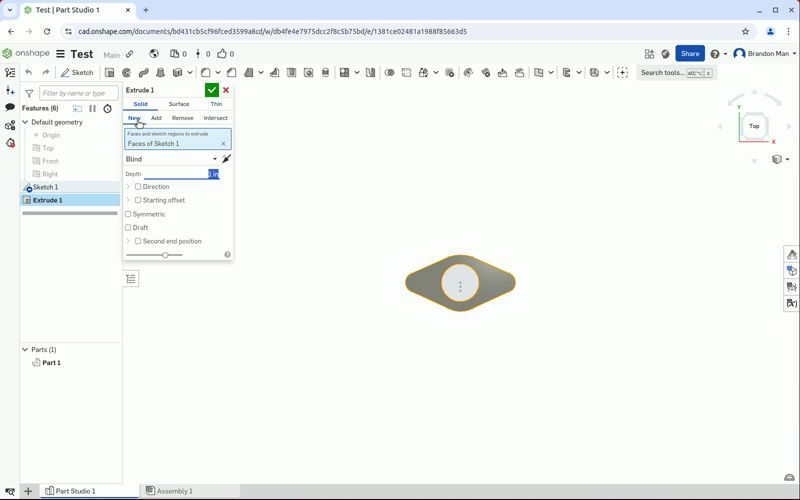
text(7.703)
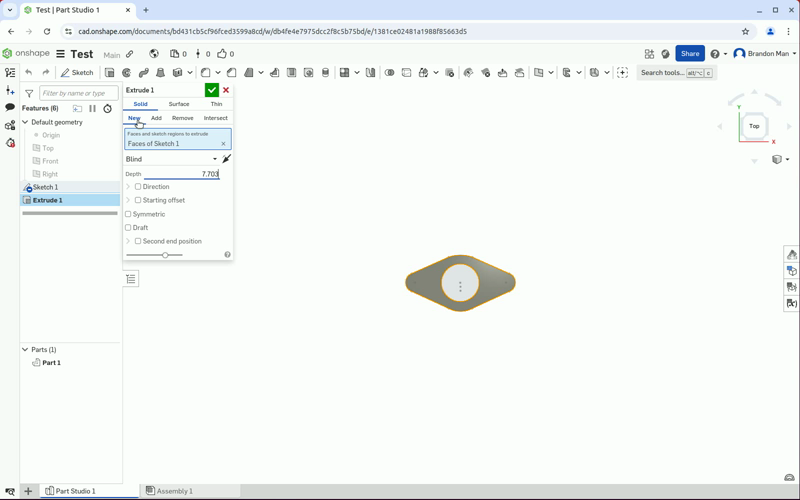
key(enter)
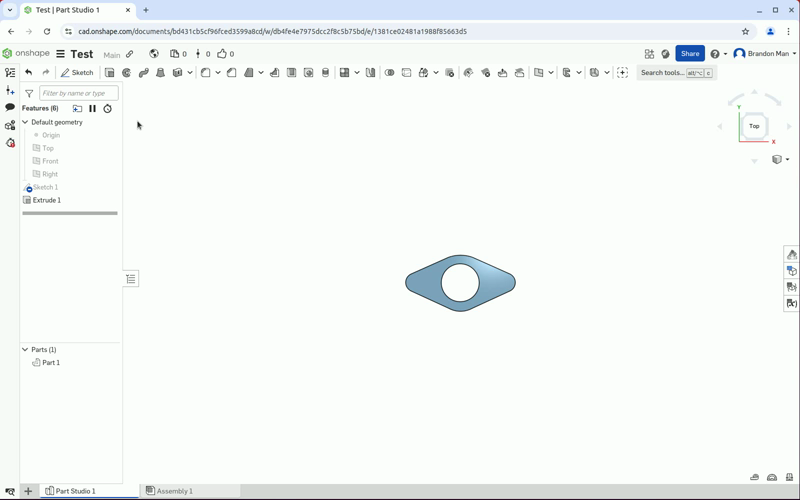
key(shift+h)
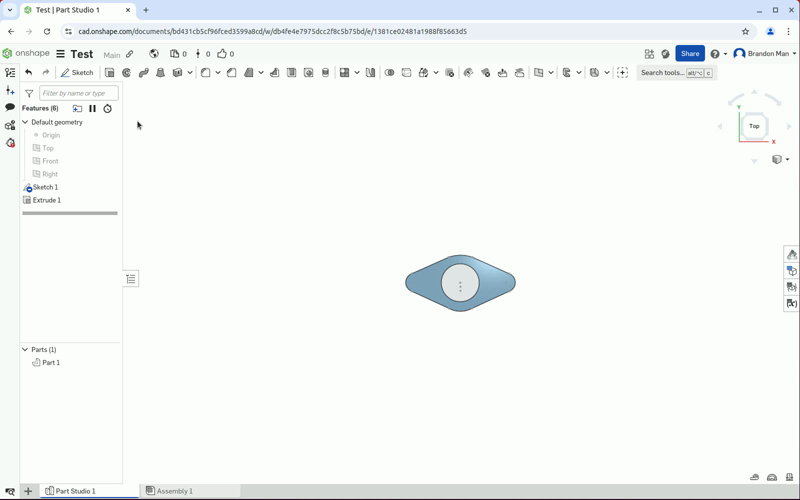
key(shift+h)
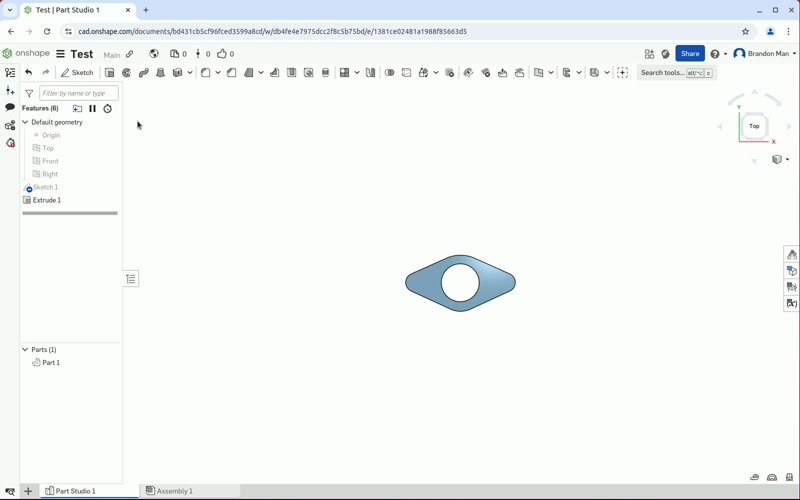
mouse_move(73, 189)
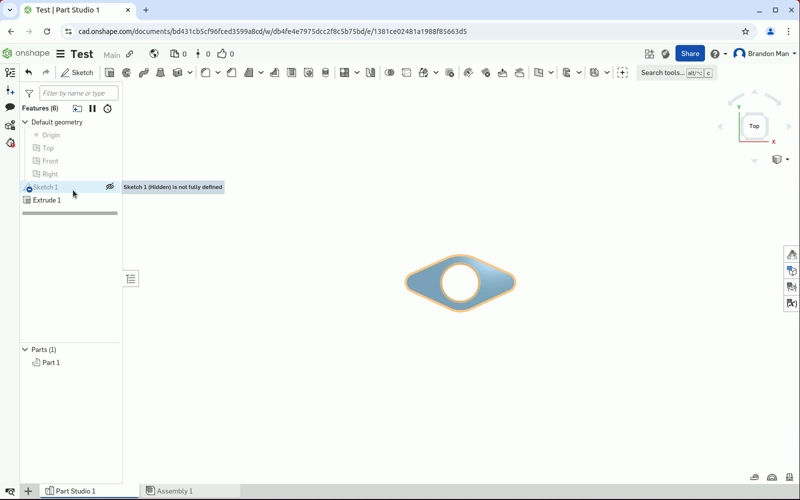
click(73, 189)
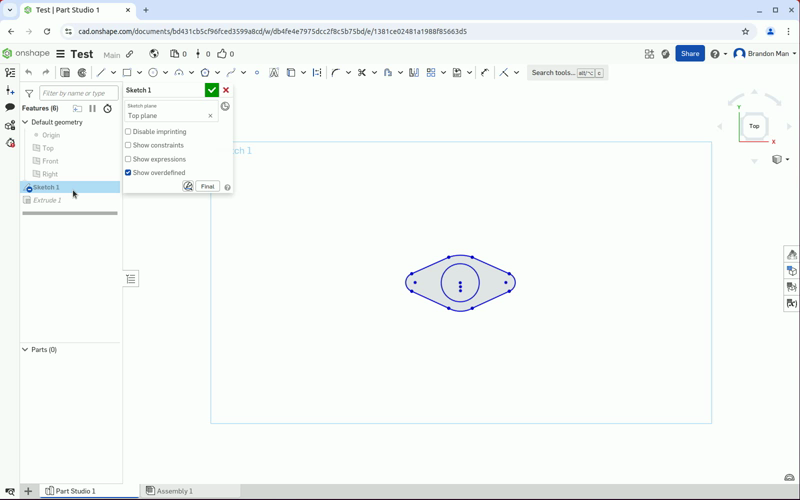
mouse_move(229, 92)
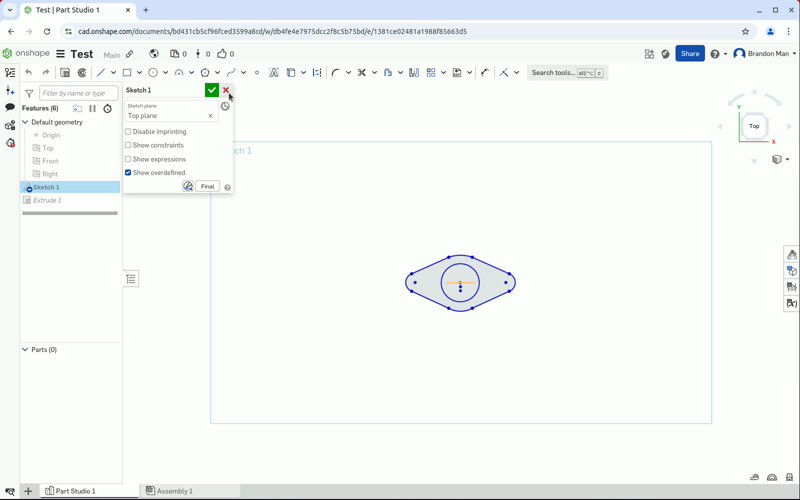
click(229, 92)
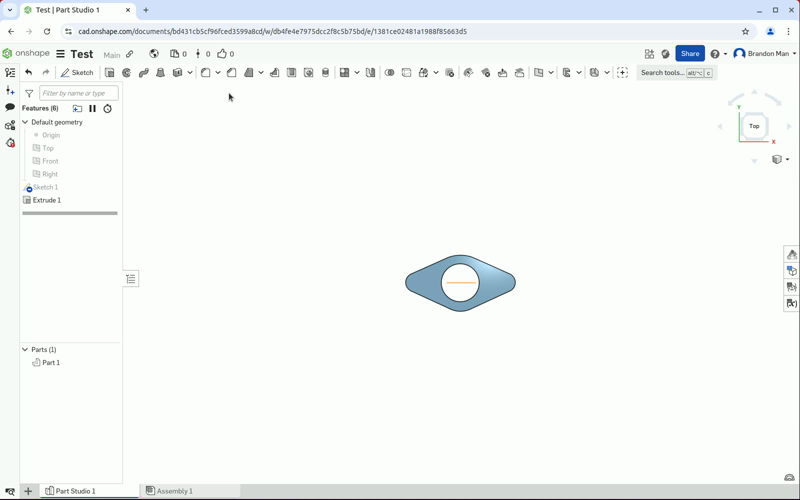
mouse_move(541, 75)
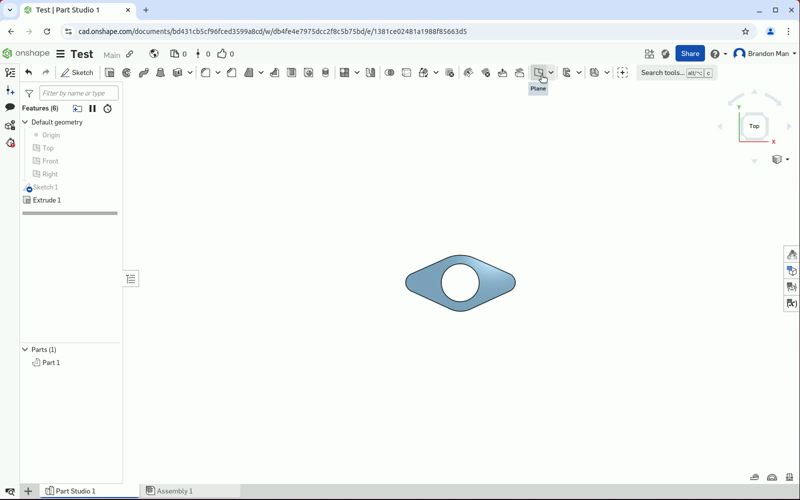
click(541, 75)
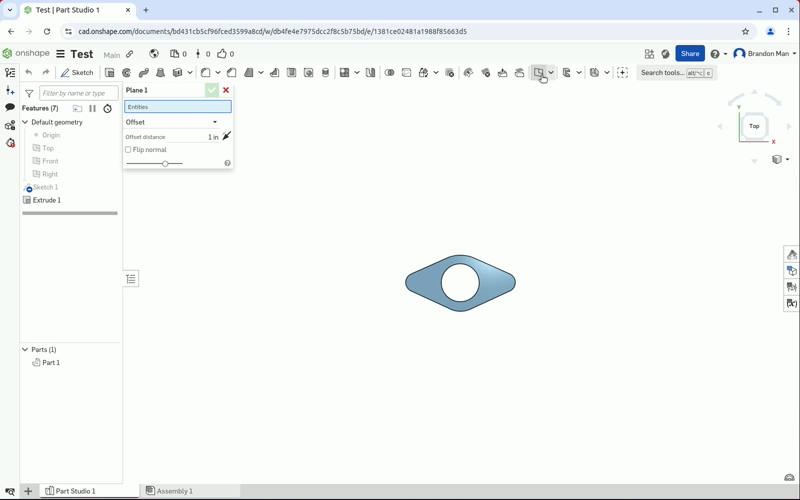
mouse_move(73, 150)
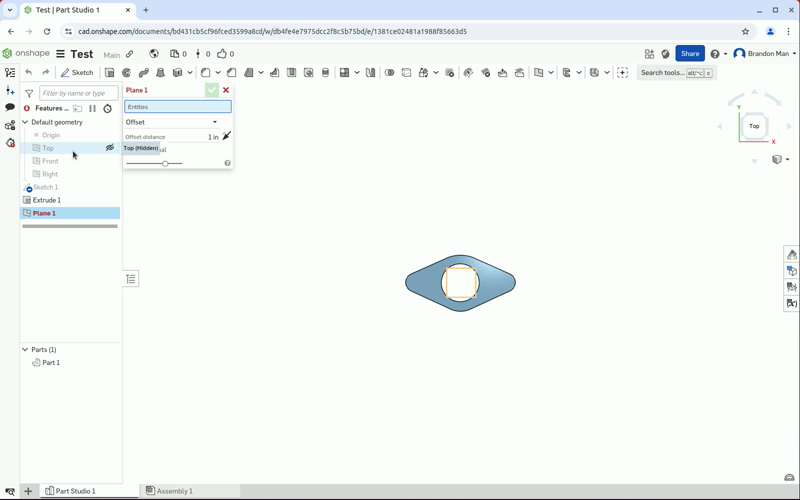
click(73, 150)
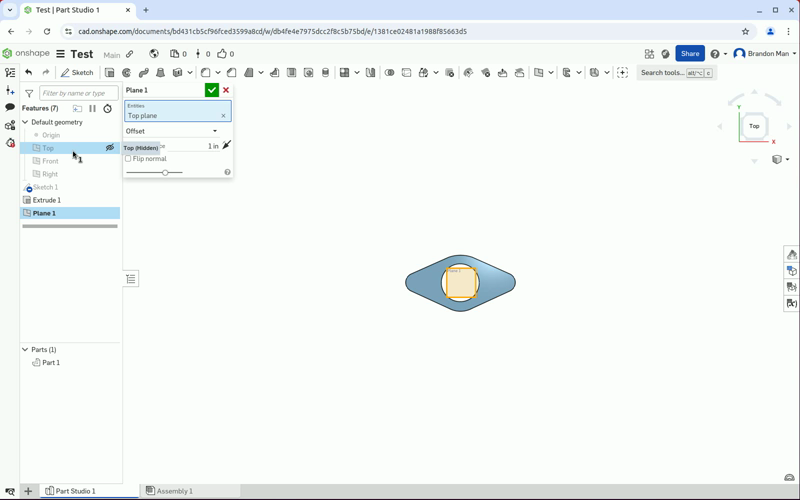
key(tab, 2)
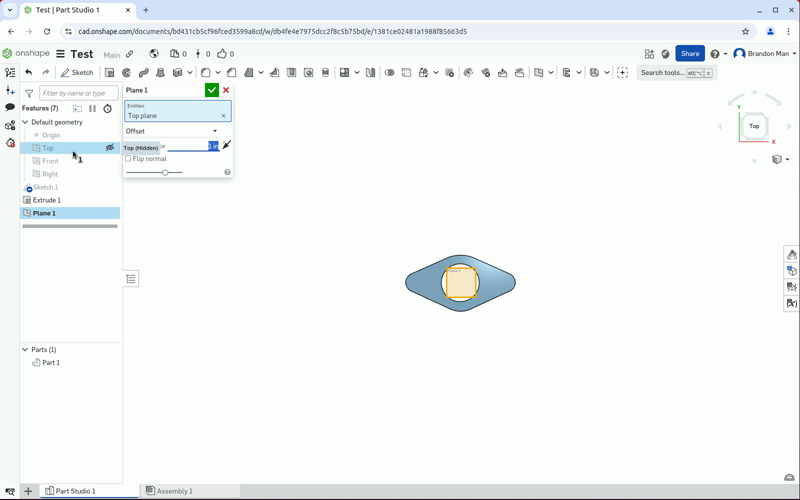
text(7.703)
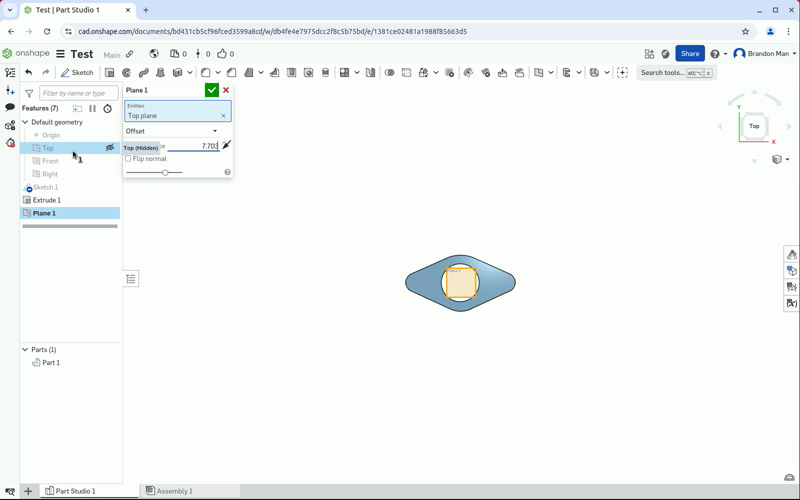
key(enter, 2)
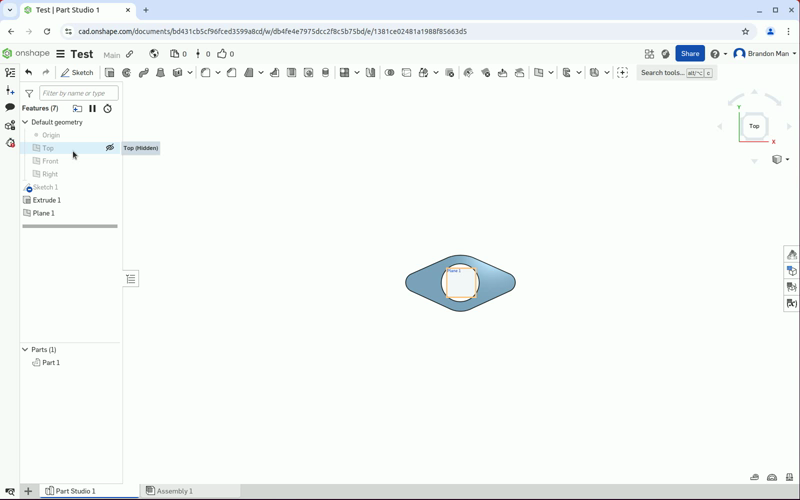
key(shift+s)
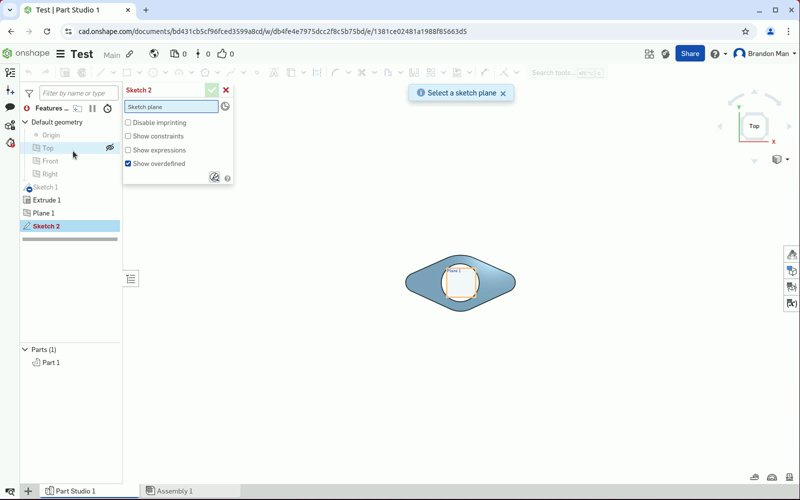
mouse_move(73, 215)
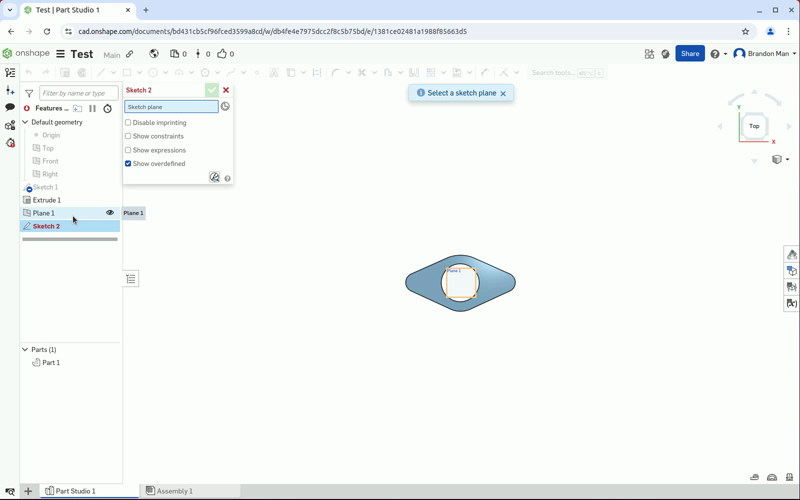
click(73, 215)
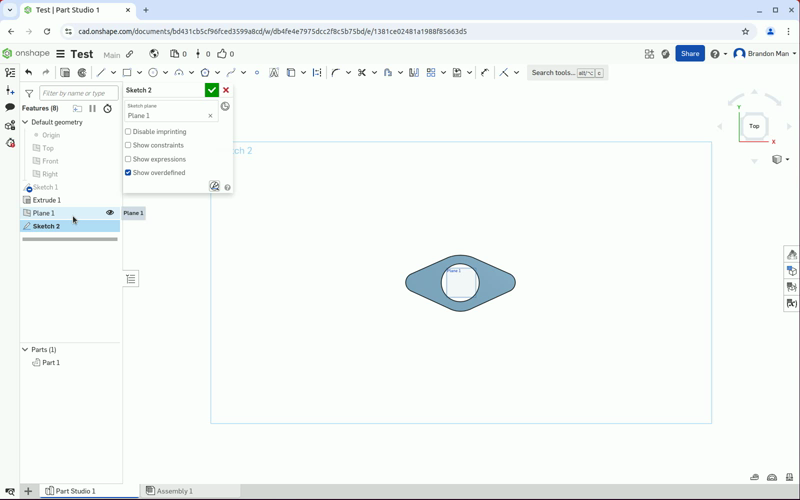
mouse_move(73, 352)
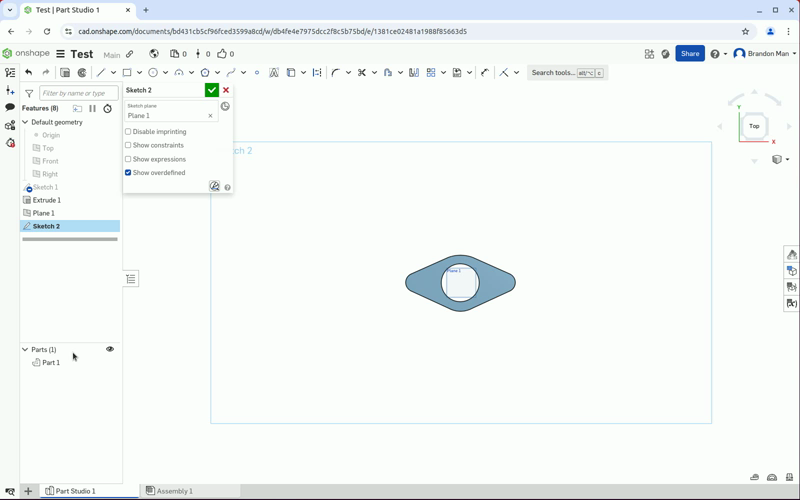
key(y)
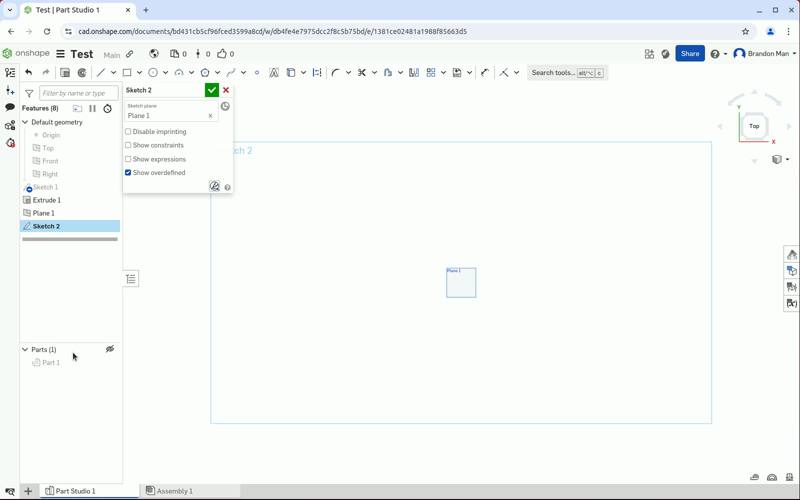
key(a)
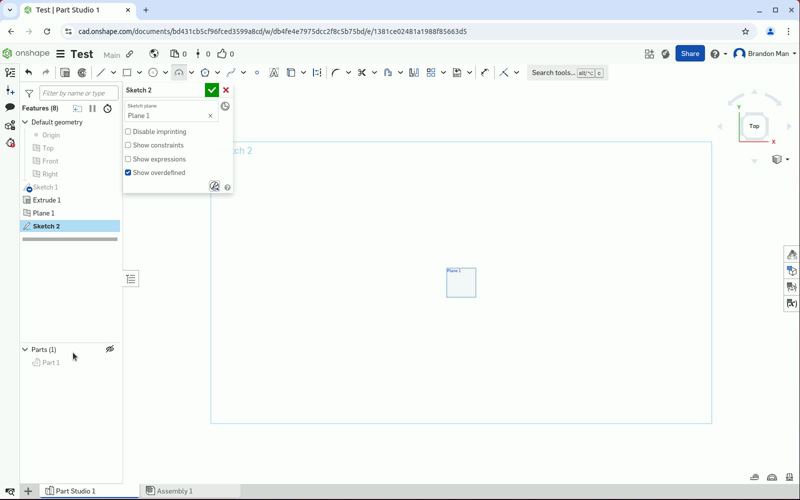
key_down(shift)
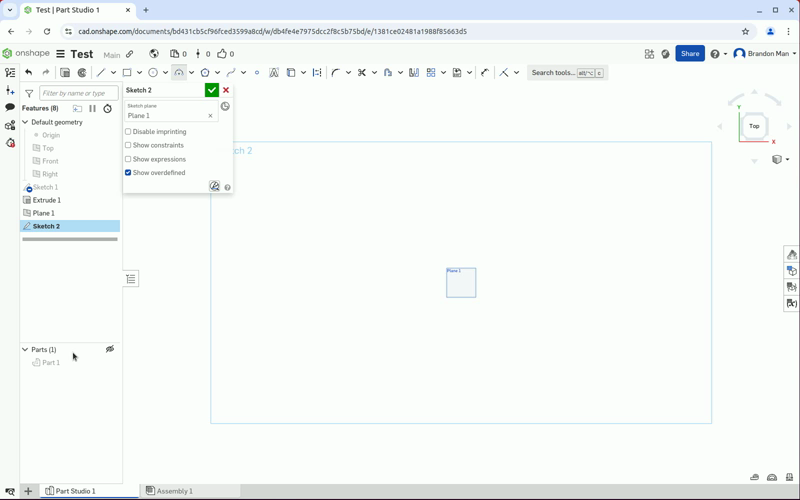
mouse_move(439, 301)
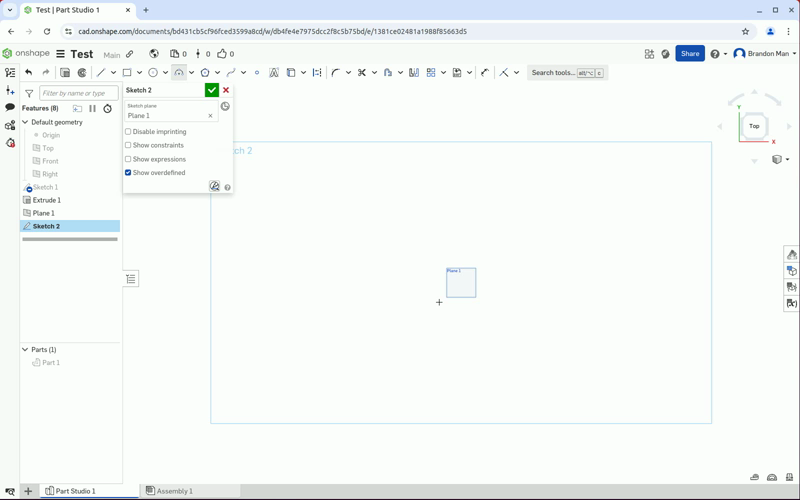
click(439, 301)
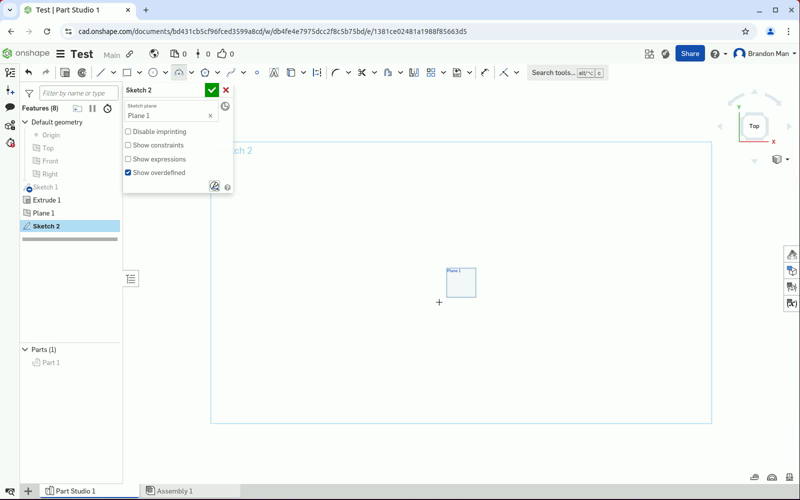
key_up(shift)
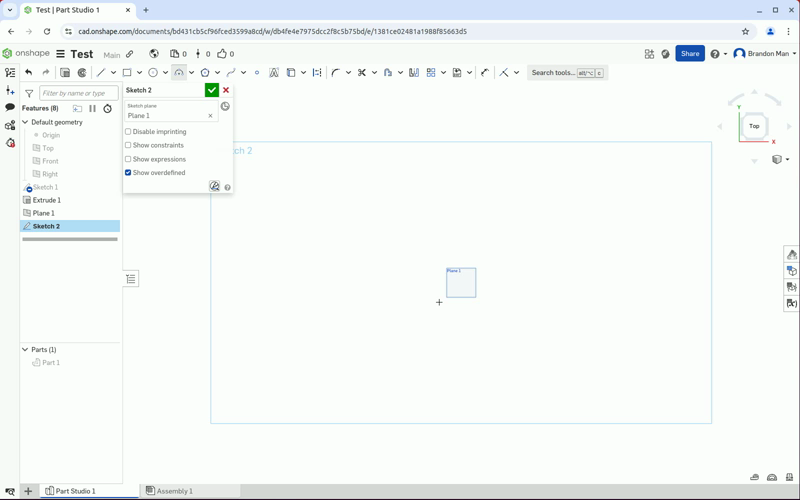
key_down(shift)
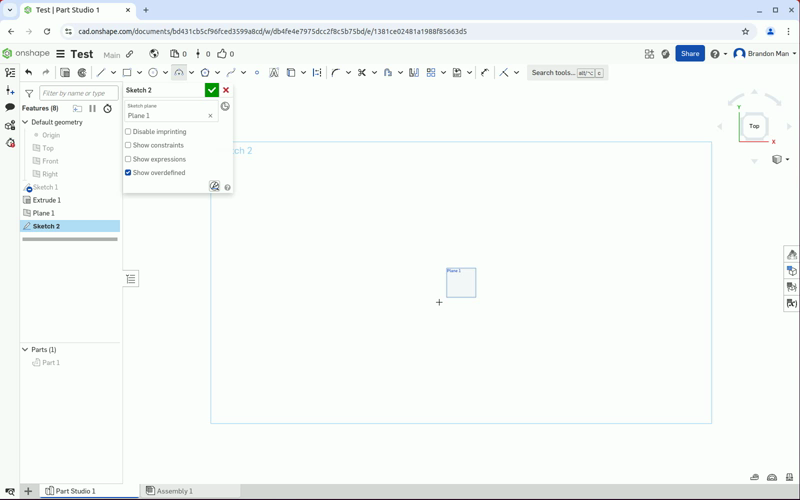
mouse_move(481, 301)
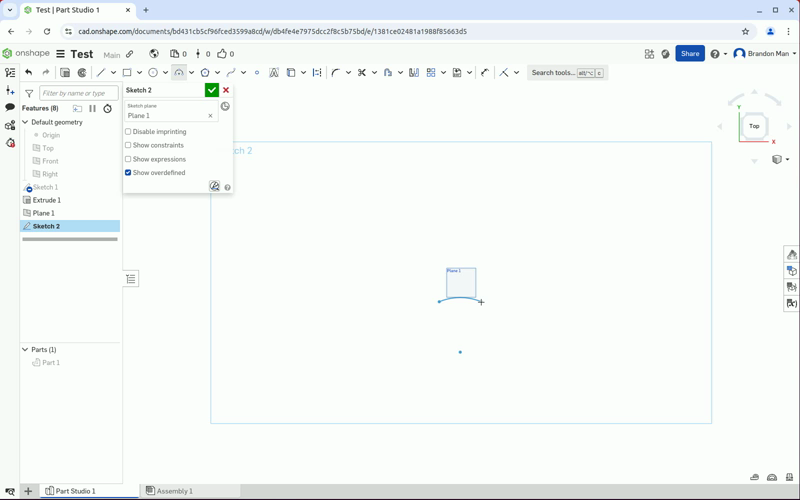
click(481, 301)
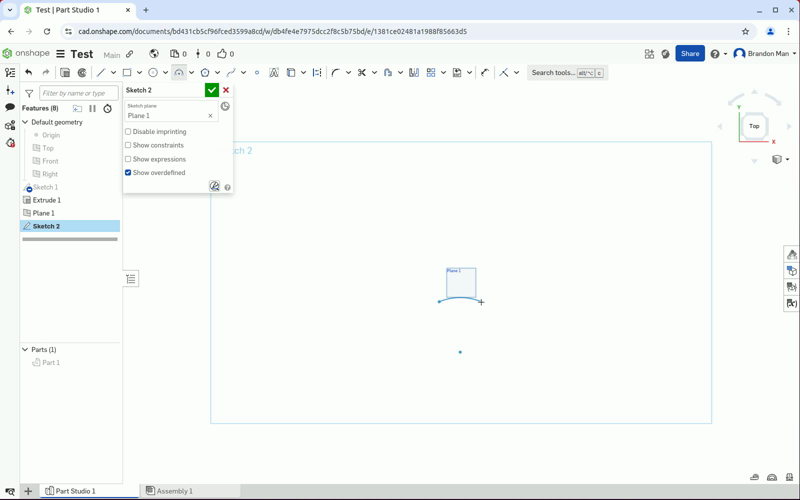
mouse_move(460, 310)
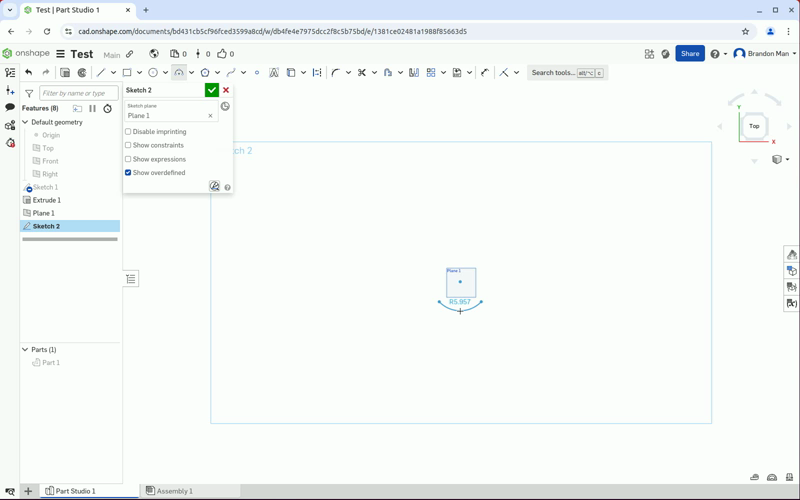
click(460, 310)
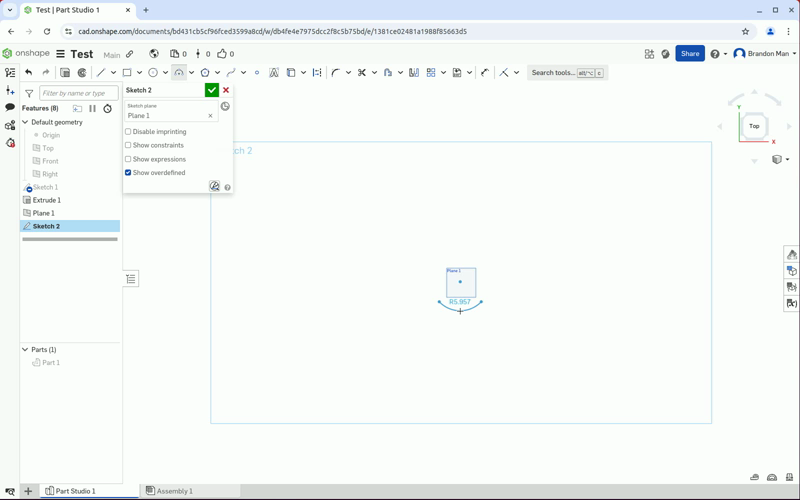
key_up(shift)
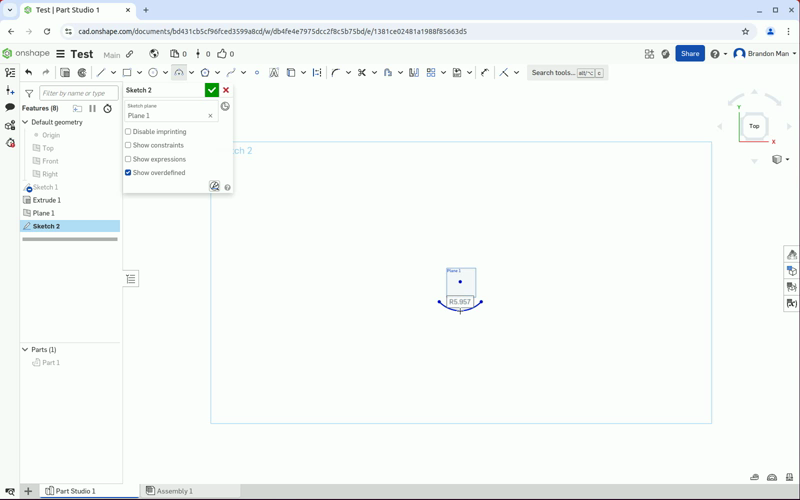
key(esc)
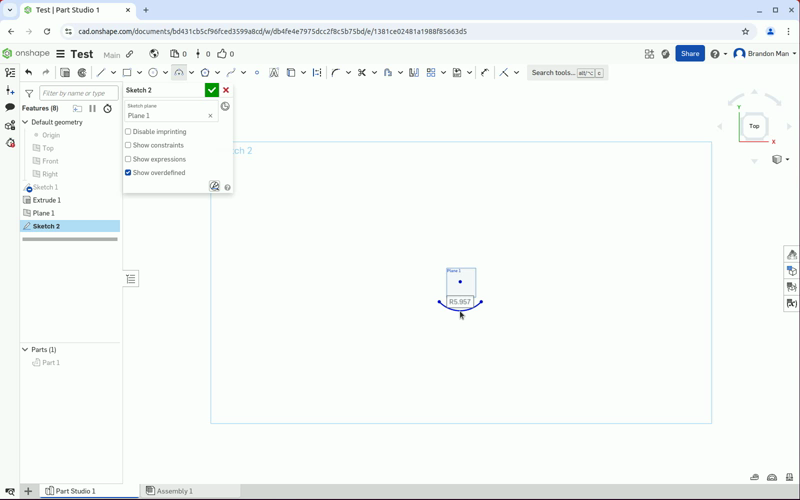
key(l)
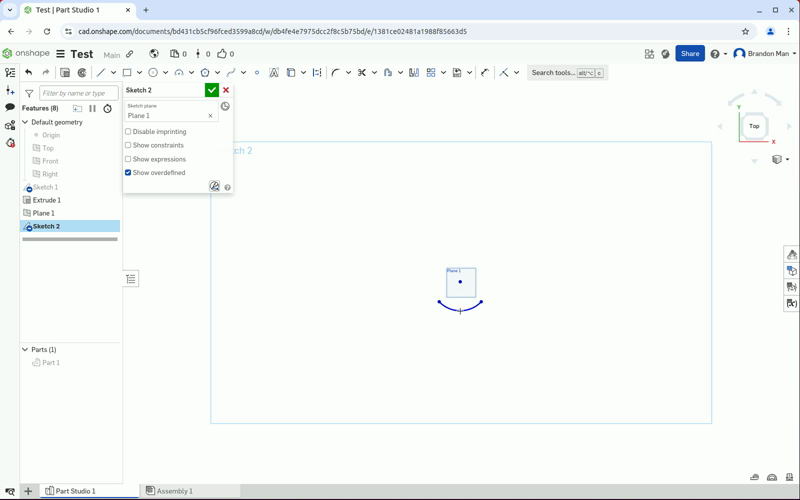
mouse_move(481, 301)
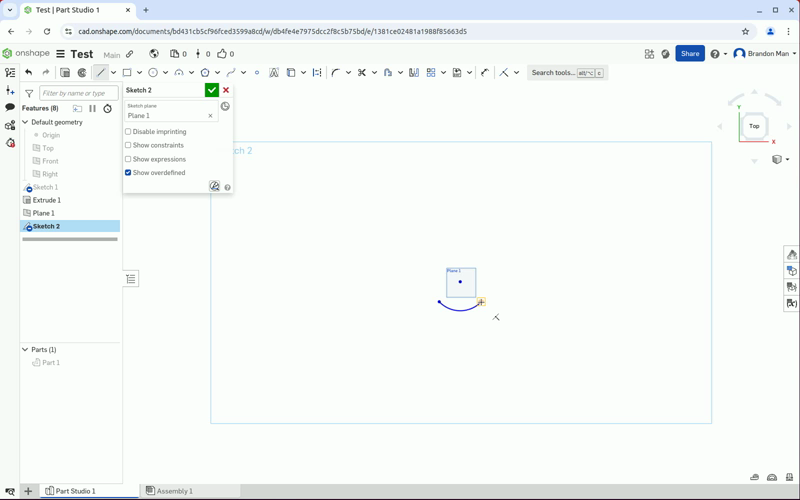
click(481, 301)
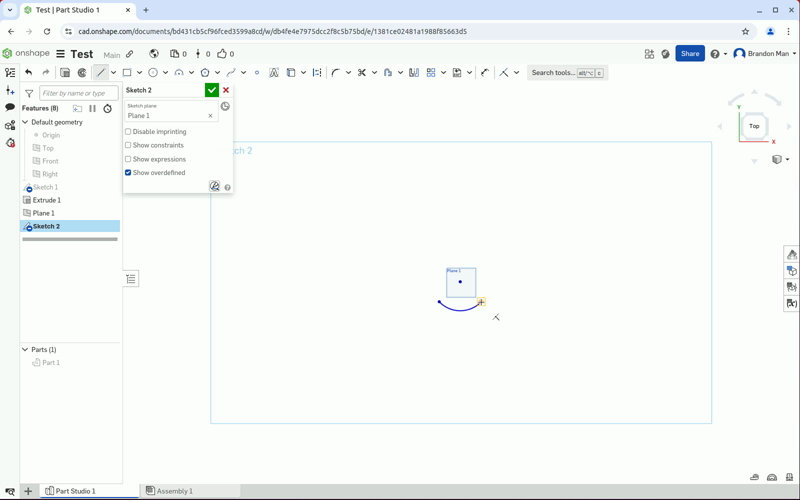
key_down(shift)
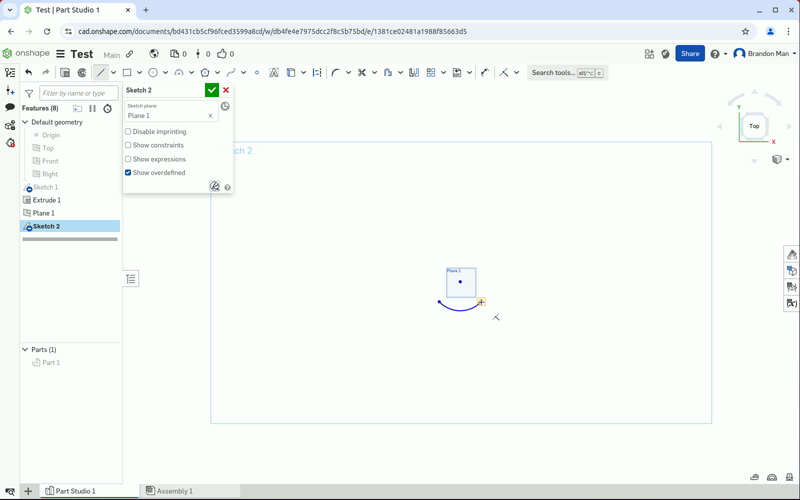
mouse_move(511, 301)
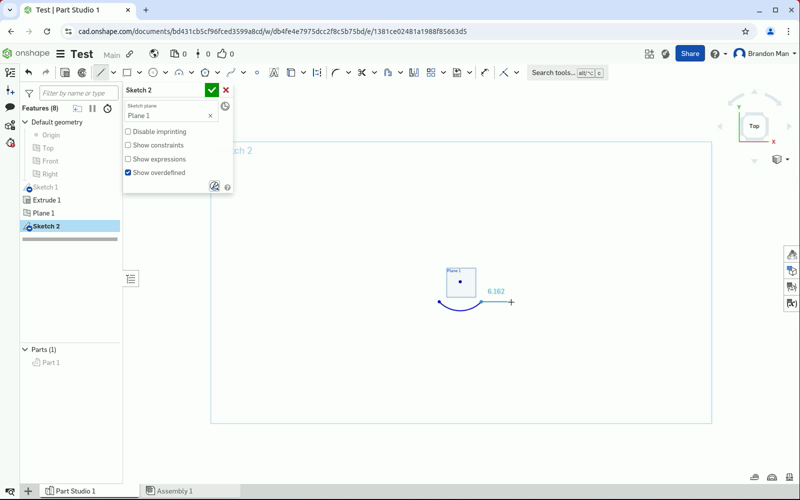
mouse_move(481, 263)
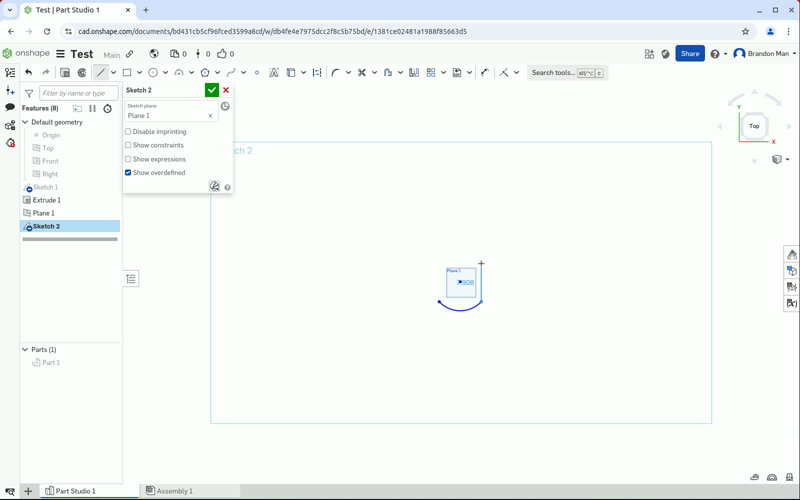
click(481, 263)
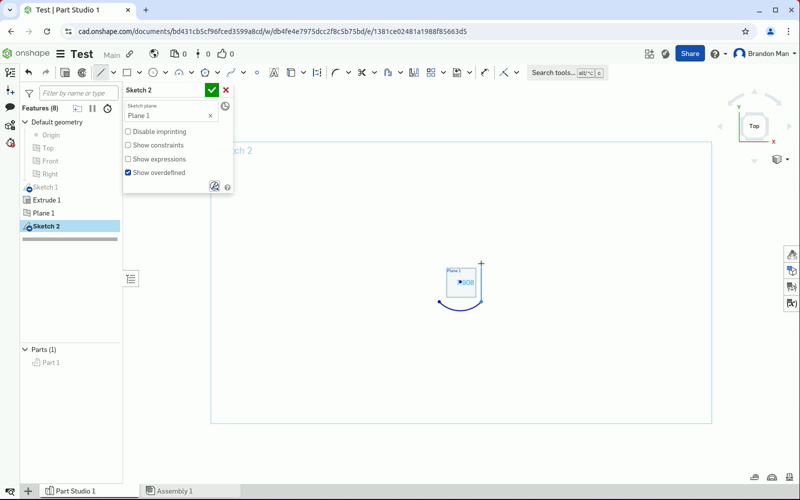
key_up(shift)
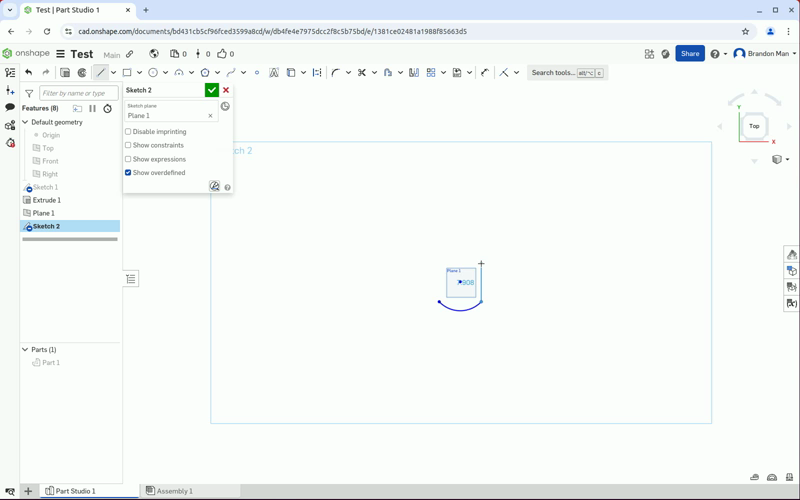
key(esc)
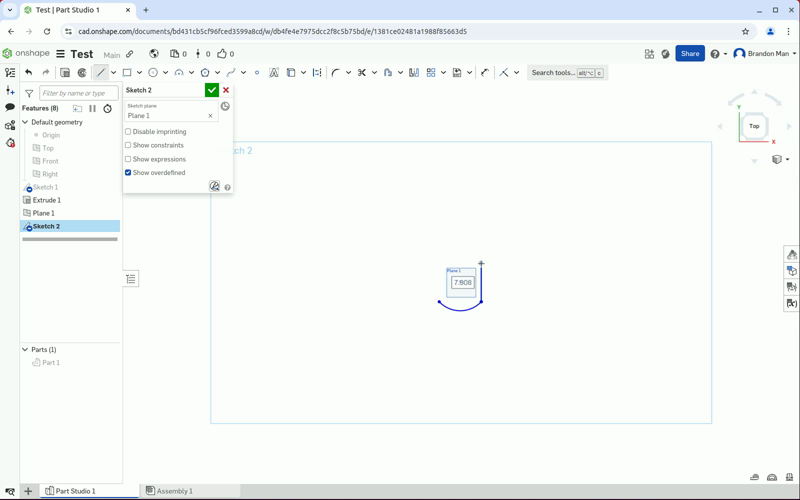
key(a)
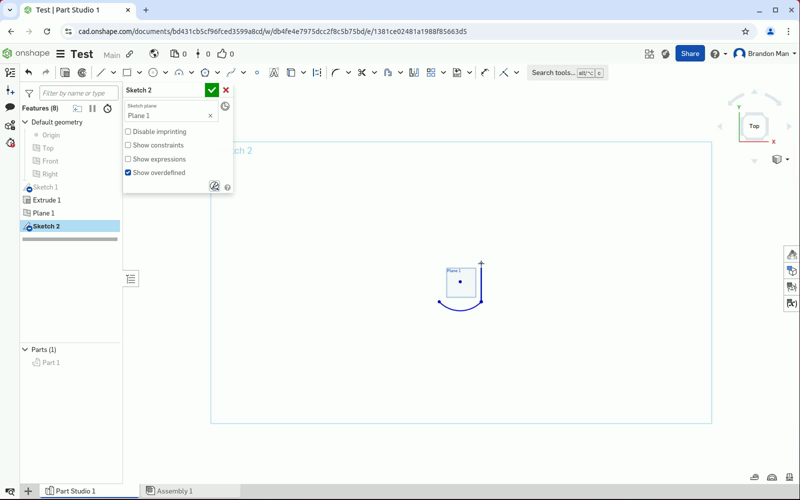
mouse_move(481, 263)
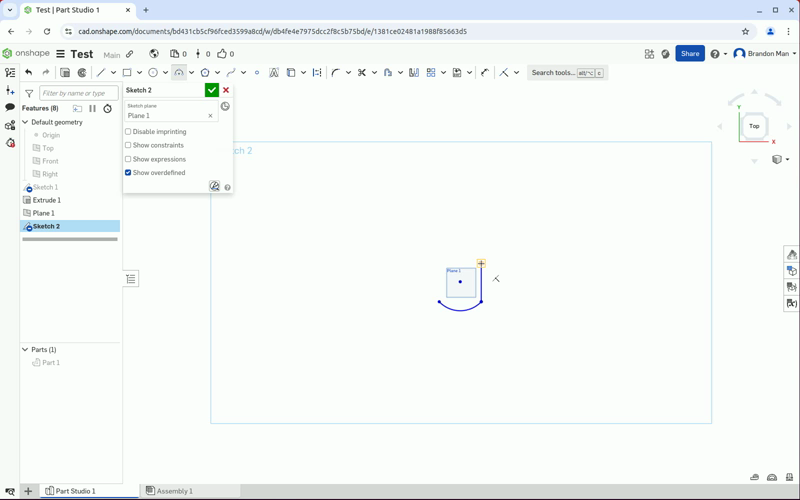
click(481, 263)
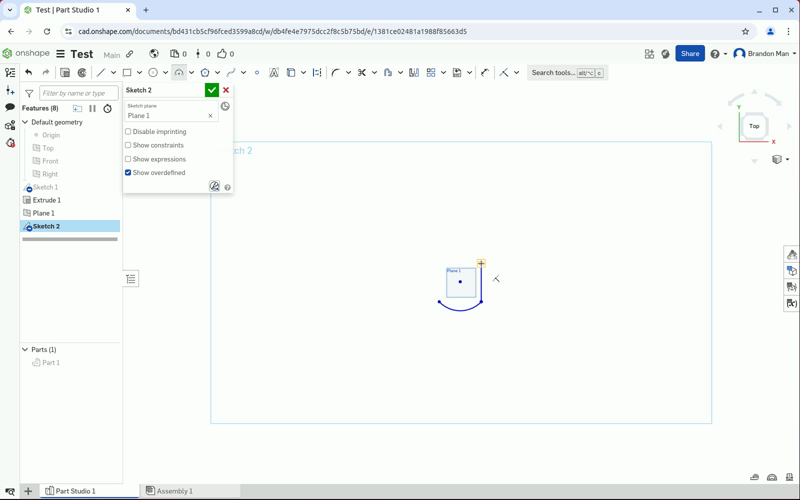
key_down(shift)
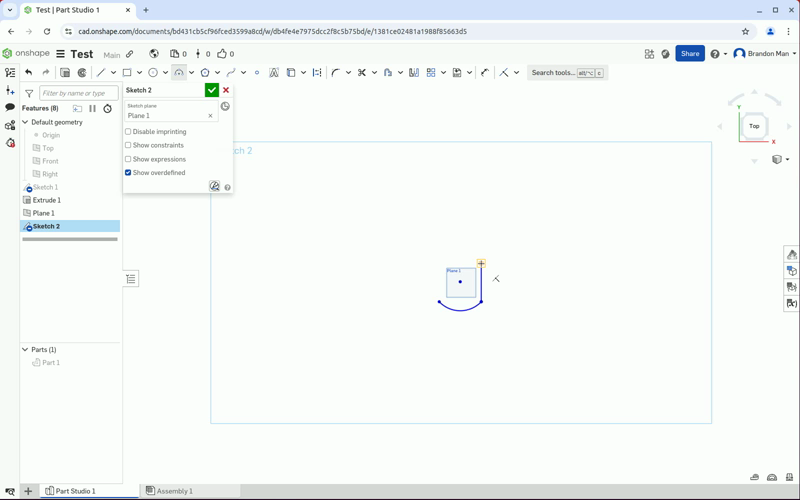
mouse_move(439, 263)
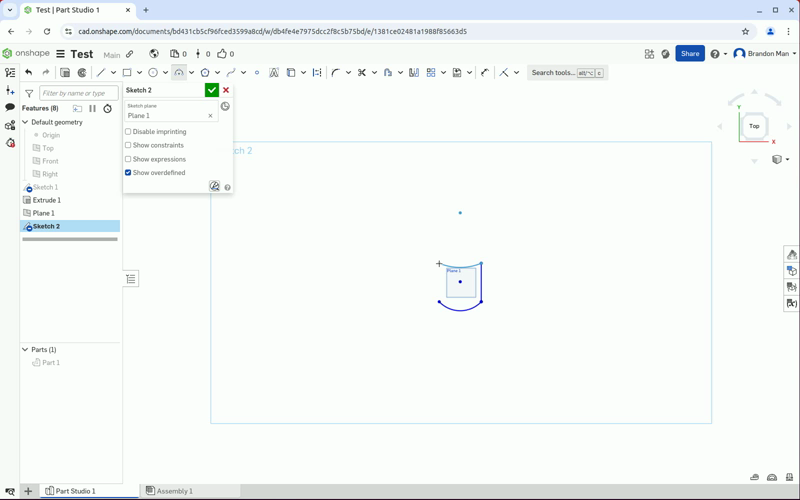
click(439, 263)
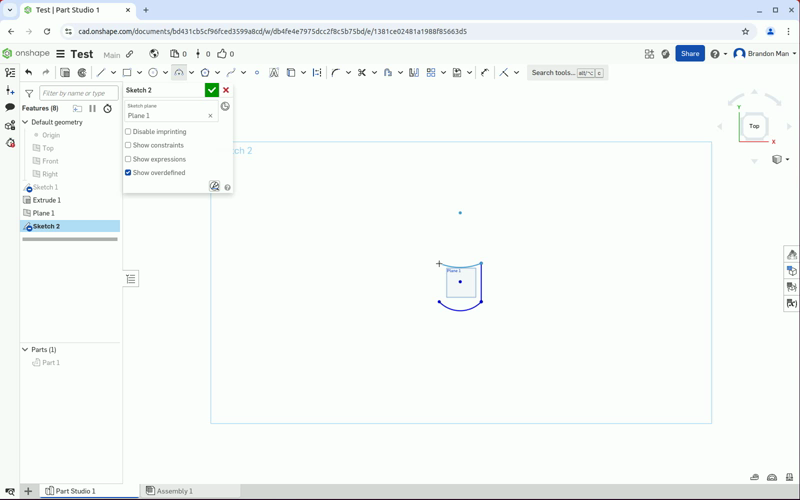
mouse_move(460, 254)
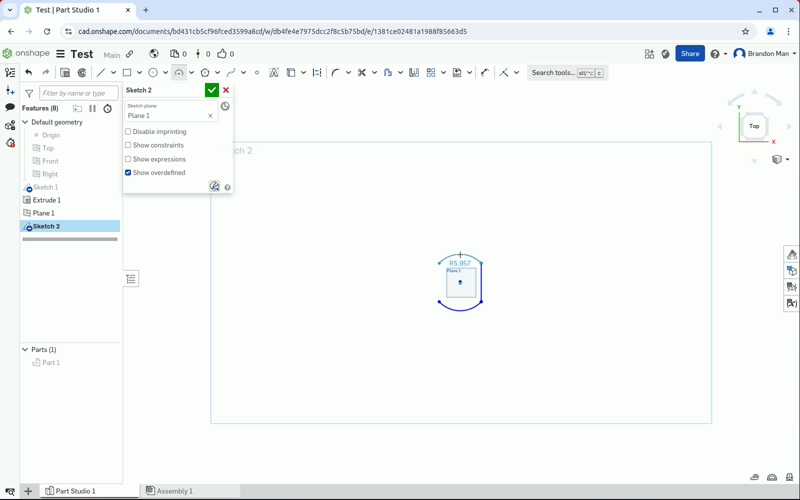
click(460, 254)
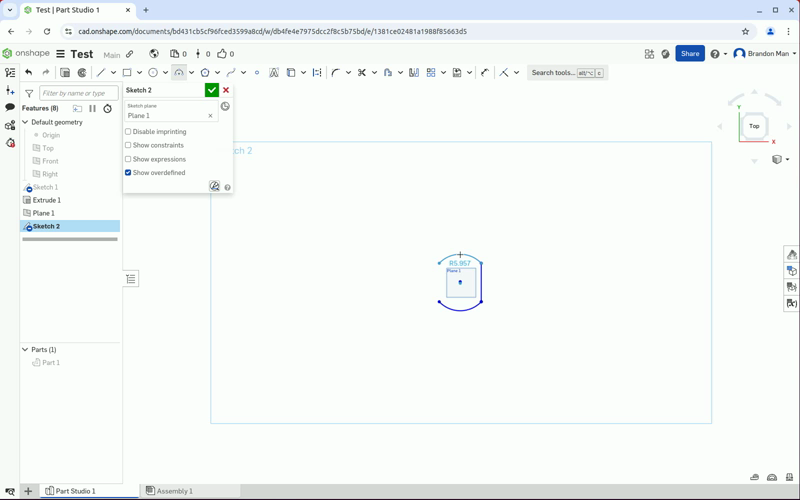
key_up(shift)
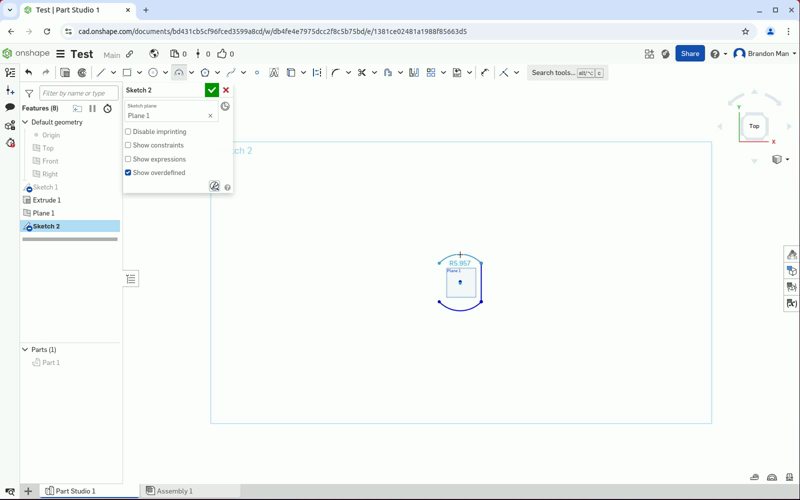
key(esc)
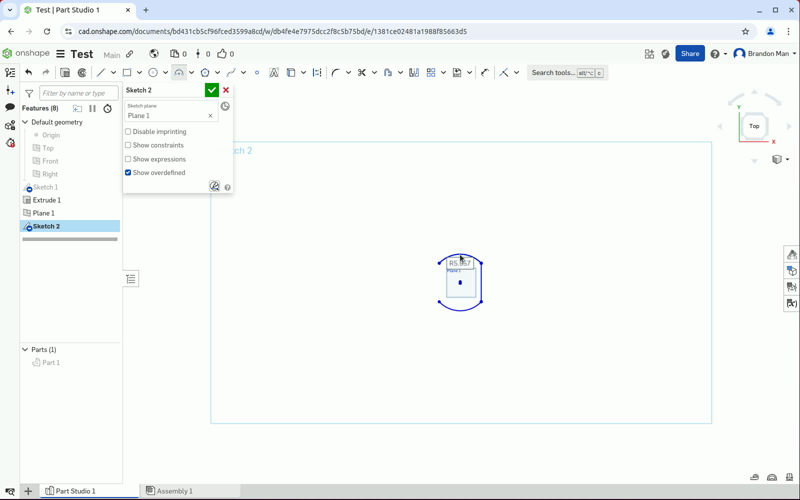
key(l)
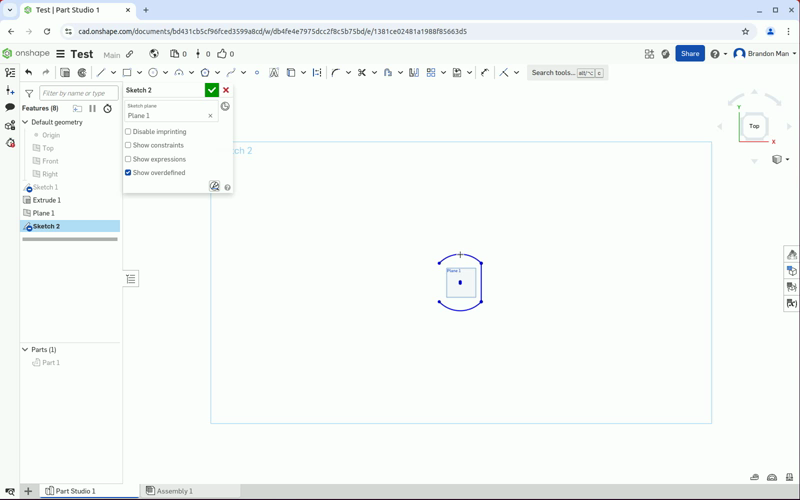
mouse_move(439, 263)
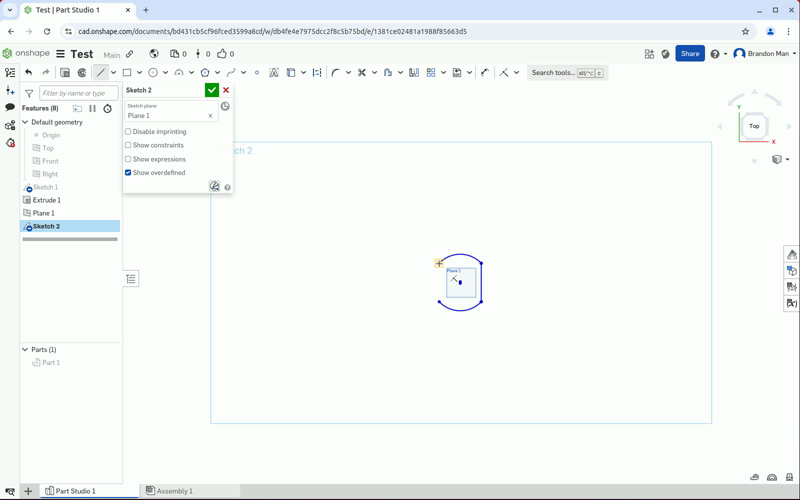
click(439, 263)
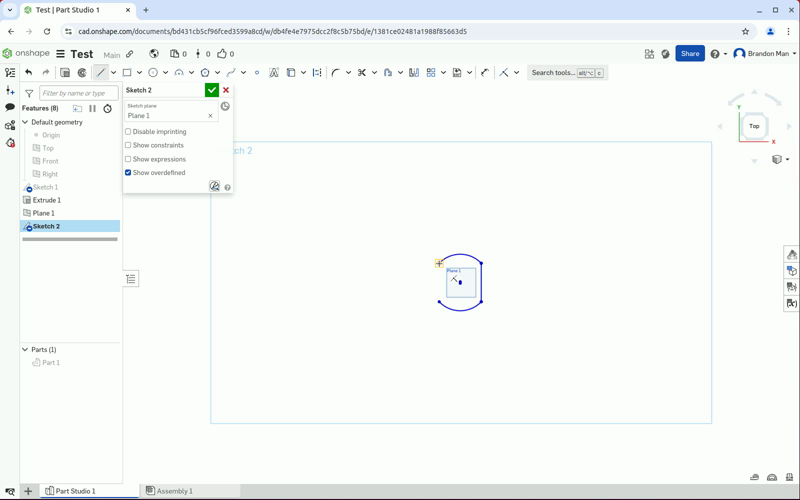
mouse_move(469, 263)
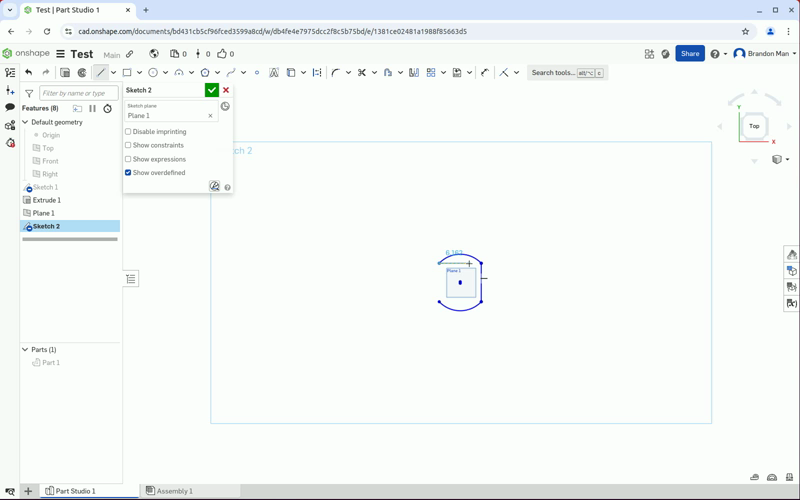
key_down(shift)
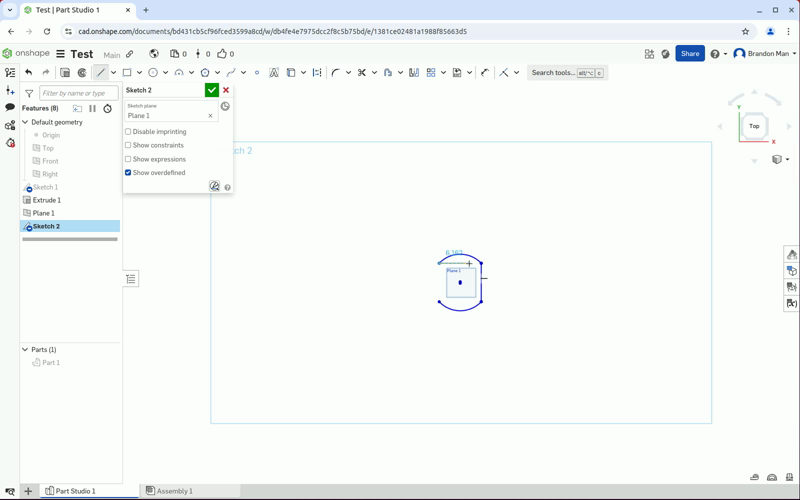
mouse_move(439, 301)
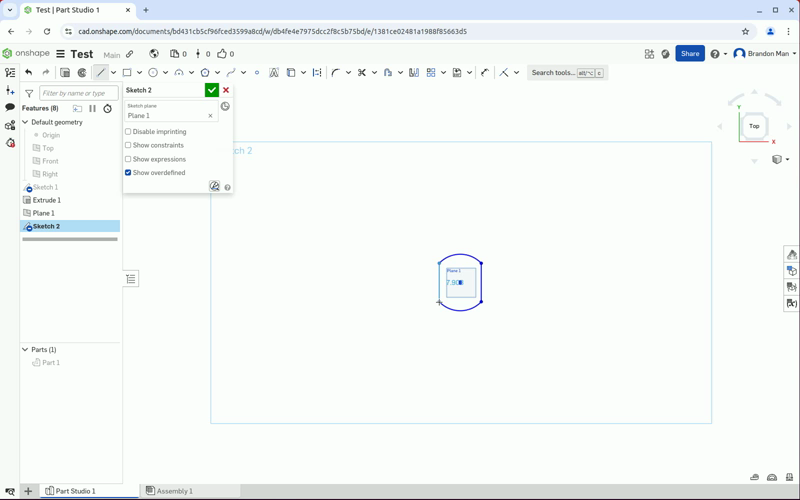
key_up(shift)
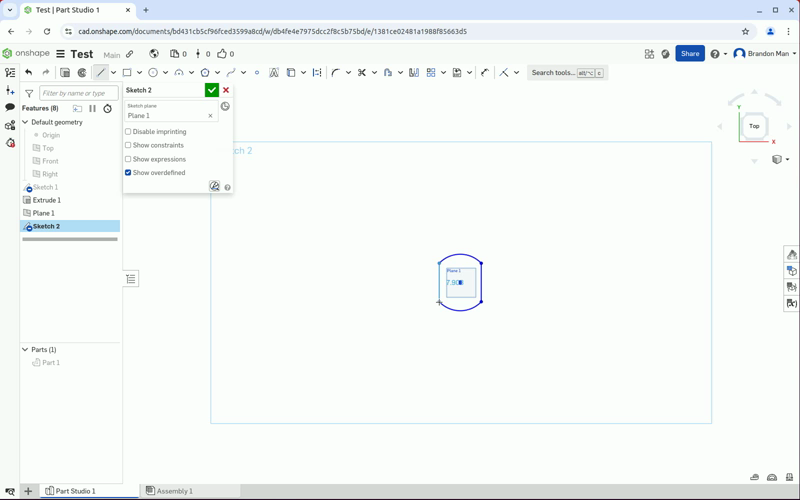
click(439, 301)
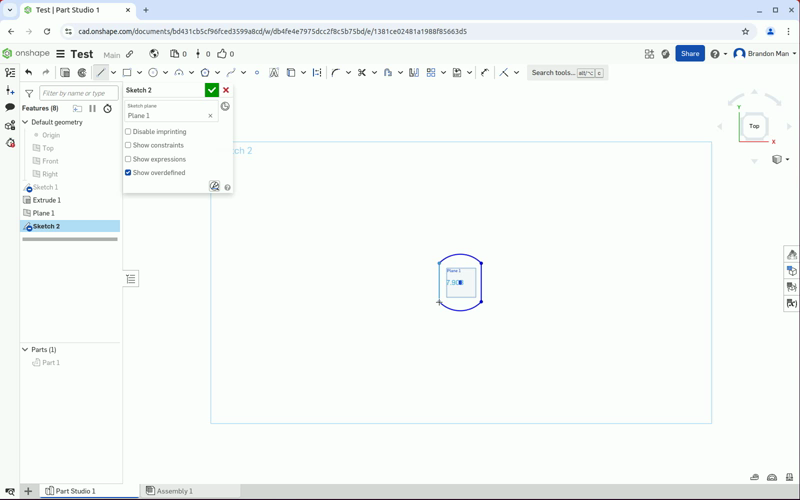
key(esc)
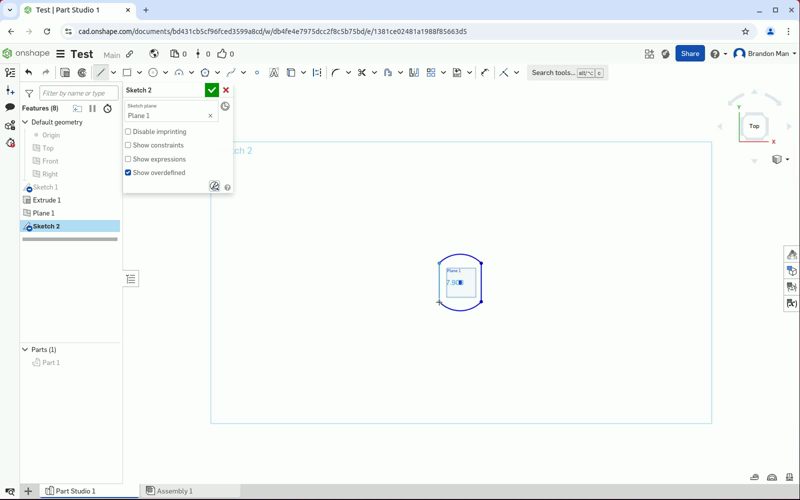
key(c)
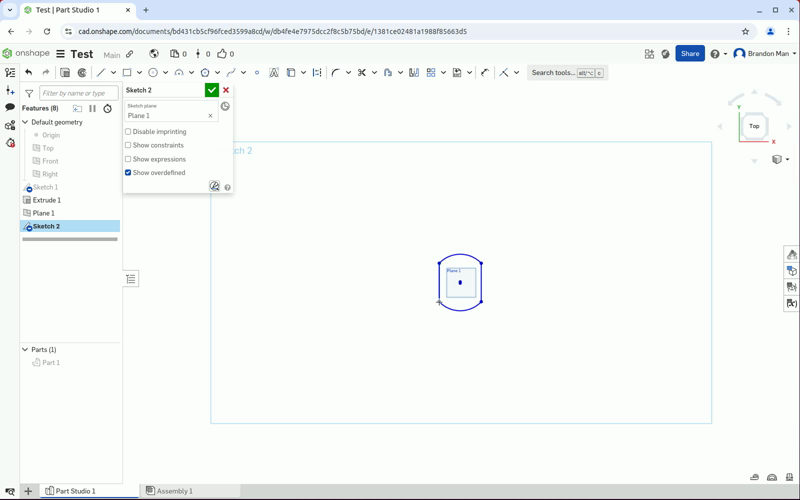
key_down(shift)
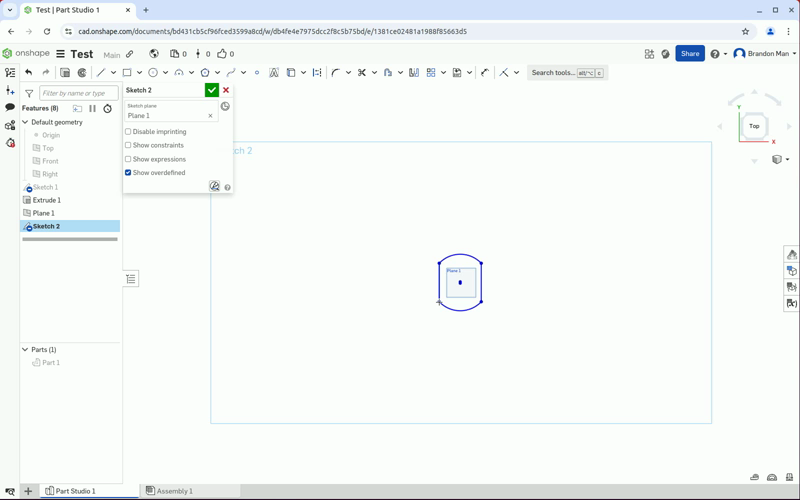
mouse_move(460, 282)
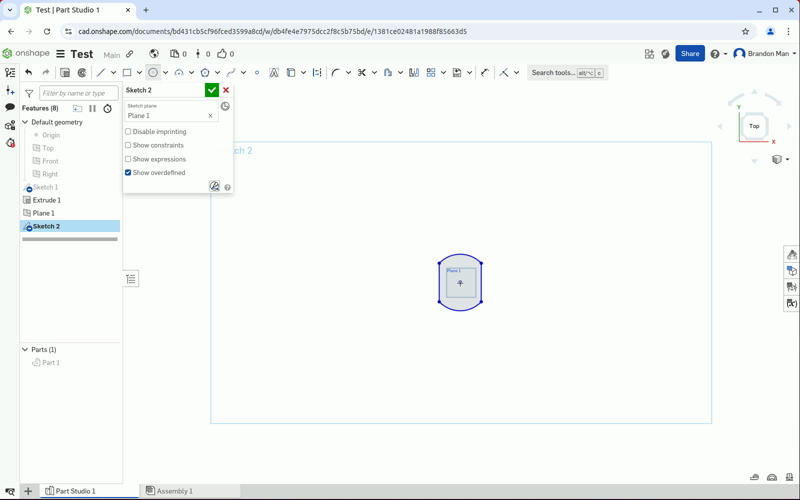
click(460, 282)
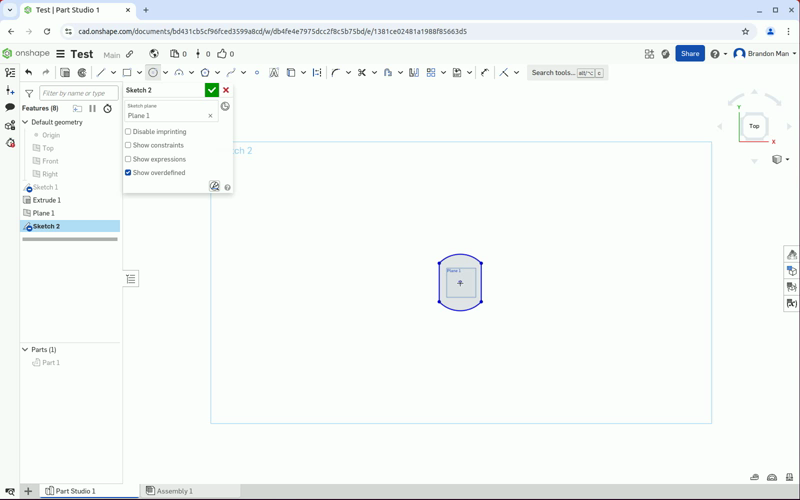
key_up(shift)
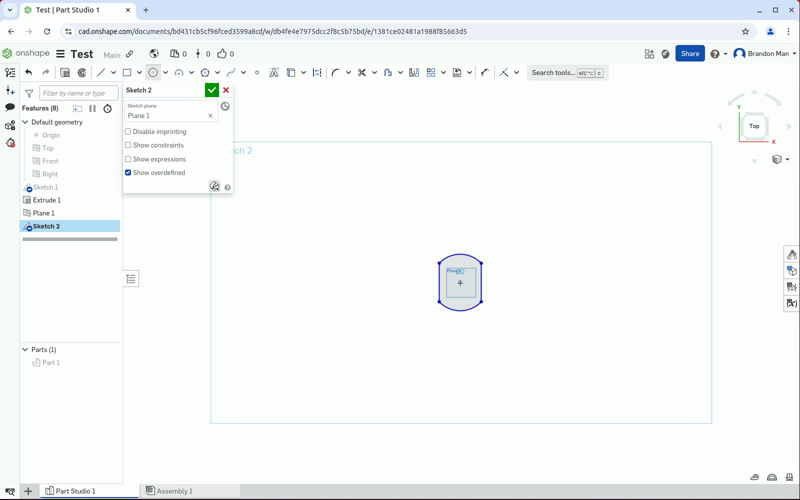
mouse_move(479, 282)
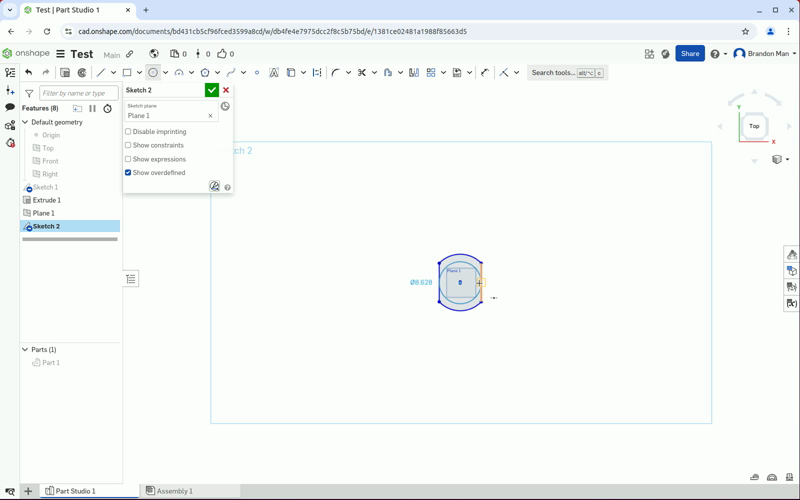
click(479, 282)
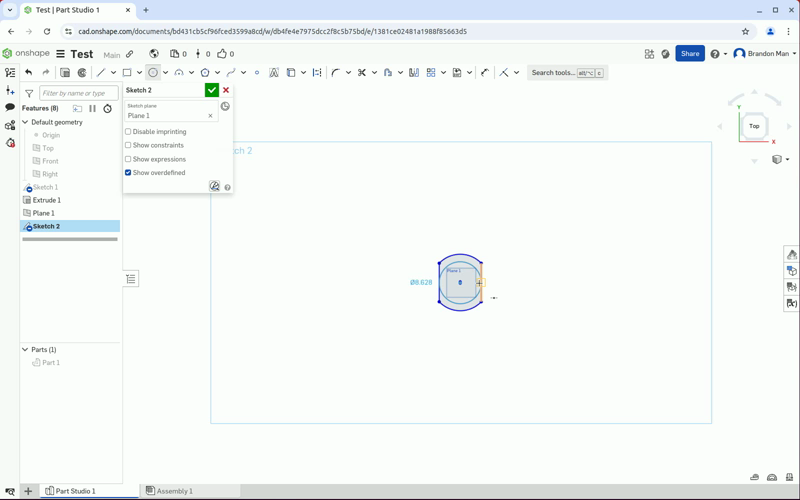
key(esc)
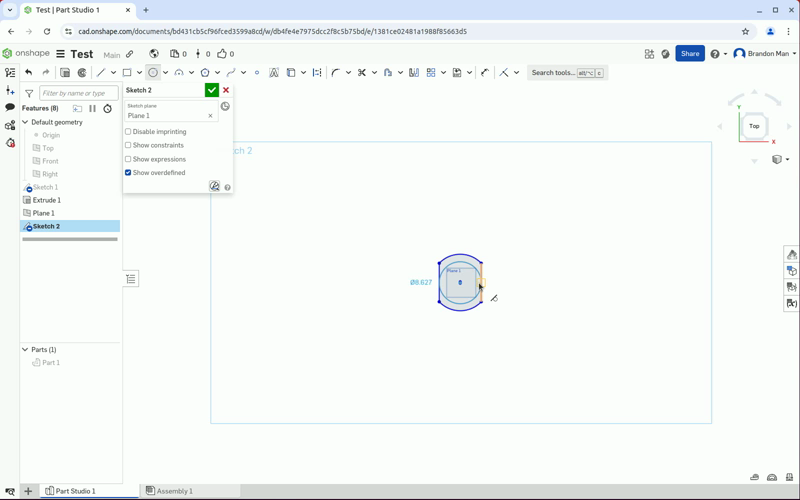
mouse_move(440, 267)
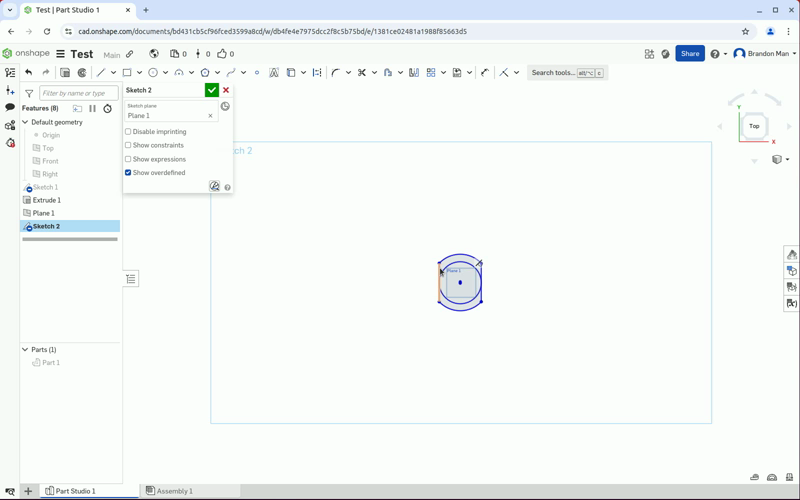
scroll(6)
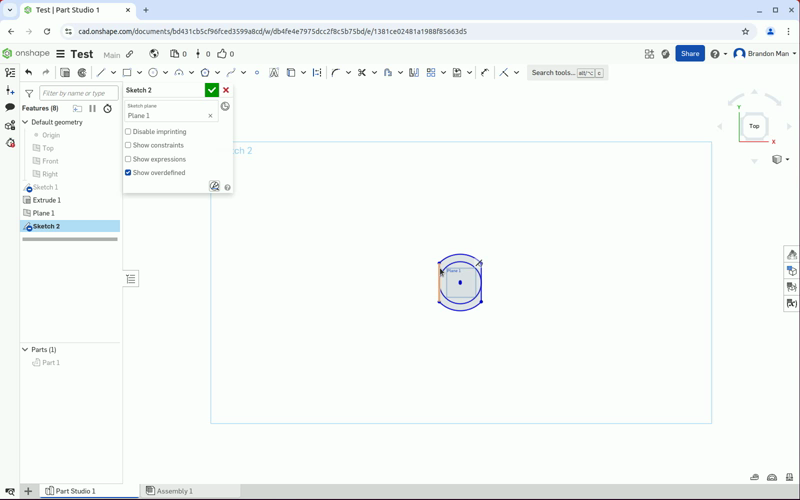
scroll(6)
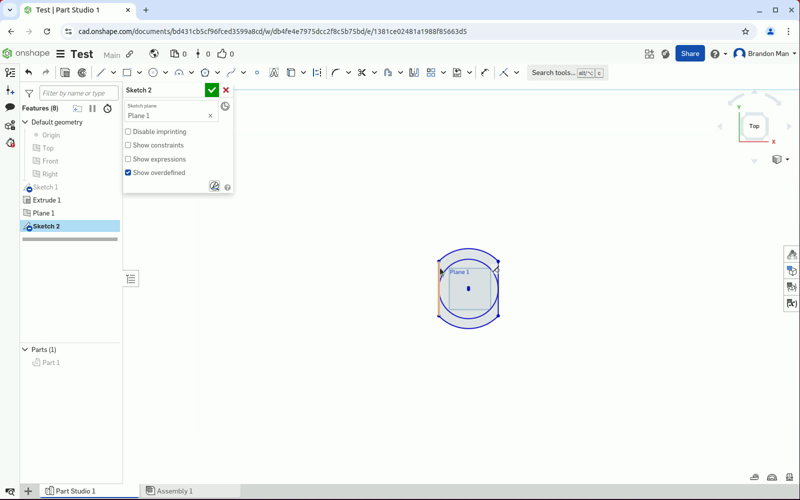
scroll(6)
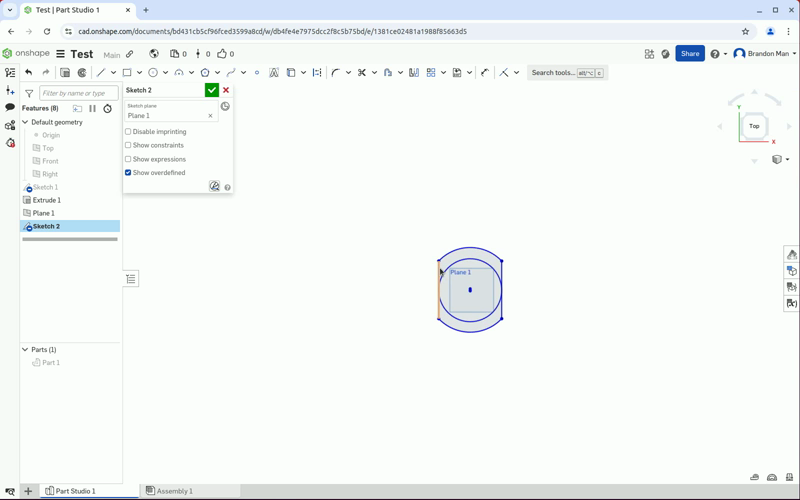
scroll(6)
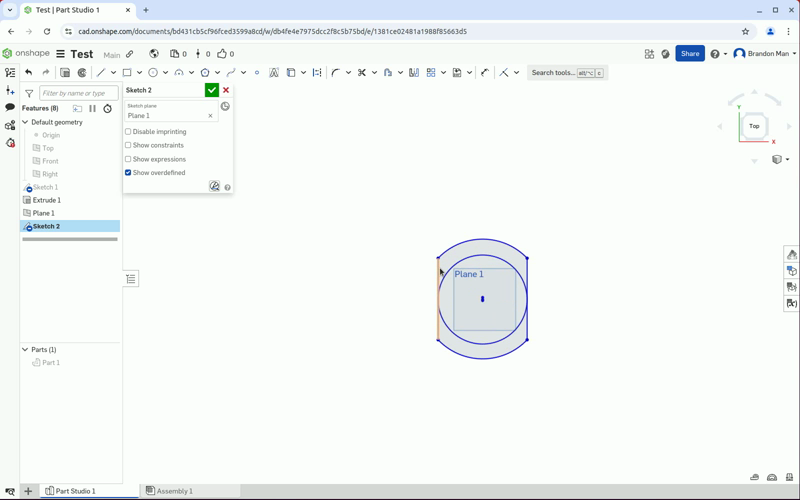
scroll(6)
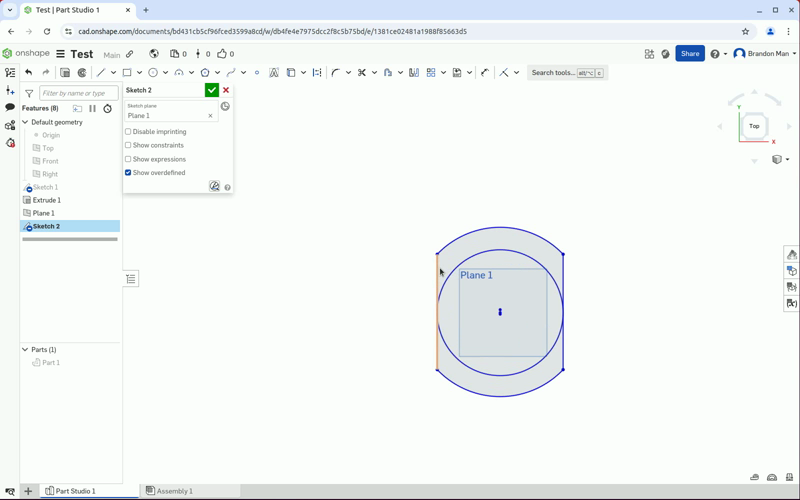
scroll(6)
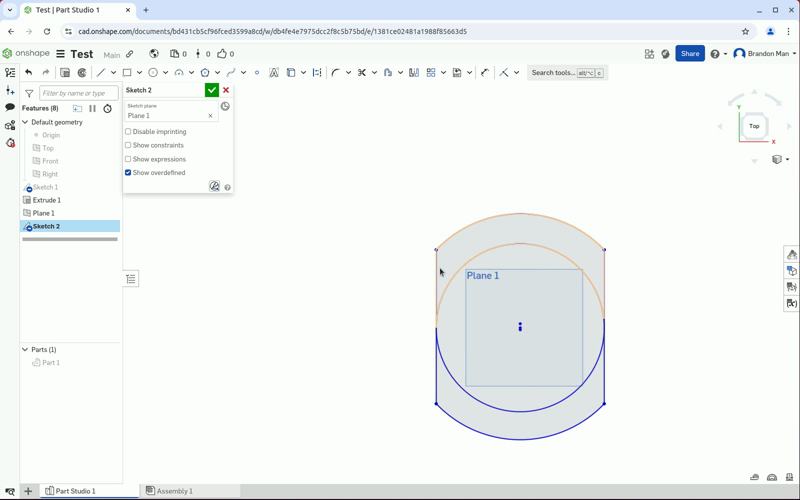
scroll(6)
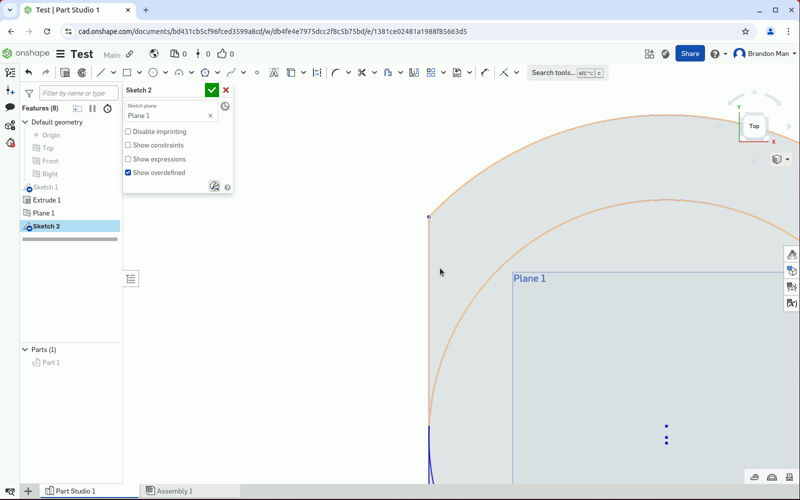
click(440, 267)
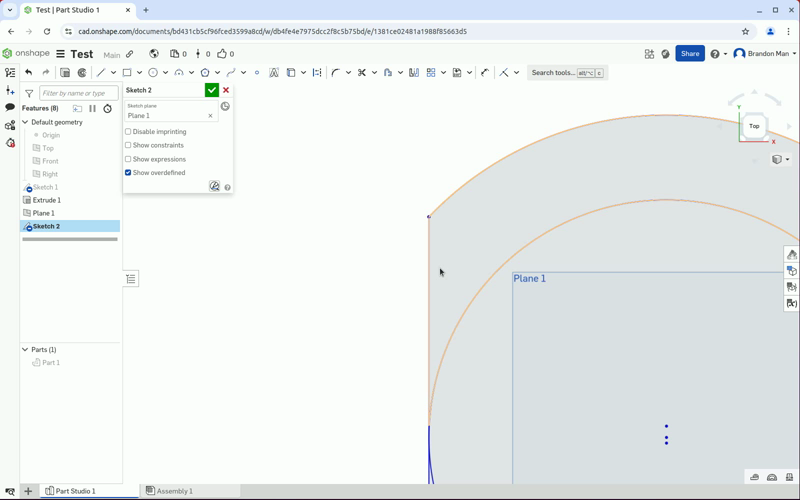
scroll(-6)
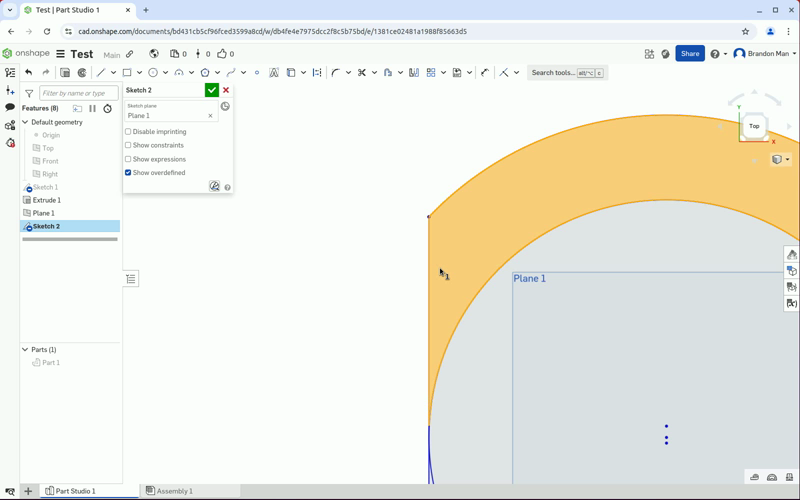
scroll(-6)
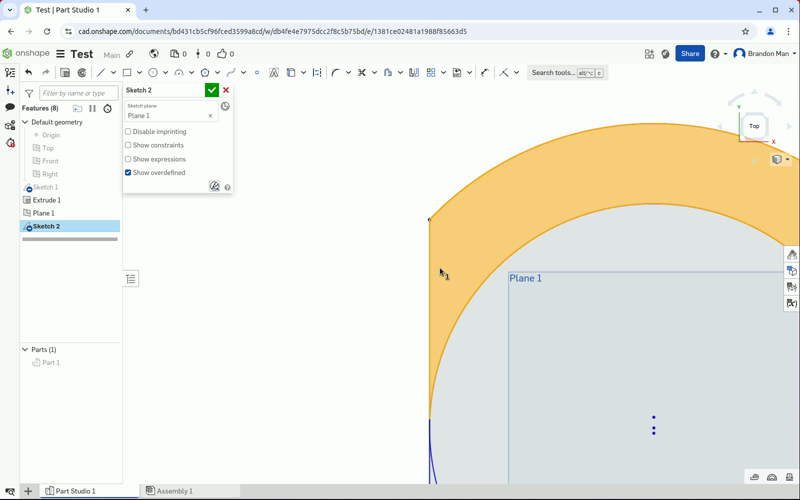
scroll(-6)
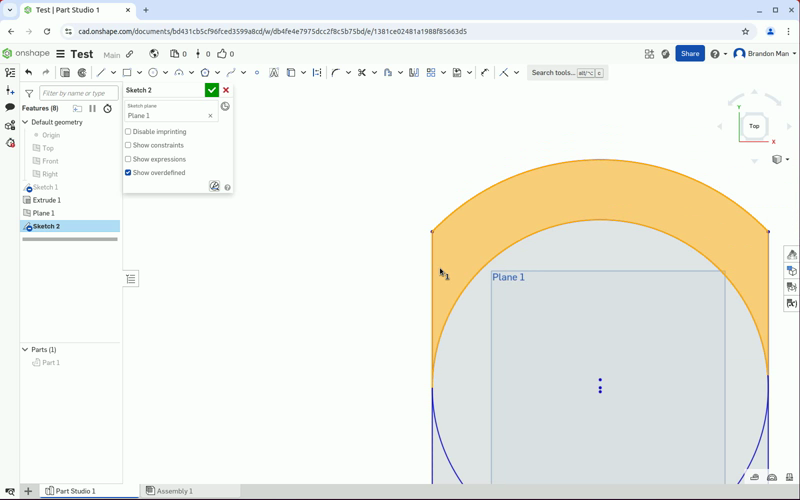
scroll(-6)
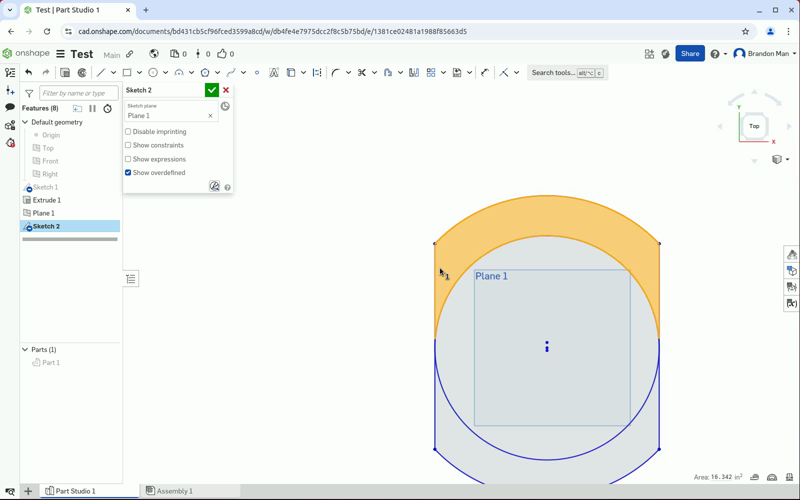
scroll(-6)
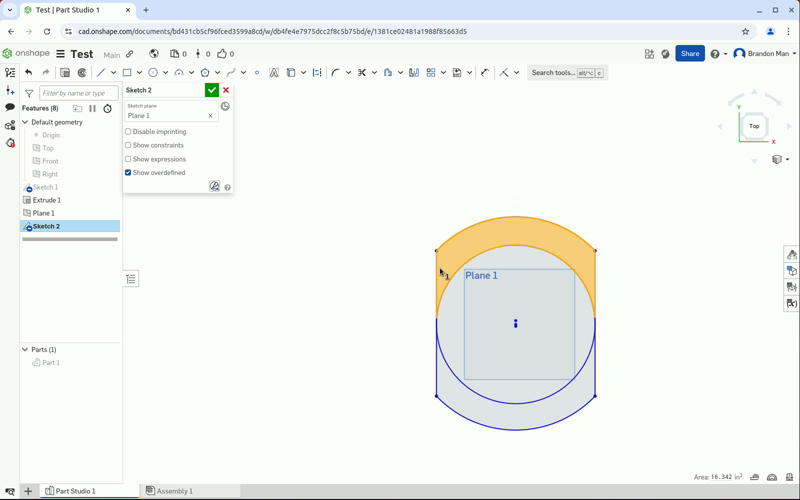
scroll(-6)
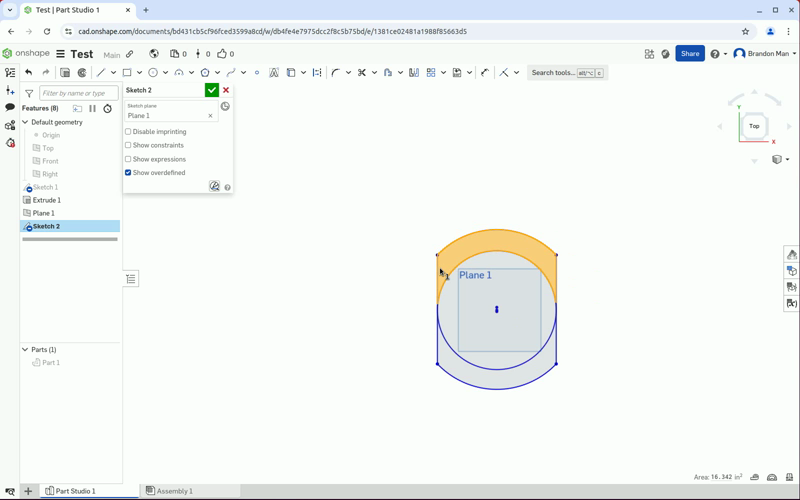
scroll(-6)
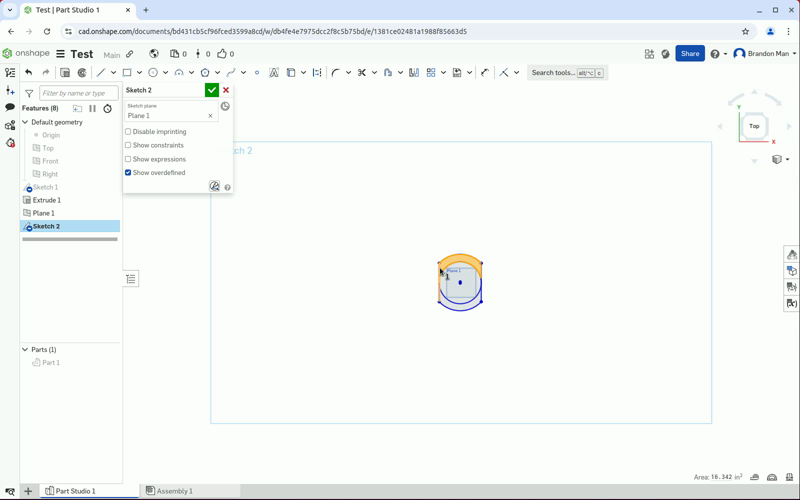
mouse_move(73, 352)
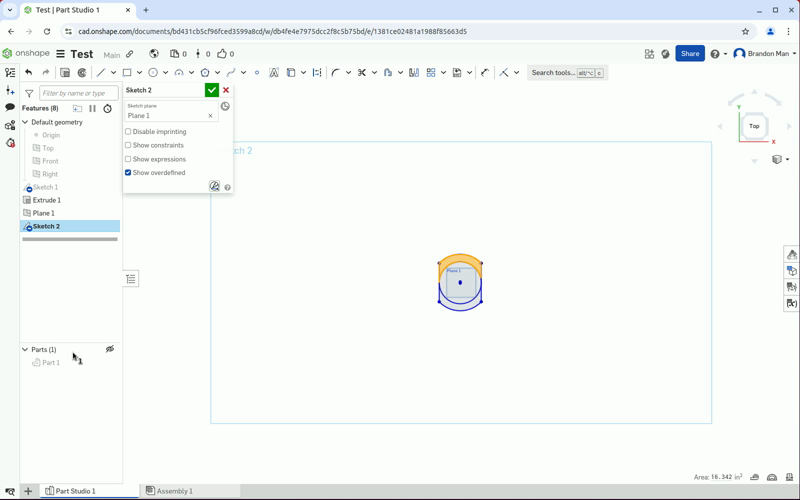
key(shift+y)
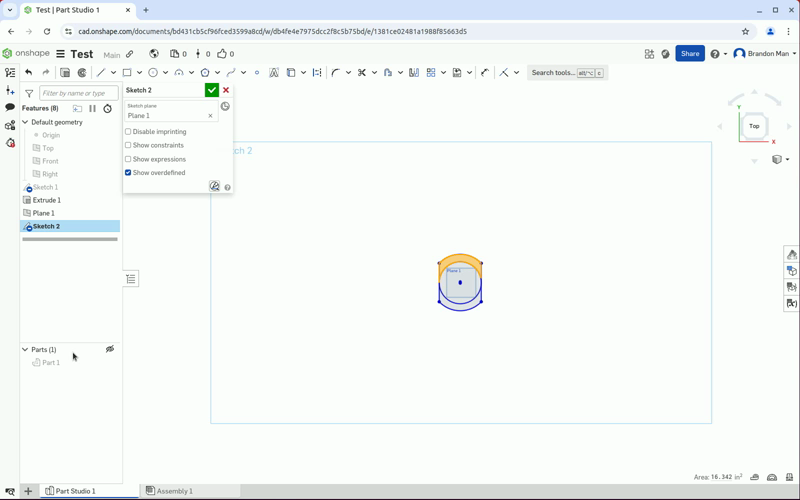
key(shift+e)
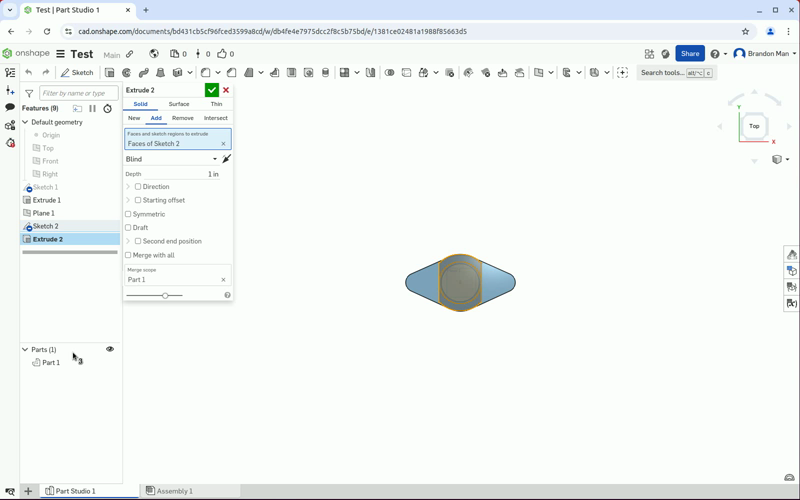
mouse_move(143, 106)
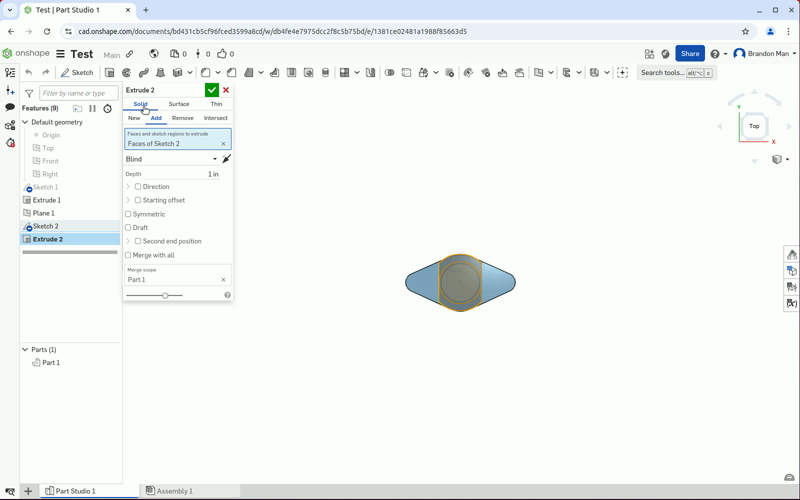
click(143, 106)
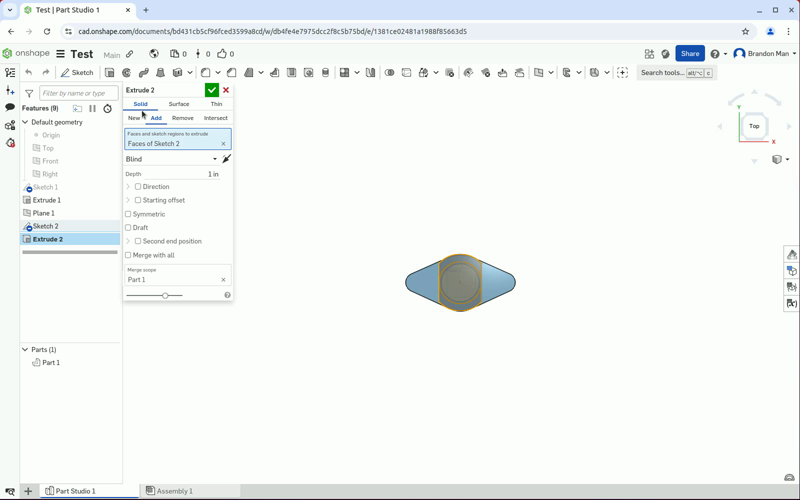
mouse_move(137, 120)
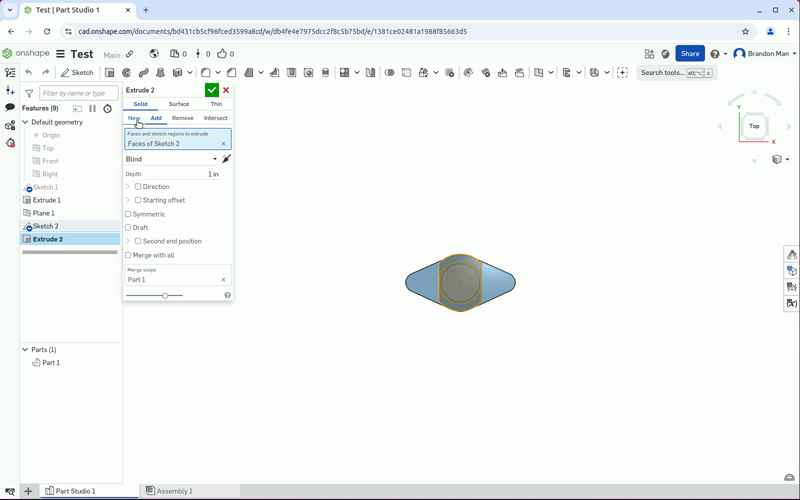
click(137, 120)
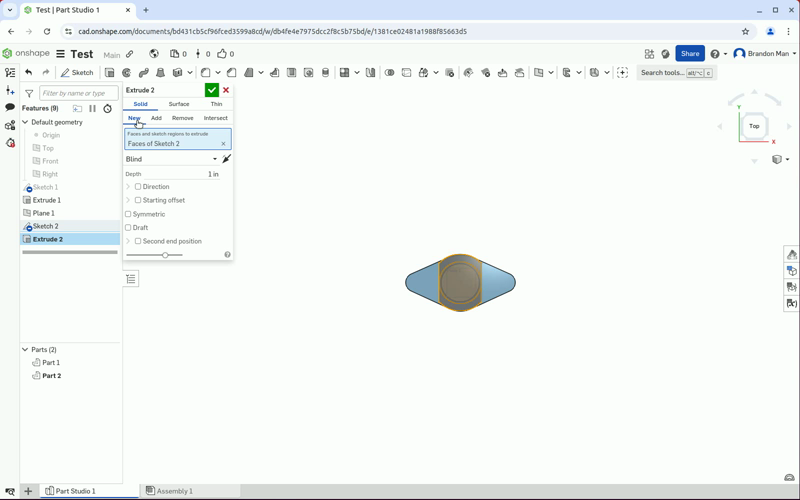
key(tab, 4)
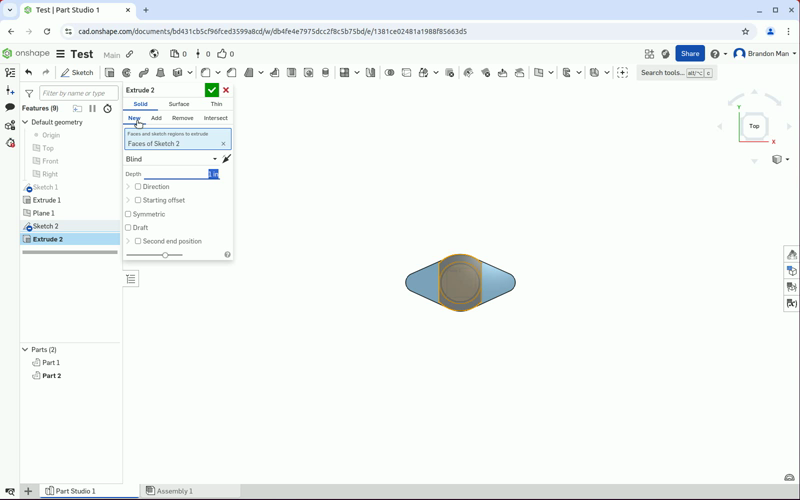
text(15.405)
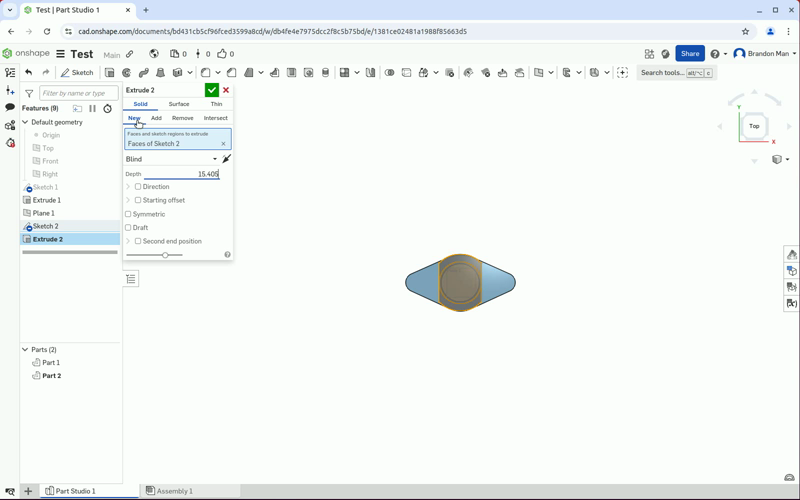
key(enter)
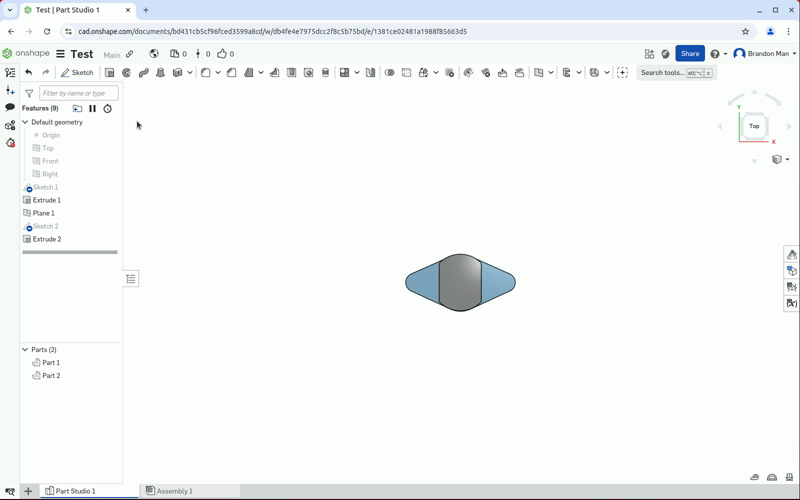
key(shift+h)
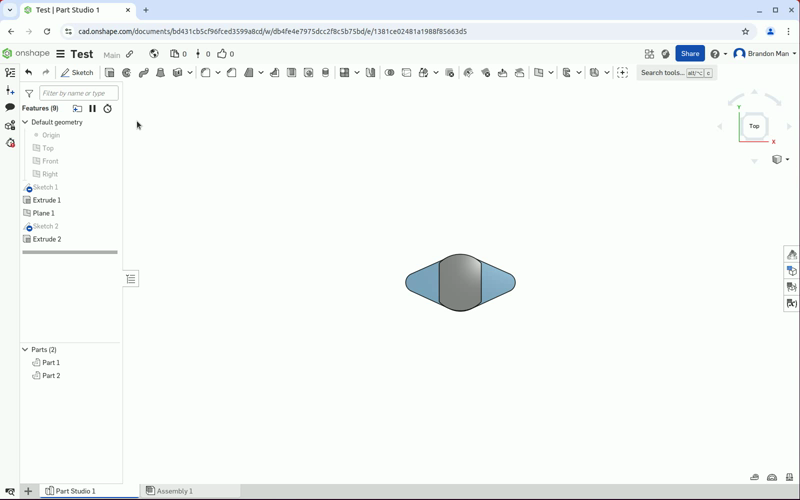
key(shift+h)
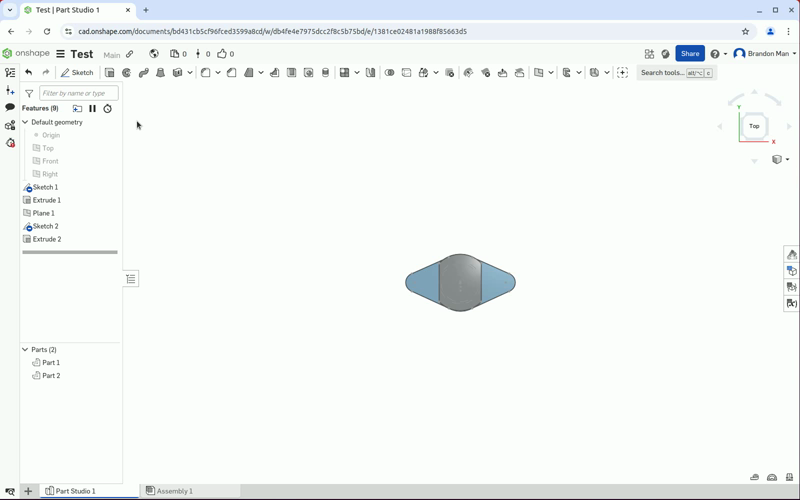
key(shift+7)
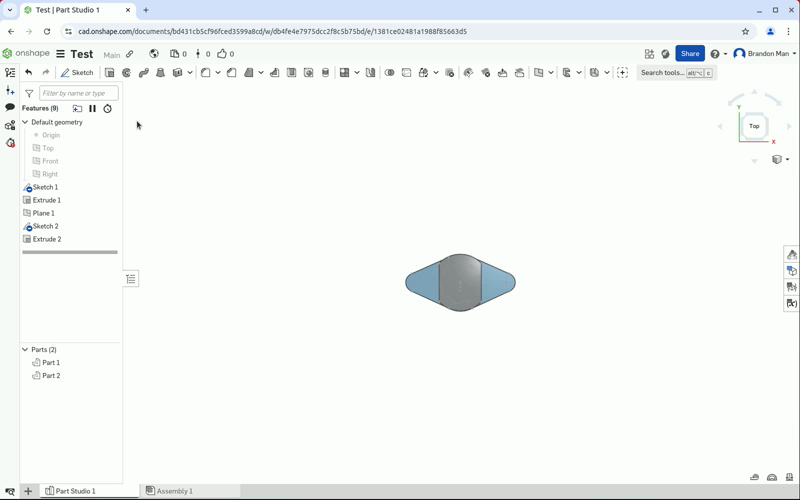
key(up, 3)
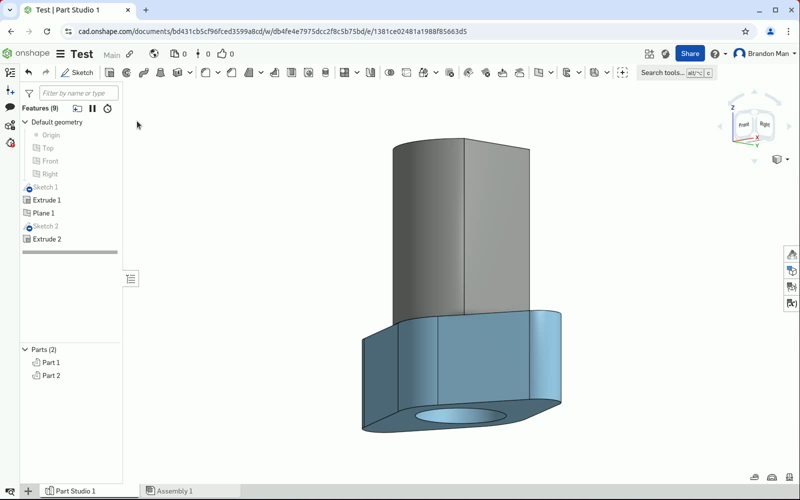
key(left, 3)
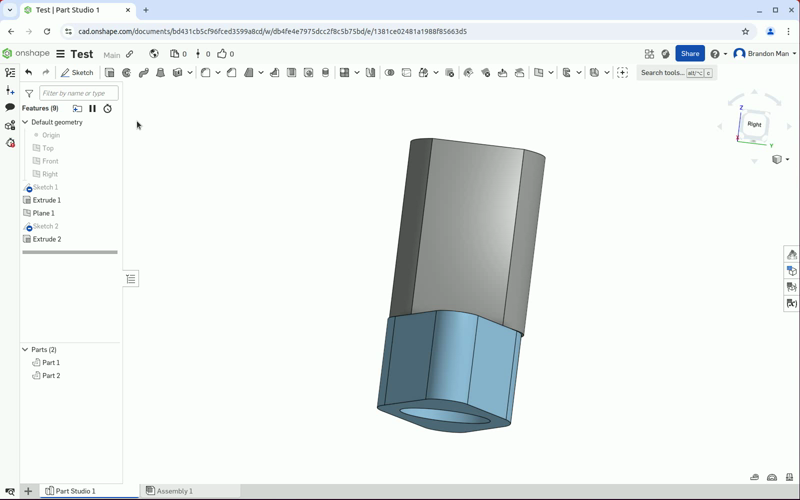
key(right, 3)
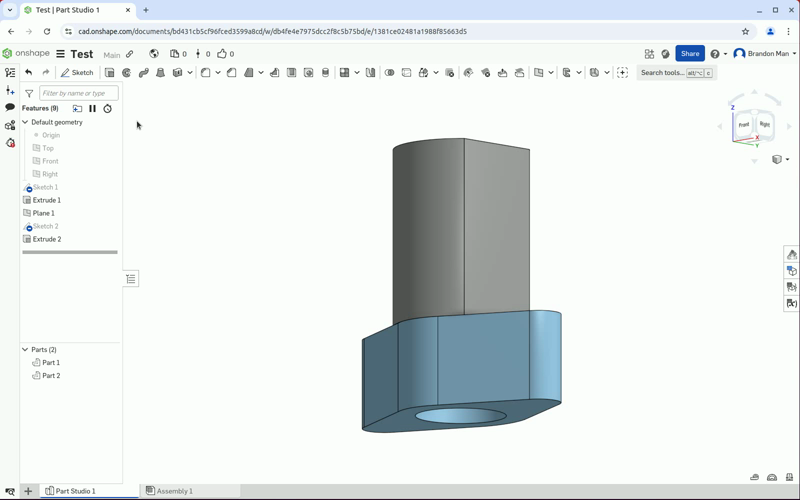
key(down, 3)
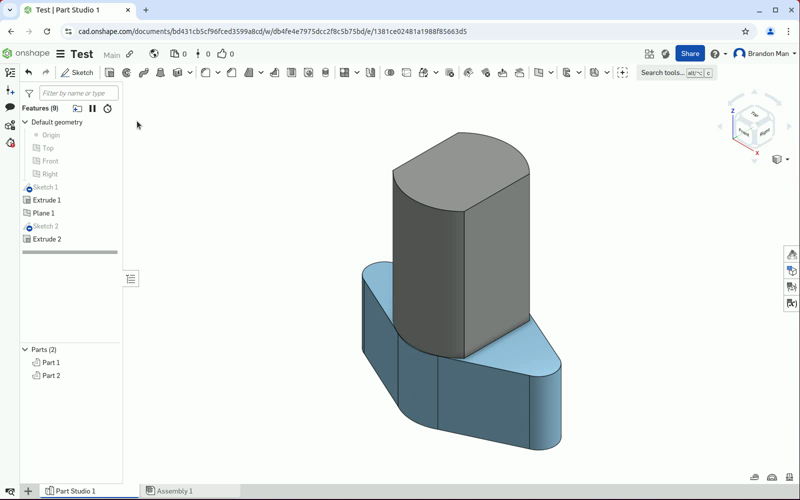
mouse_move(73, 189)
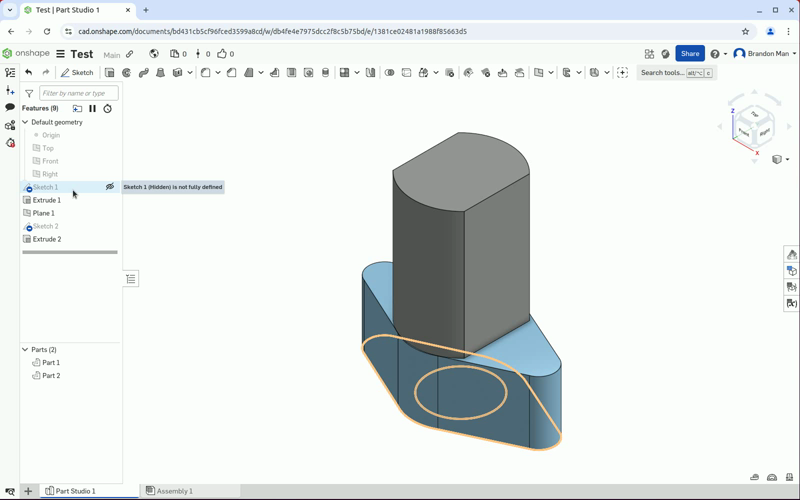
click(73, 189)